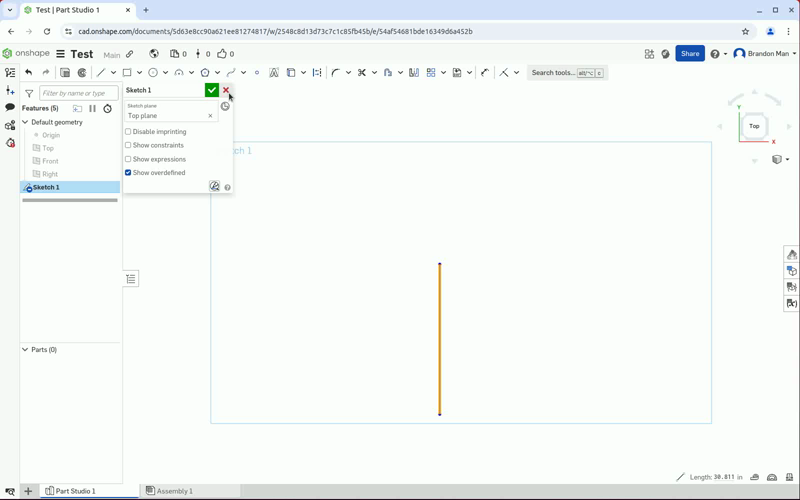
key(shift+h)
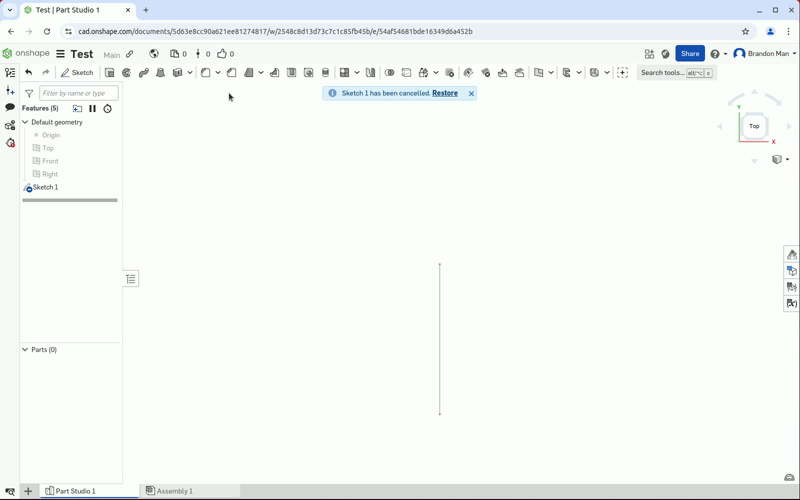
mouse_move(73, 352)
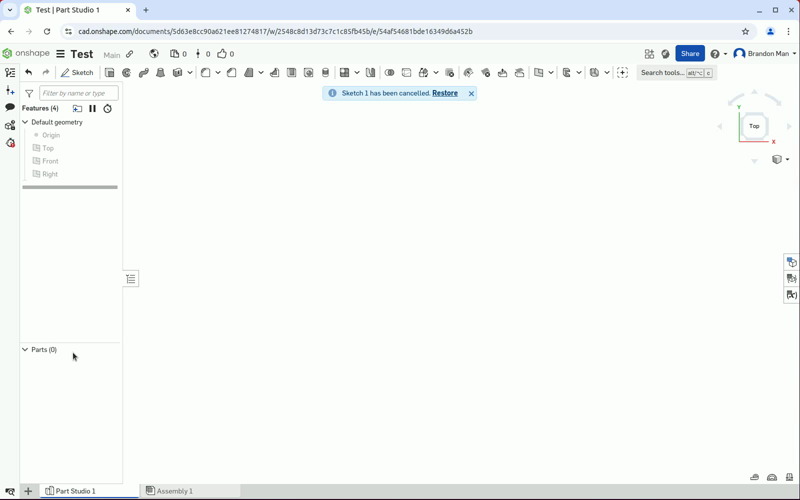
key(y)
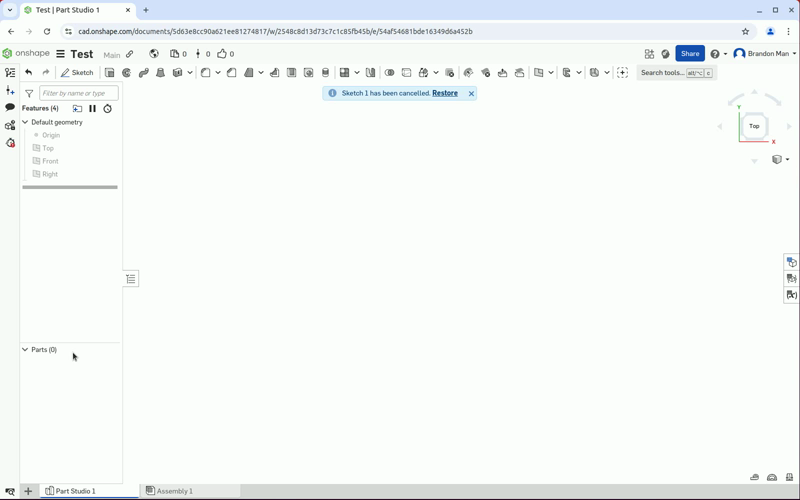
key(shift+p)
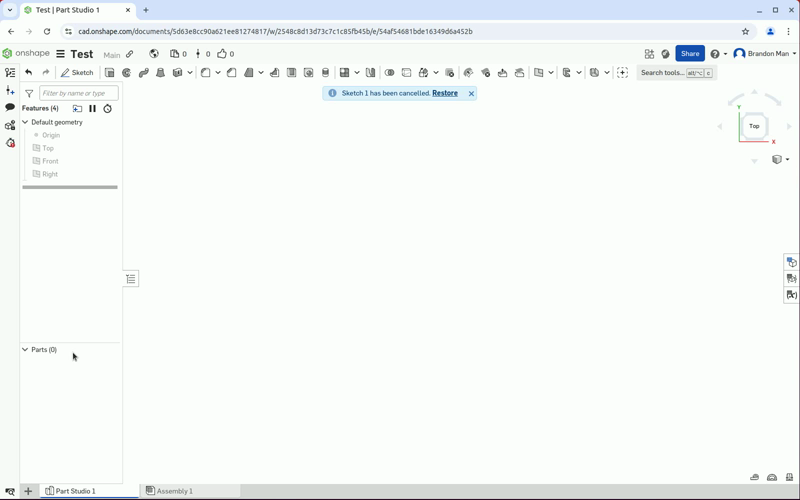
key(space)
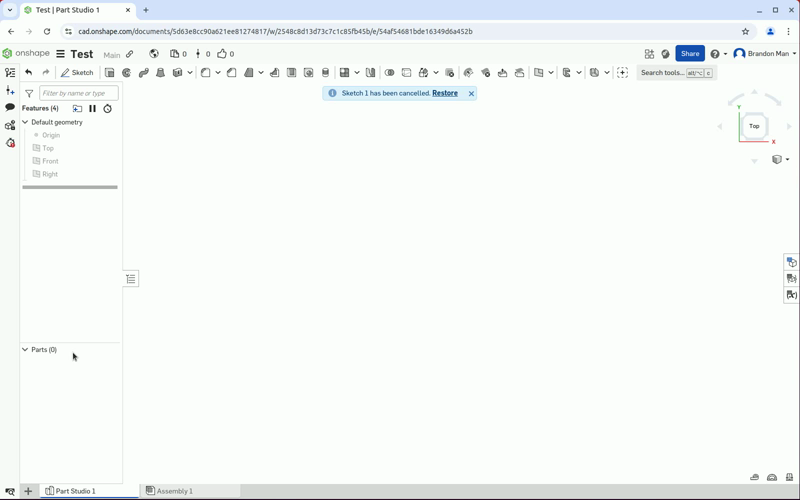
key_down(shift)
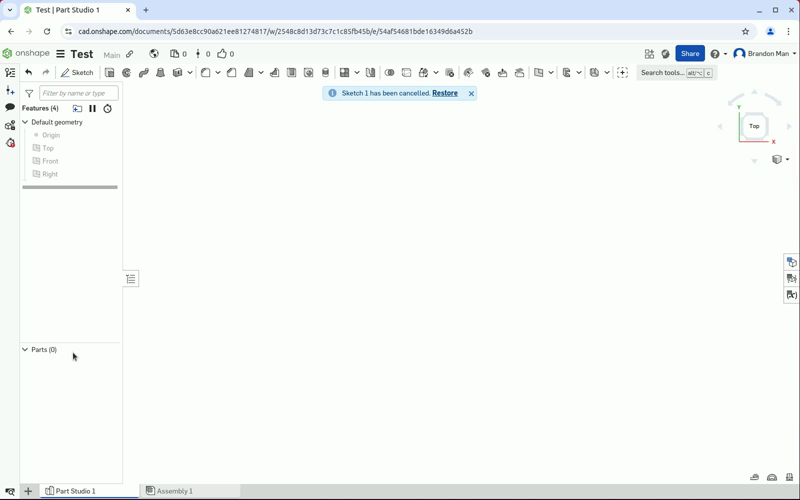
key(up)
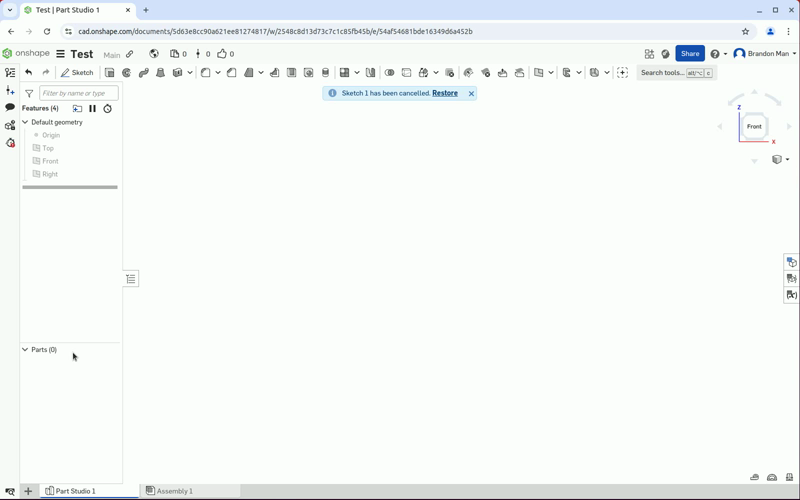
key_up(shift)
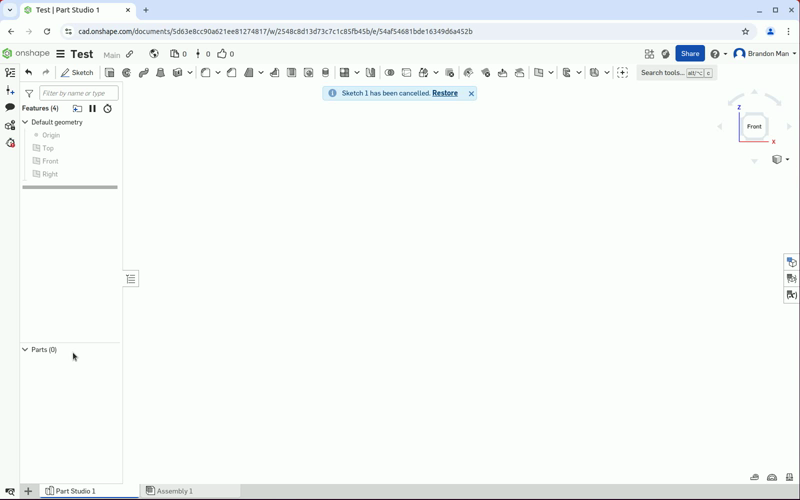
mouse_move(73, 352)
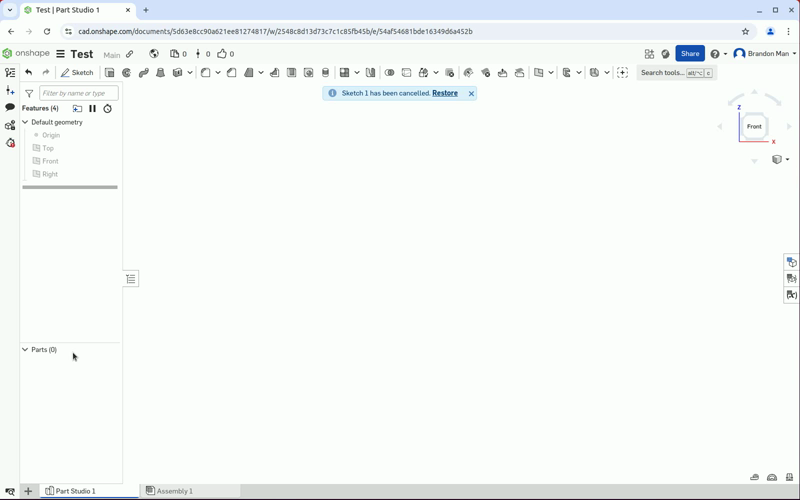
key(shift+y)
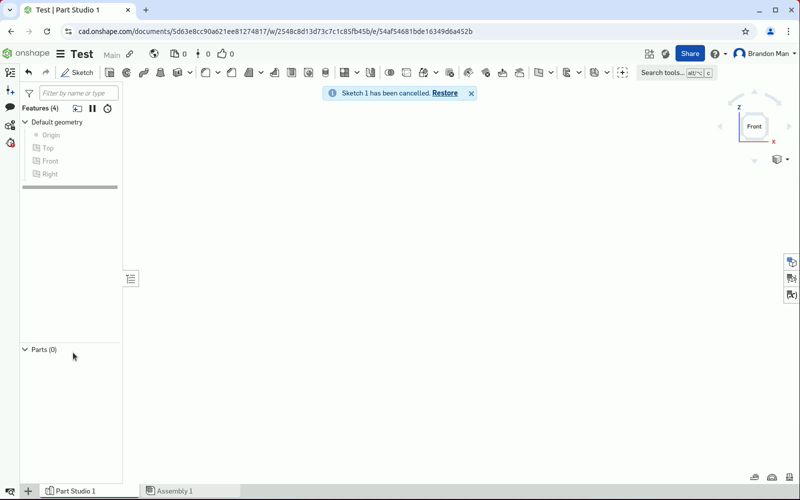
key(shift+s)
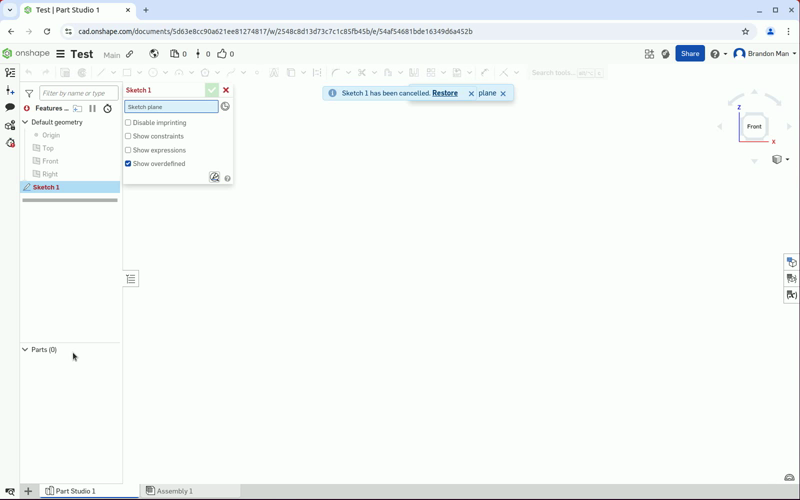
mouse_move(73, 163)
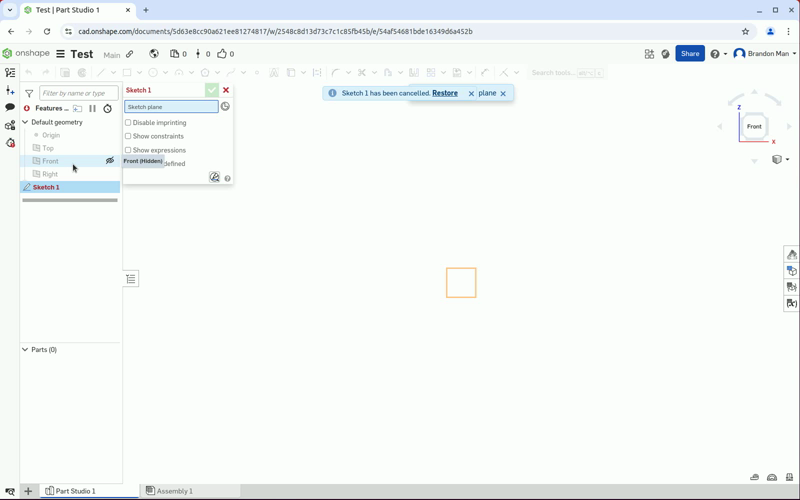
click(73, 163)
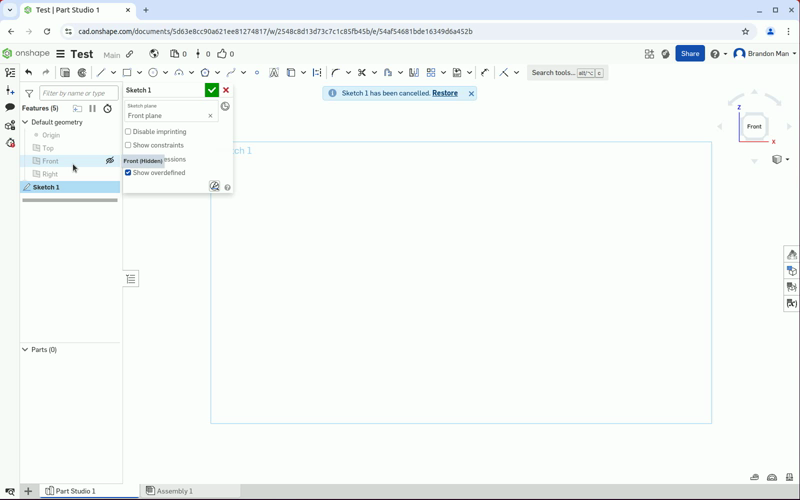
mouse_move(73, 352)
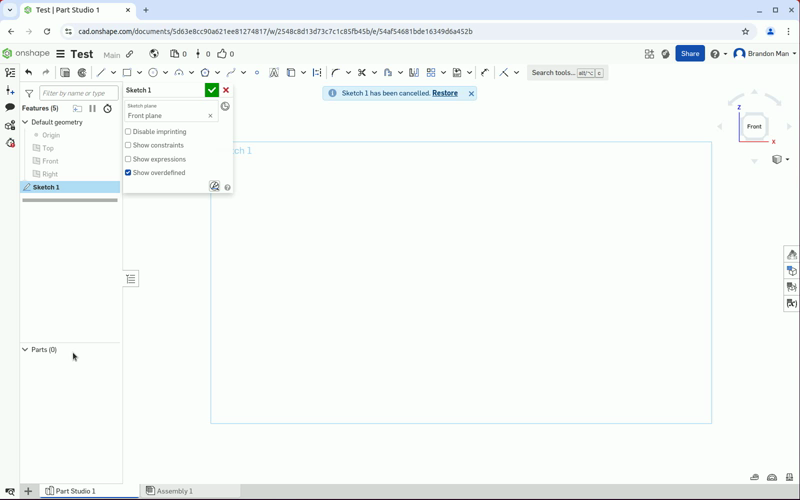
key(y)
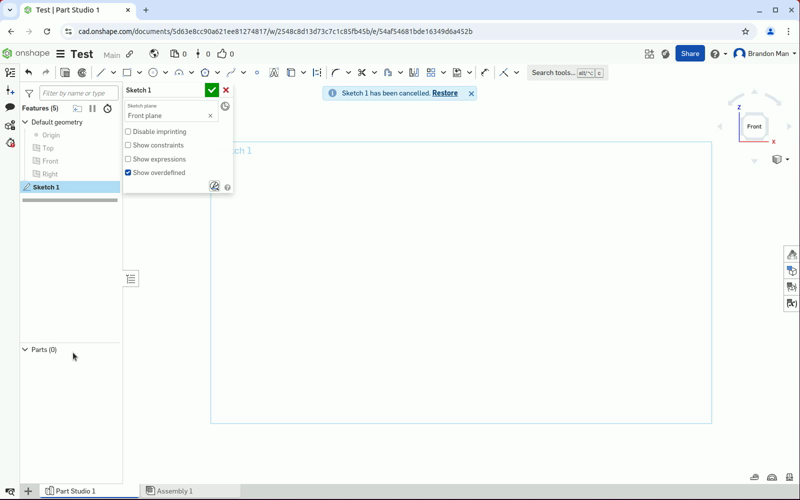
key(c)
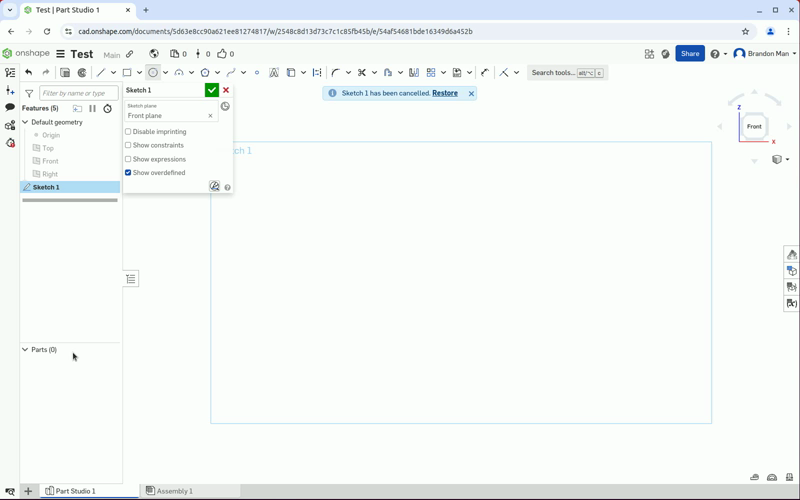
key_down(shift)
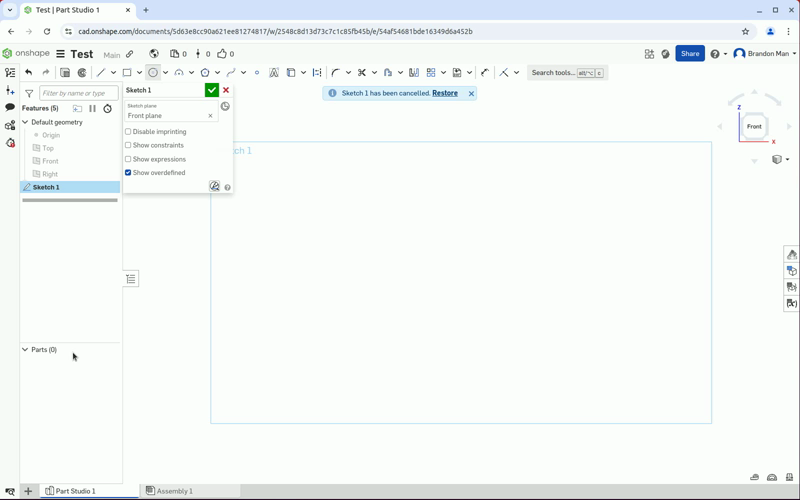
mouse_move(461, 282)
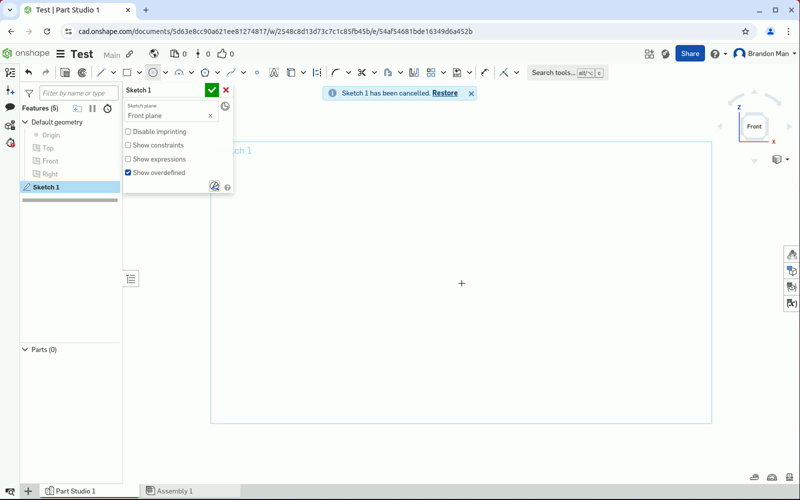
click(461, 282)
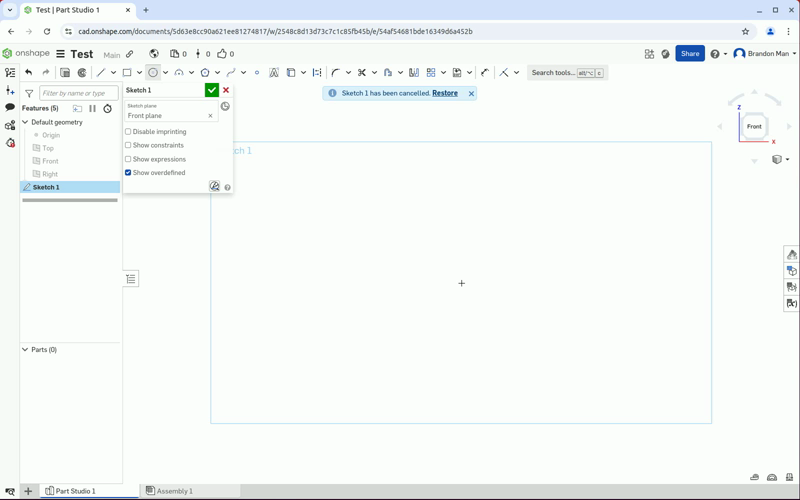
key_up(shift)
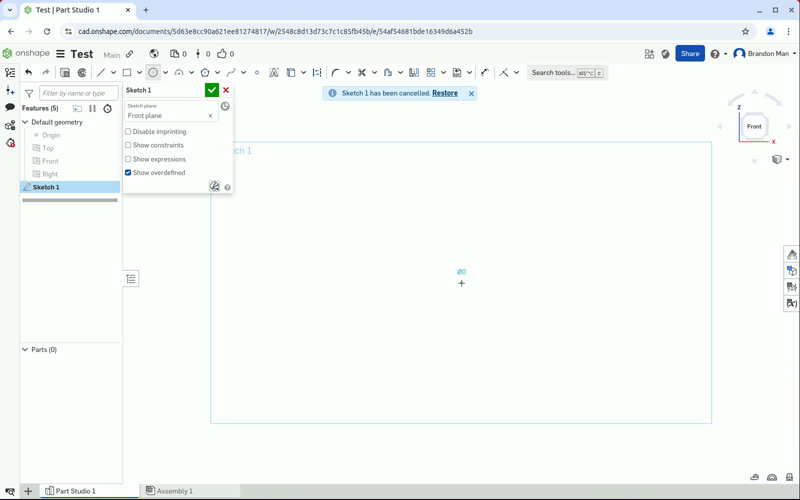
mouse_move(463, 282)
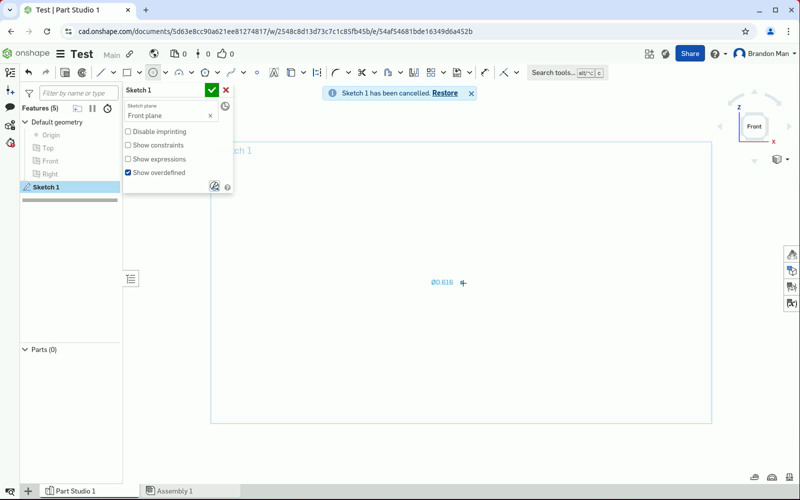
scroll(6)
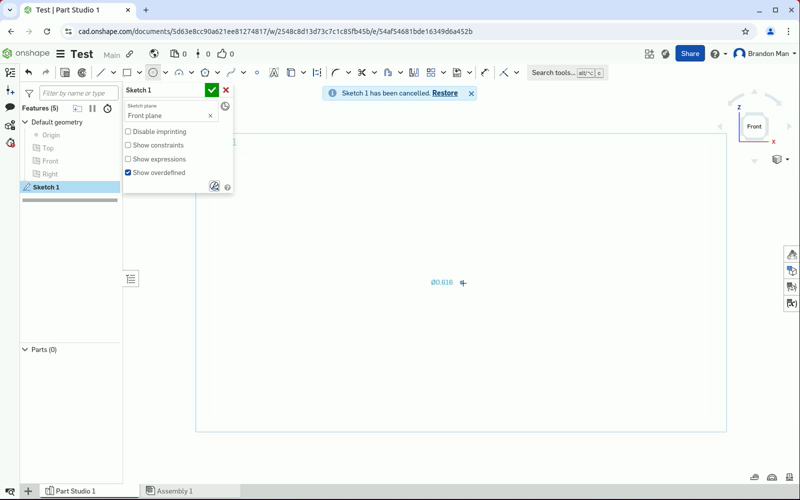
scroll(6)
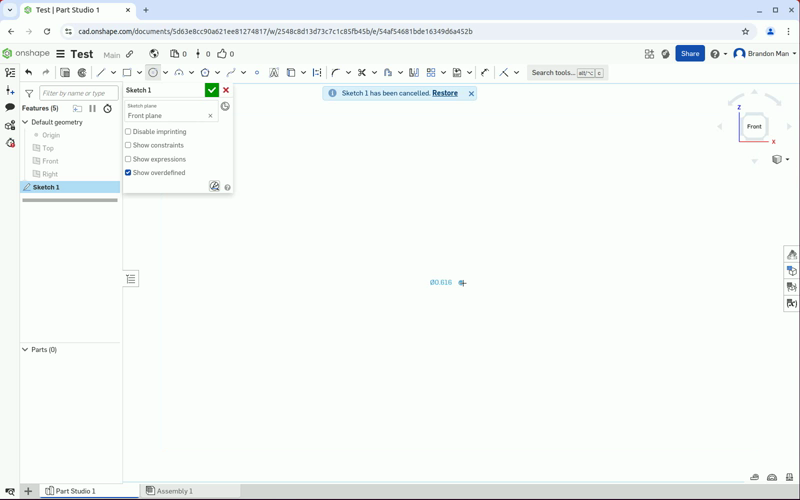
scroll(6)
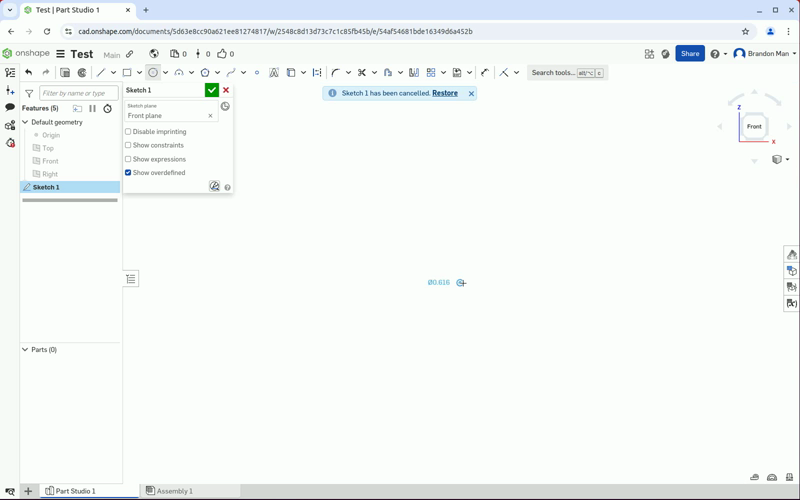
scroll(6)
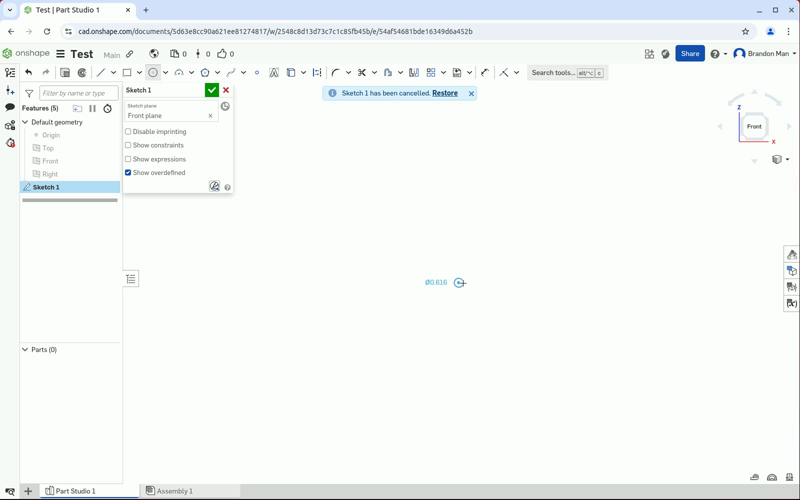
scroll(6)
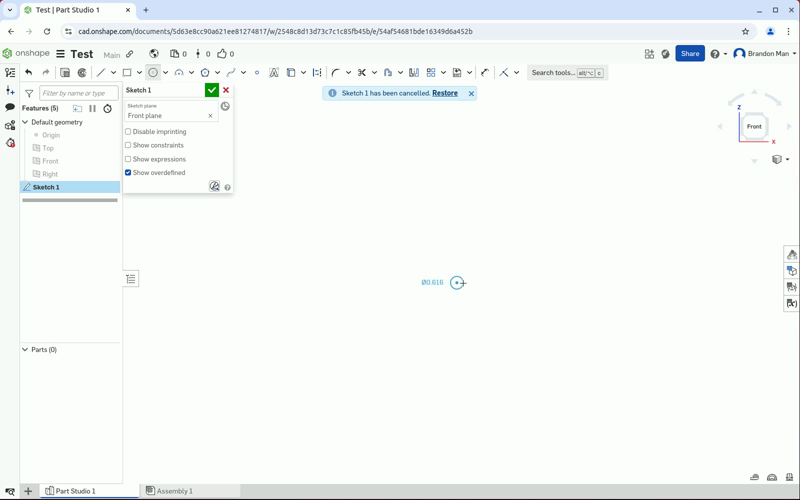
scroll(6)
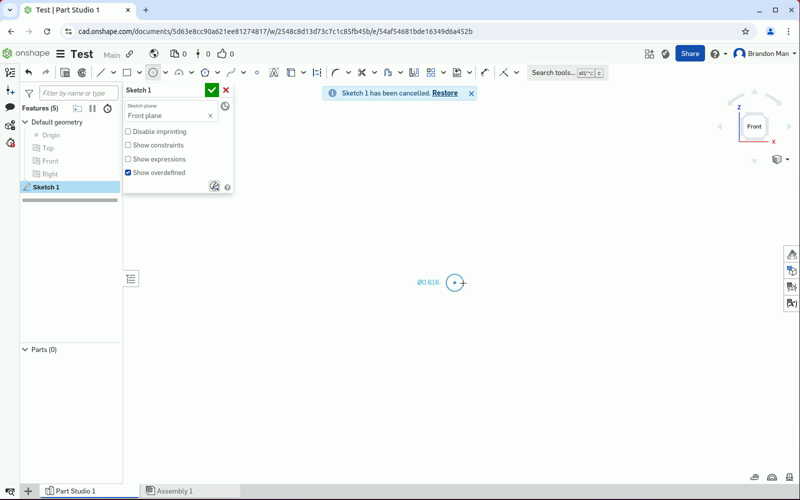
scroll(6)
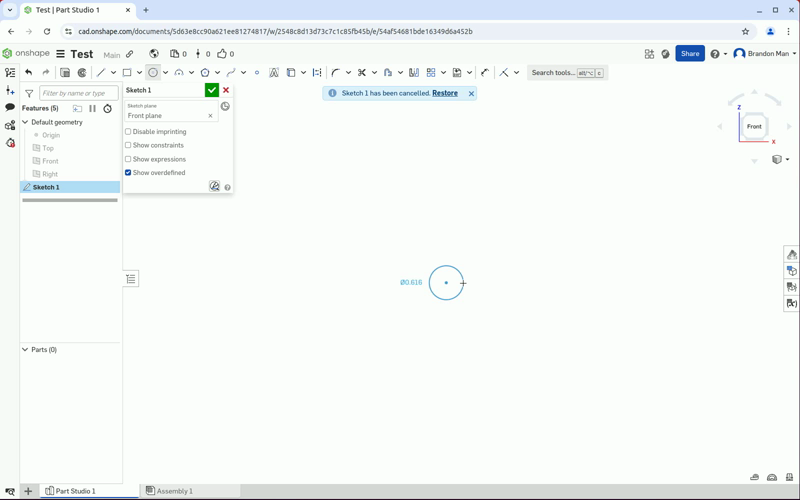
click(463, 282)
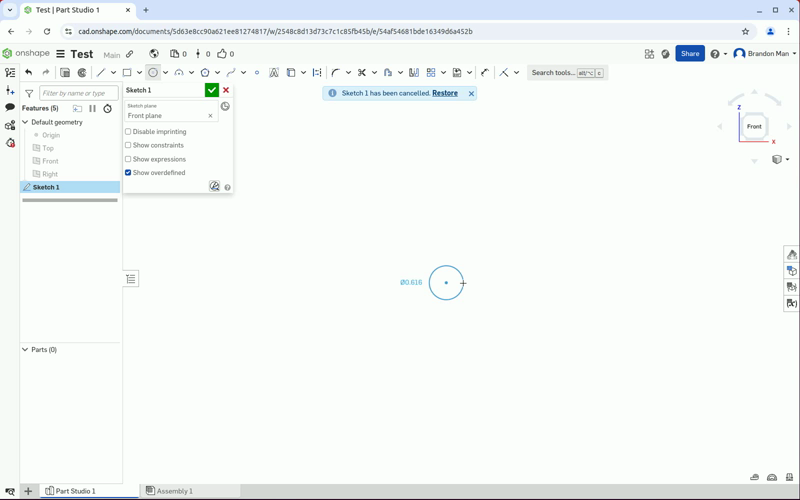
scroll(-6)
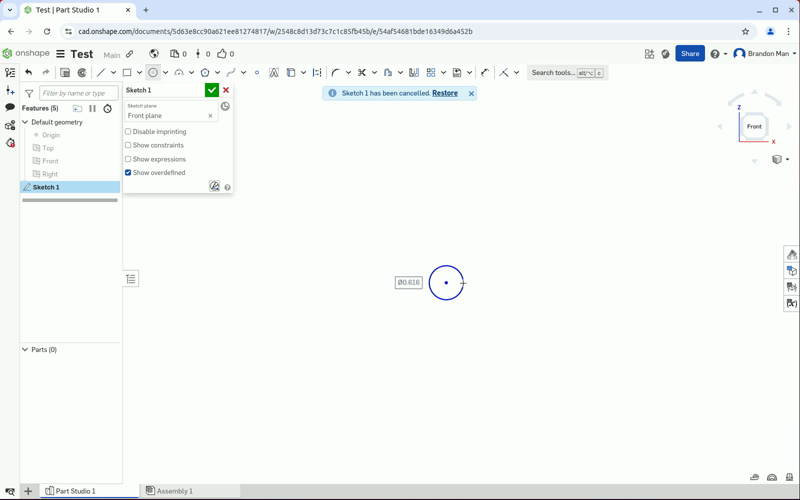
scroll(-6)
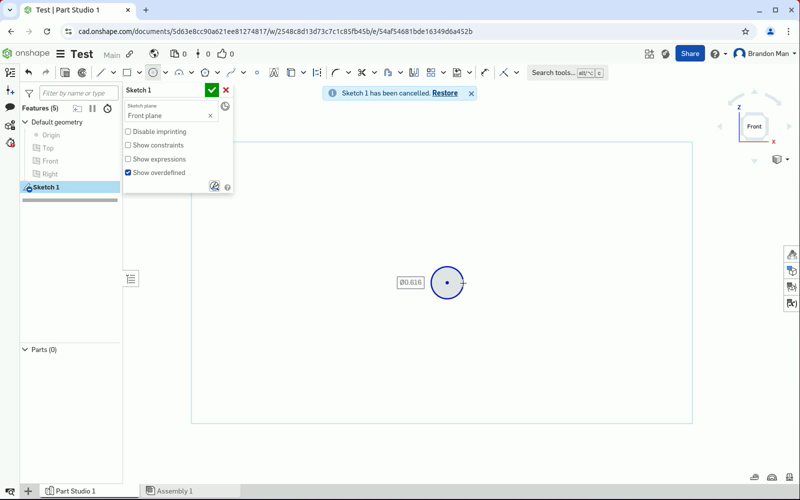
scroll(-6)
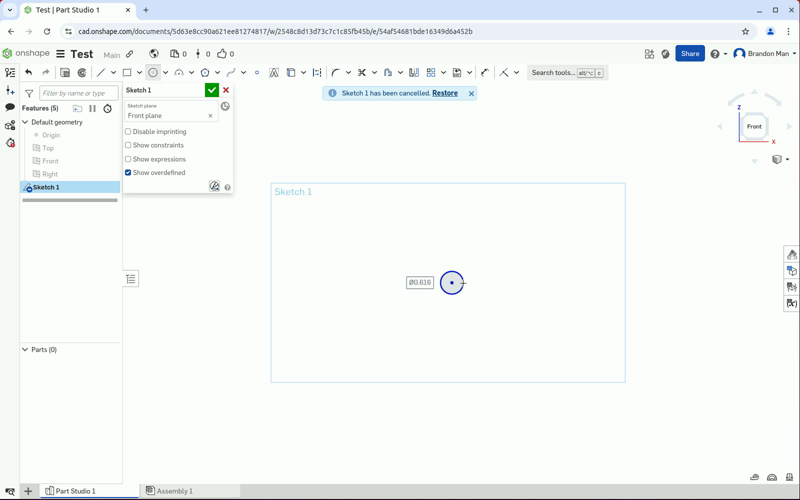
scroll(-6)
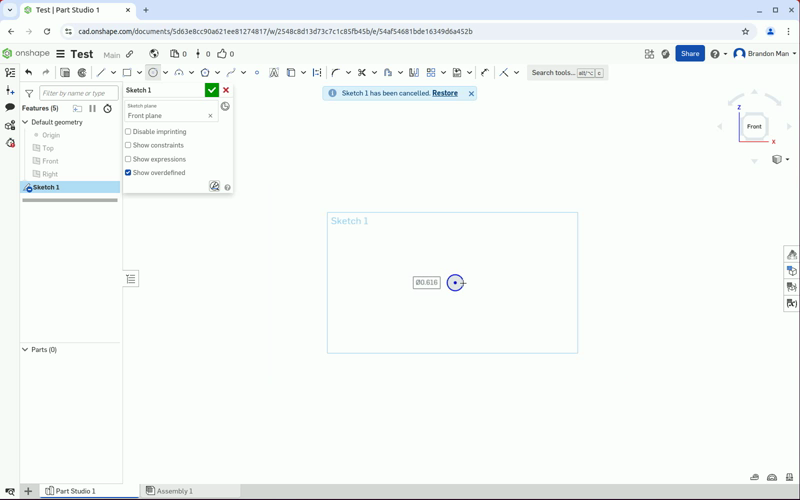
scroll(-6)
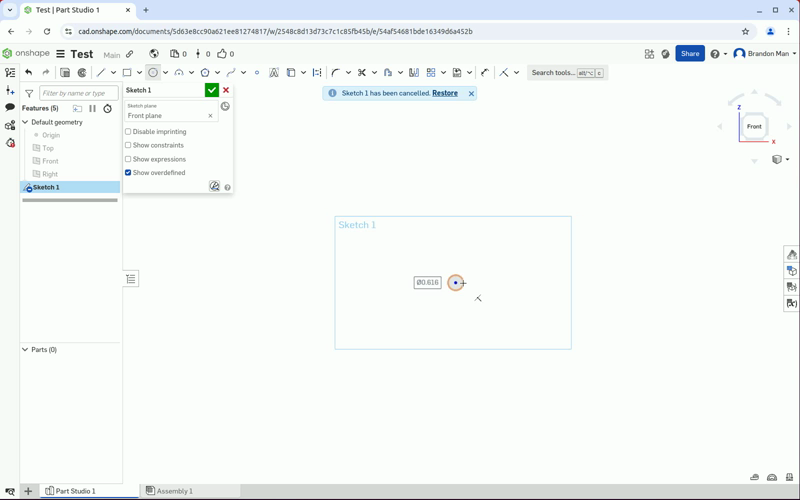
scroll(-6)
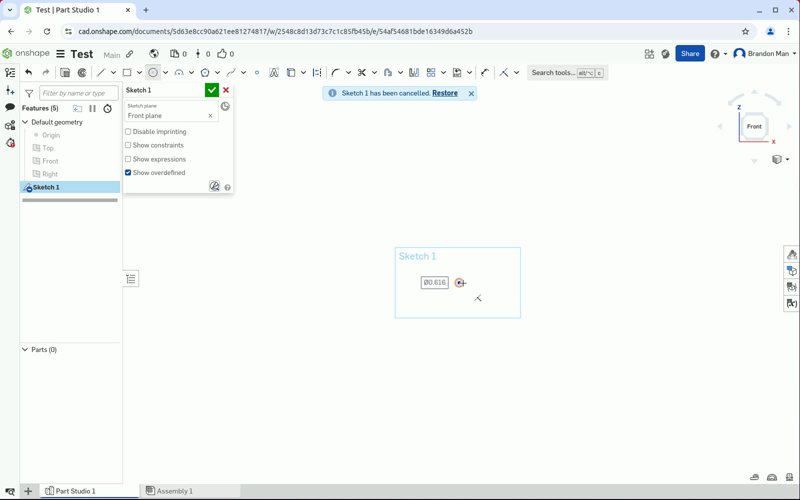
scroll(-6)
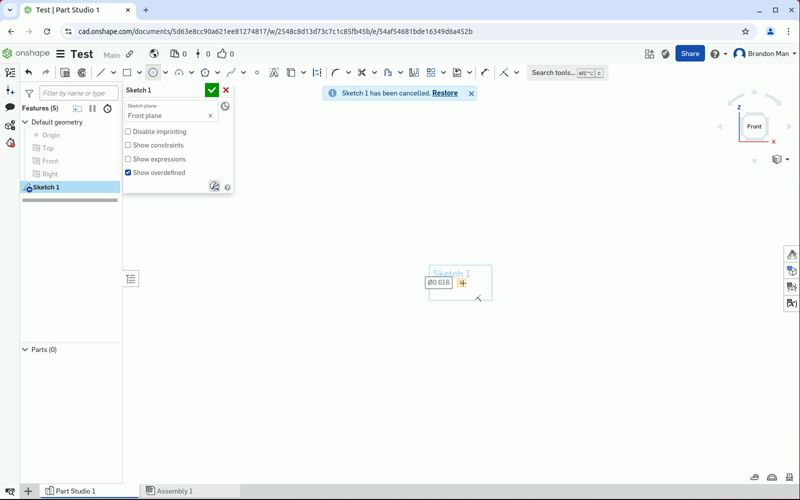
key(esc)
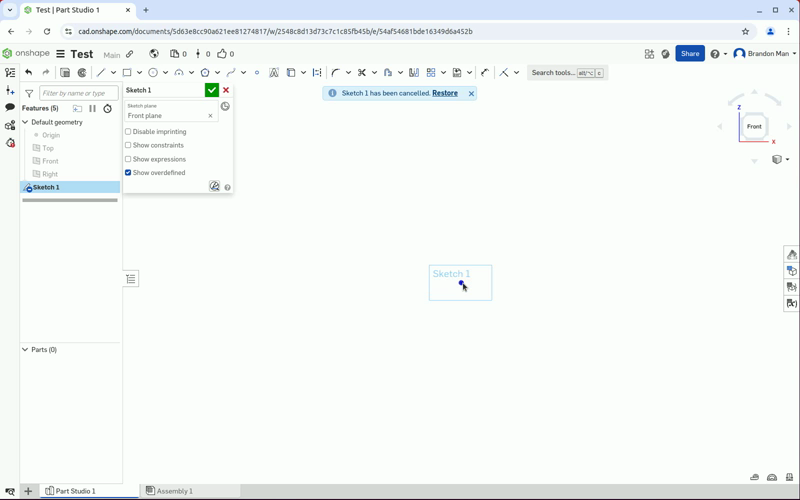
mouse_move(461, 281)
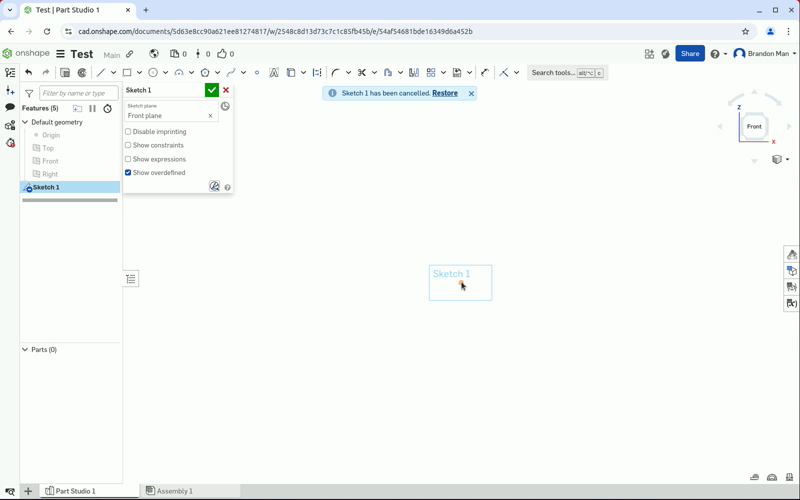
scroll(6)
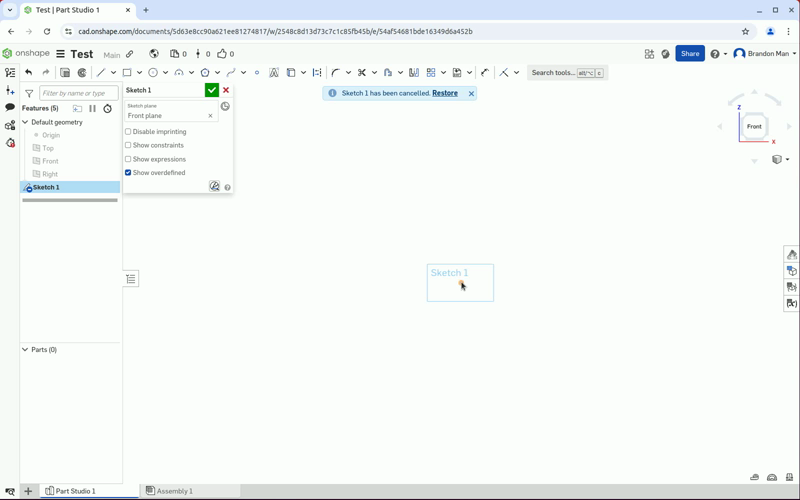
scroll(6)
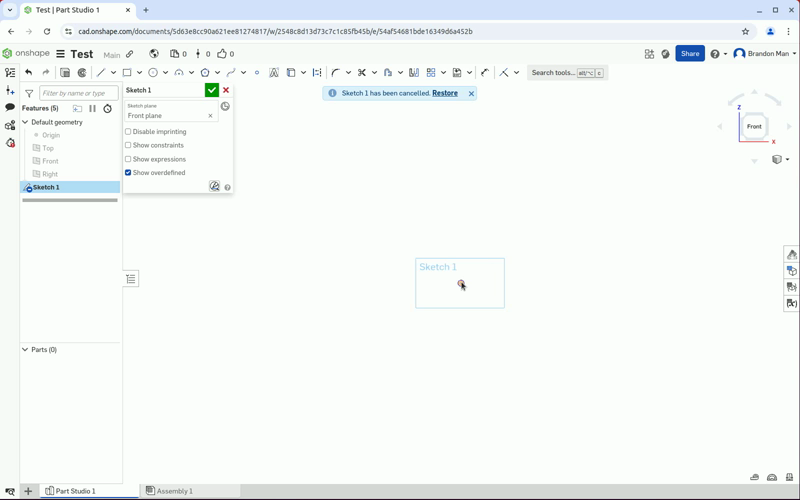
scroll(6)
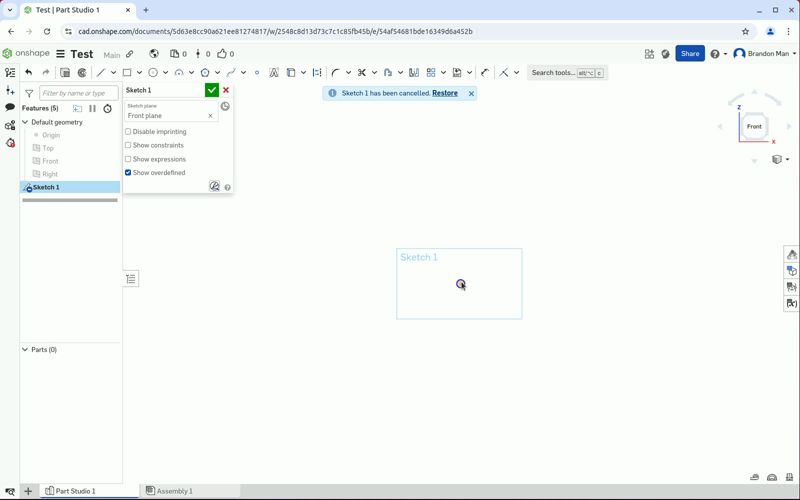
scroll(6)
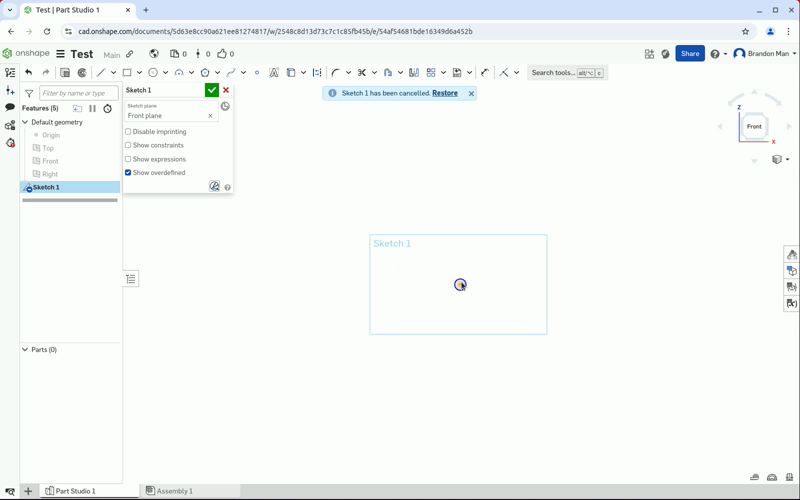
scroll(6)
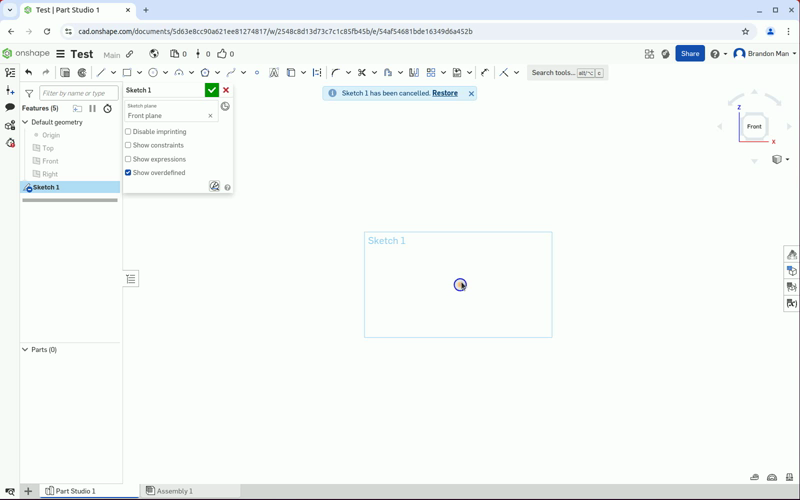
scroll(6)
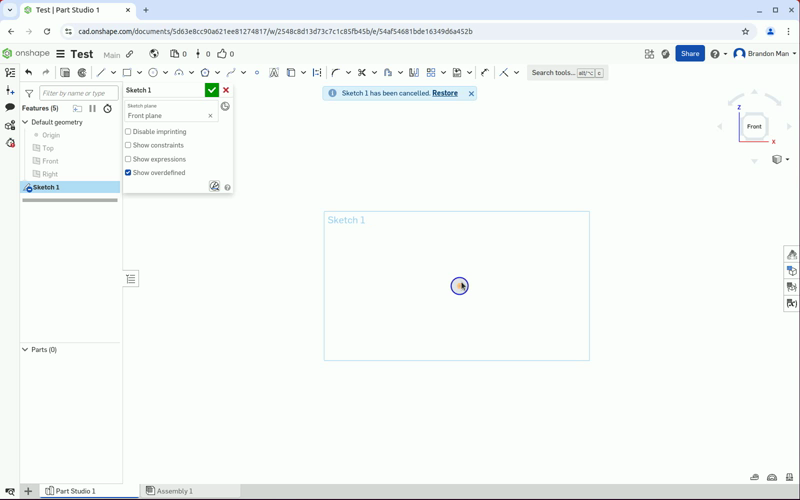
scroll(6)
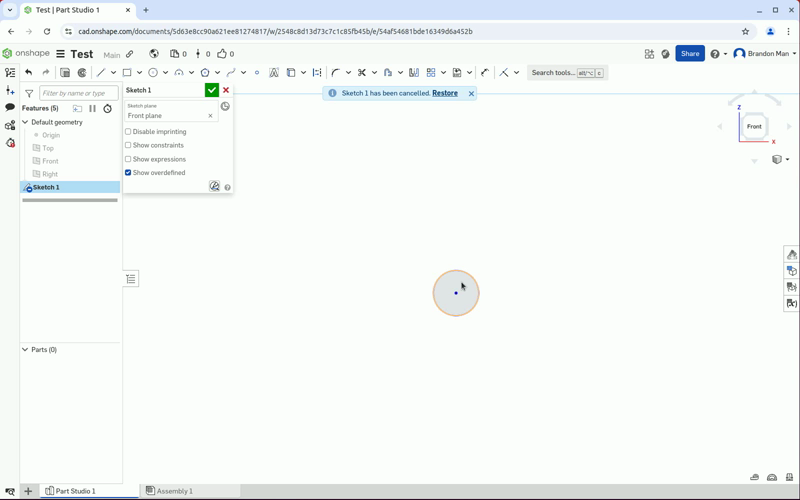
click(461, 281)
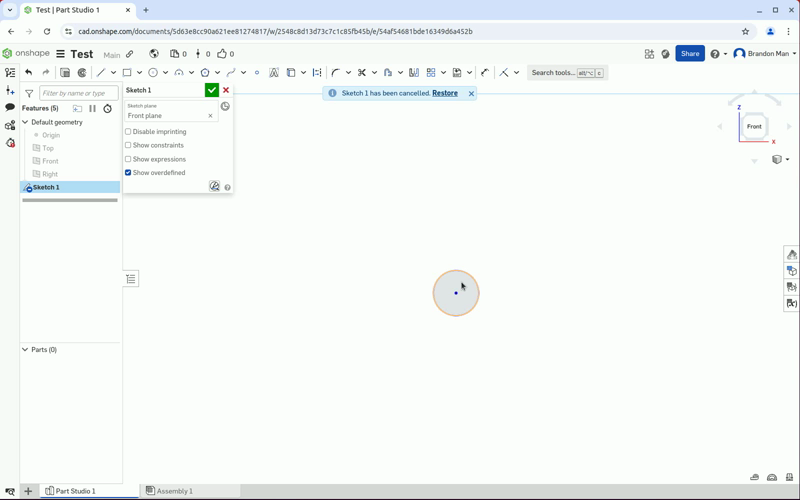
scroll(-6)
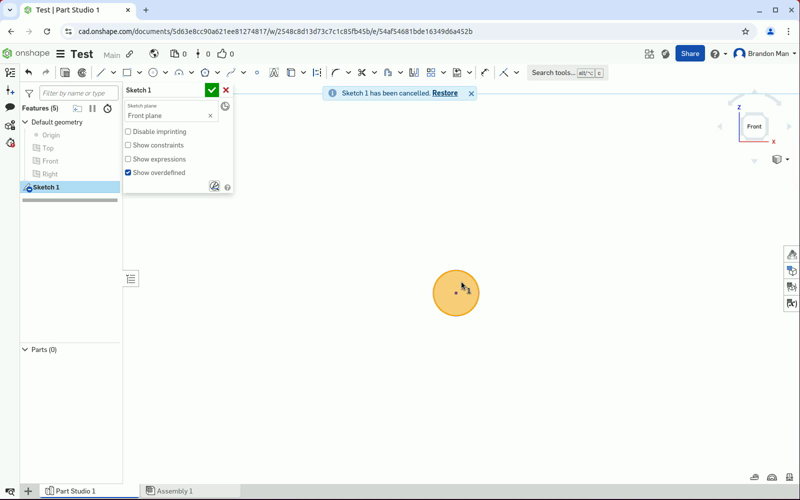
scroll(-6)
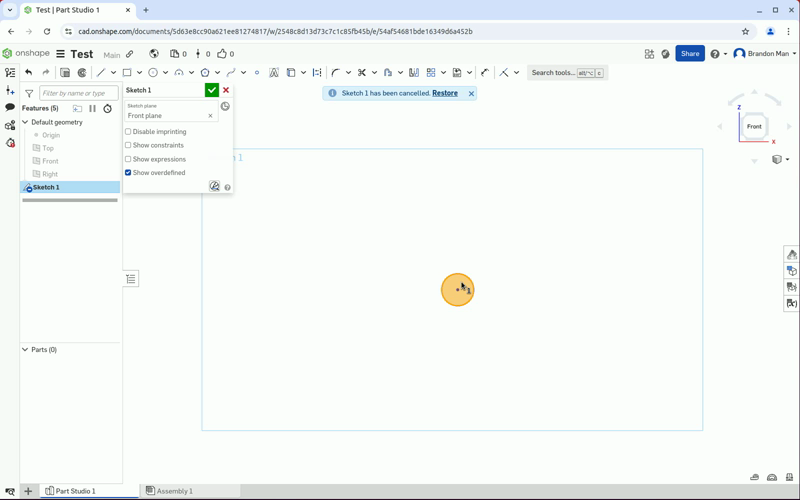
scroll(-6)
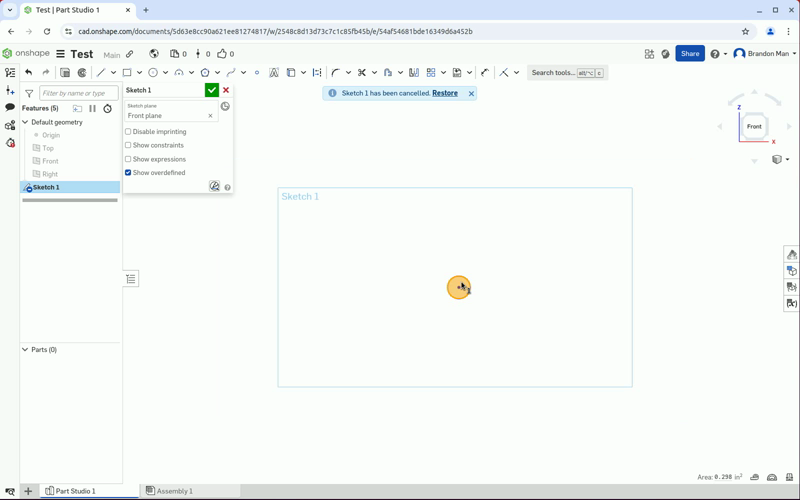
scroll(-6)
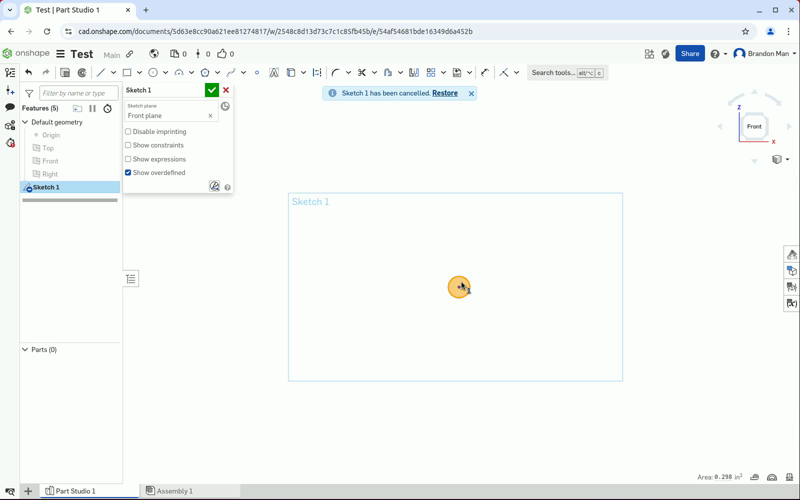
scroll(-6)
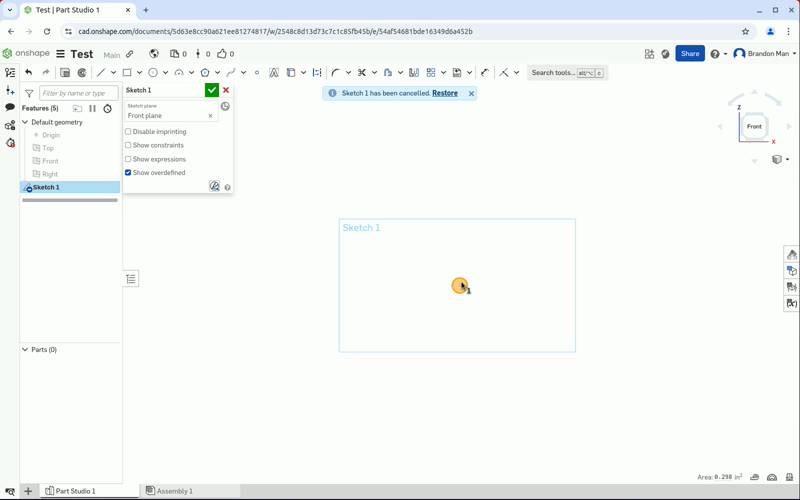
scroll(-6)
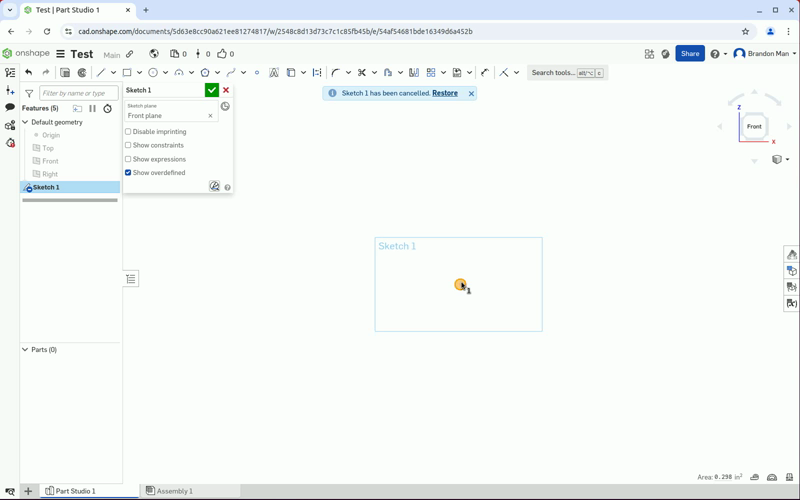
scroll(-6)
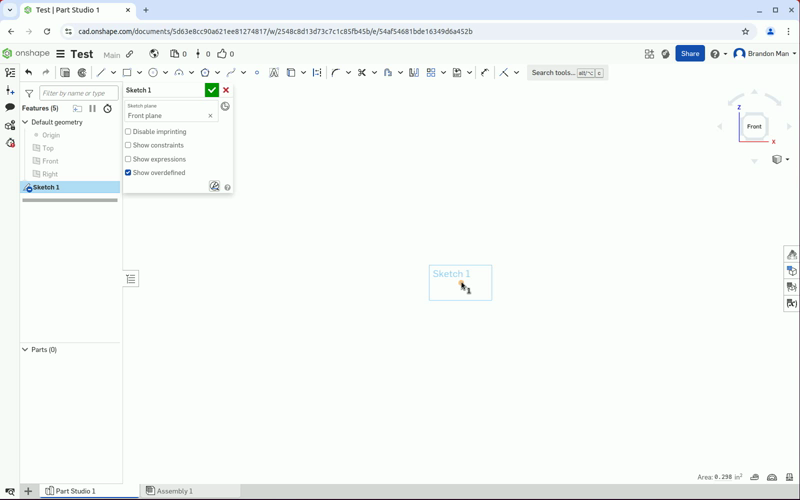
mouse_move(73, 352)
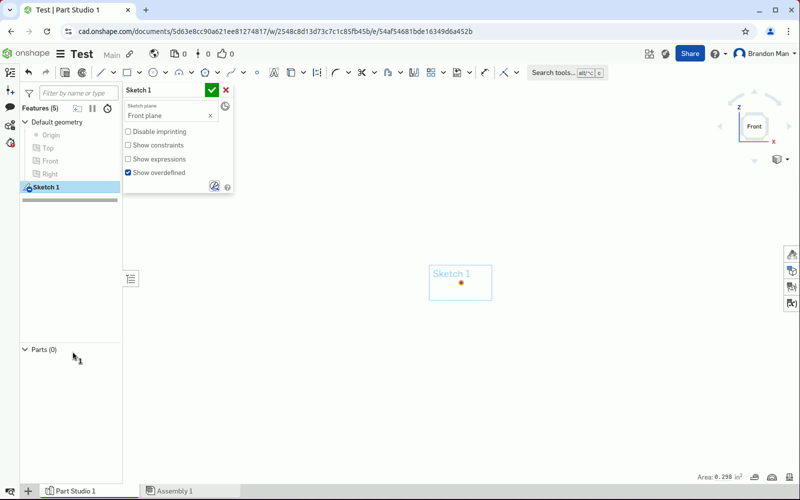
key(shift+y)
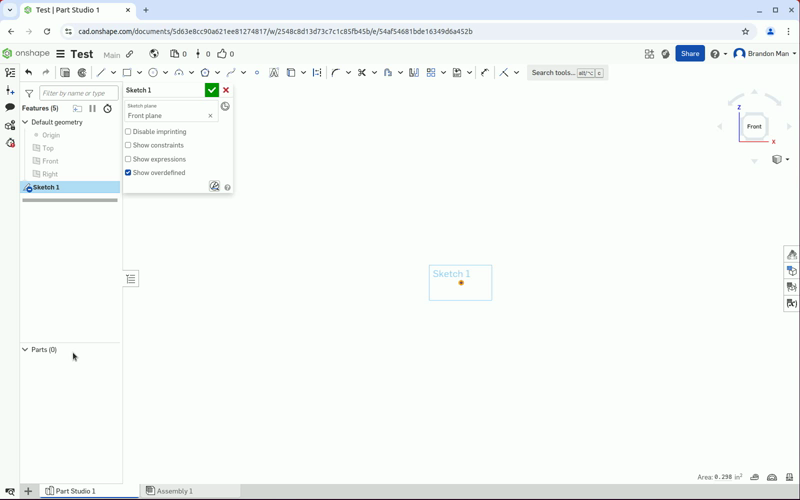
key(shift+e)
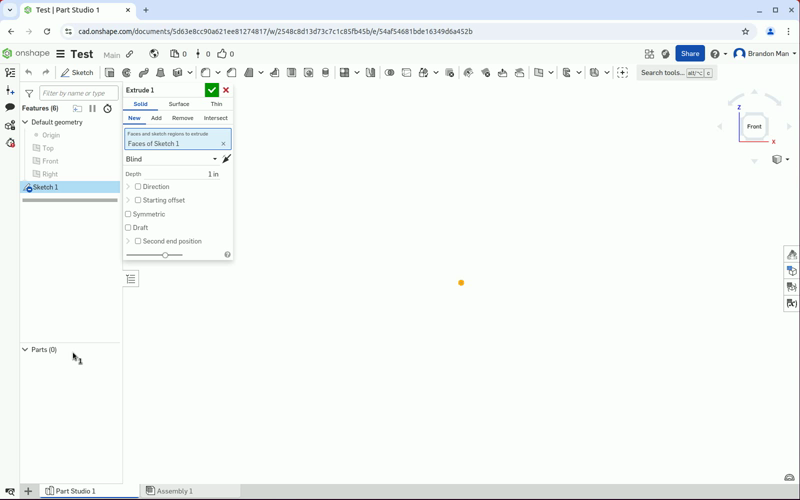
mouse_move(143, 106)
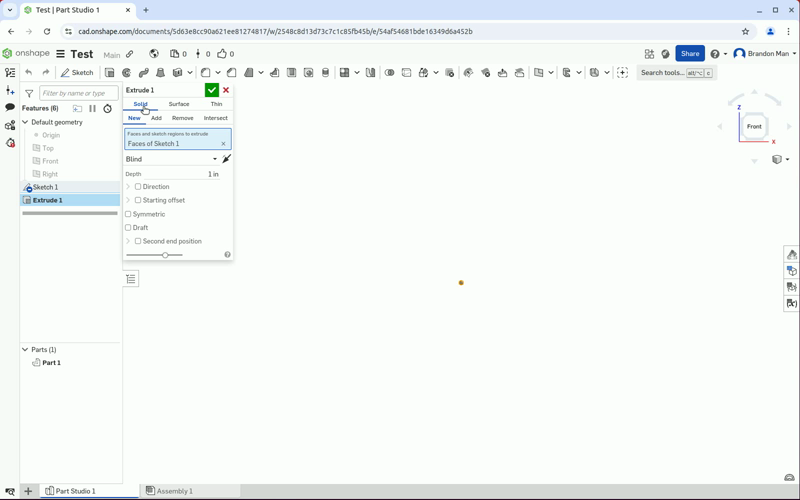
click(143, 106)
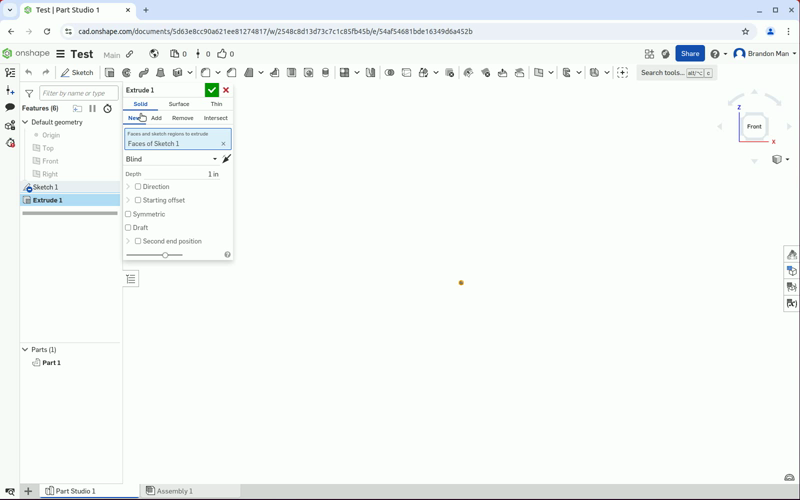
mouse_move(137, 120)
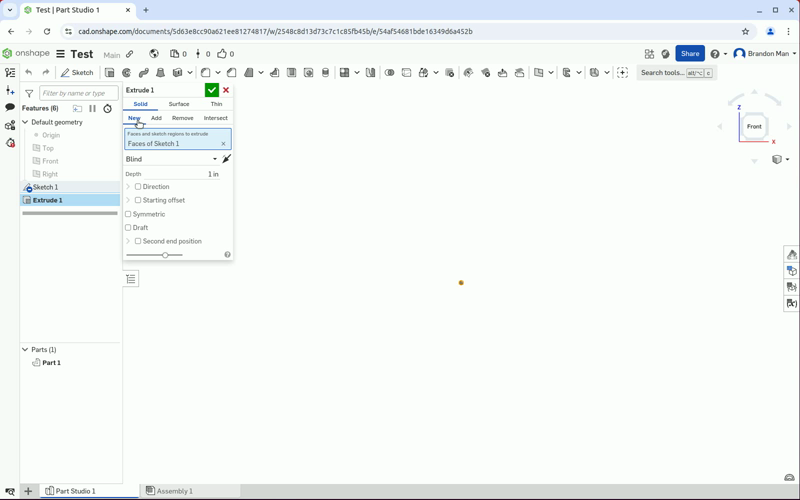
click(137, 120)
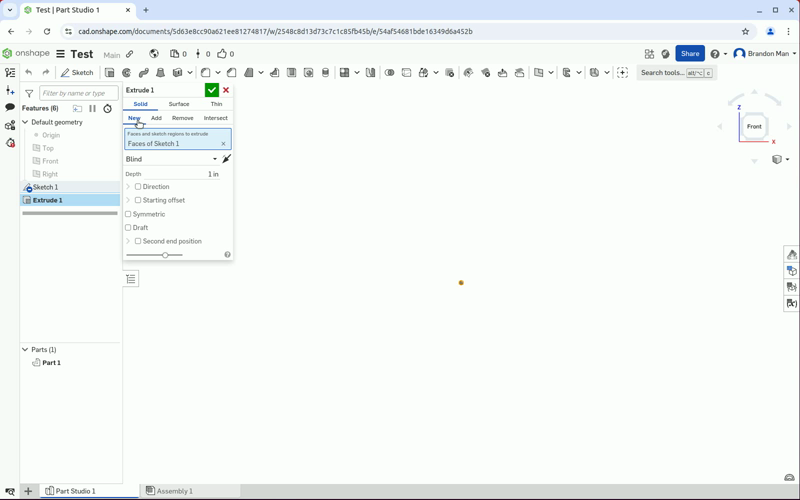
key(tab, 4)
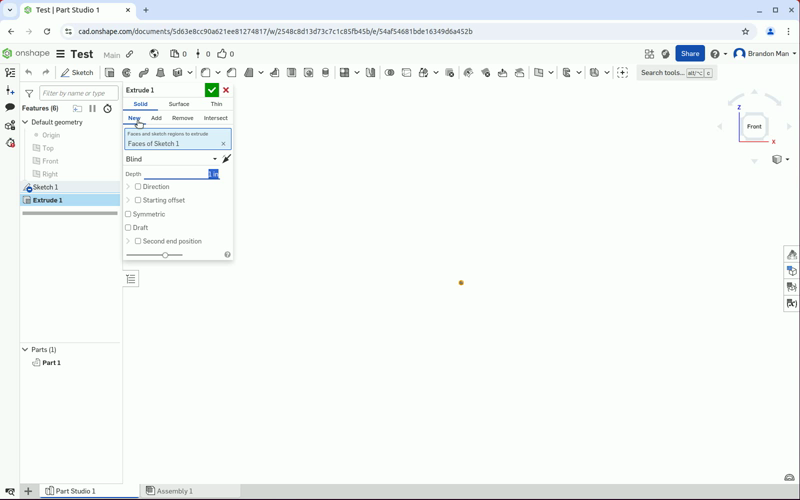
text(19.257)
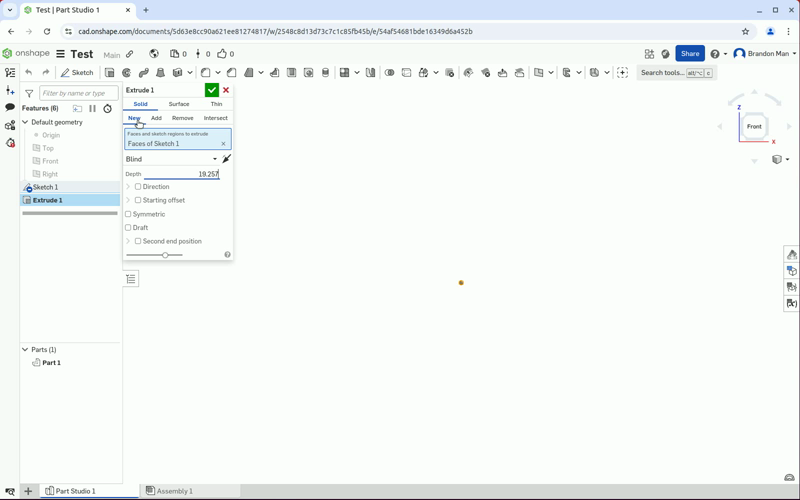
key(enter)
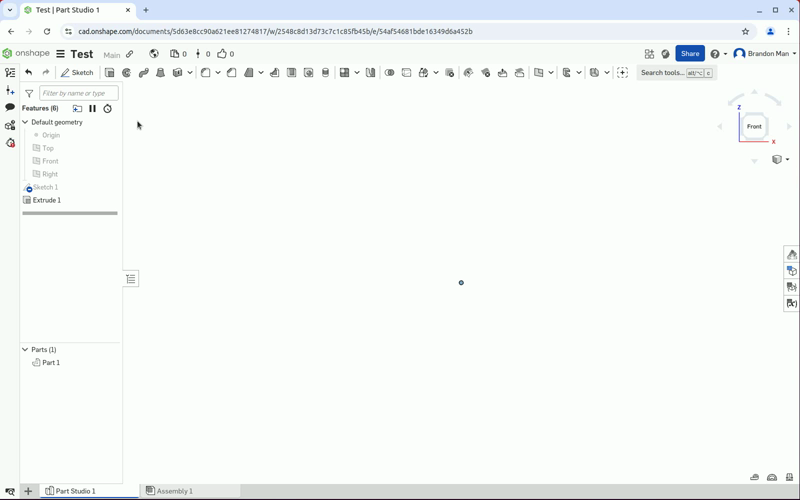
key(shift+h)
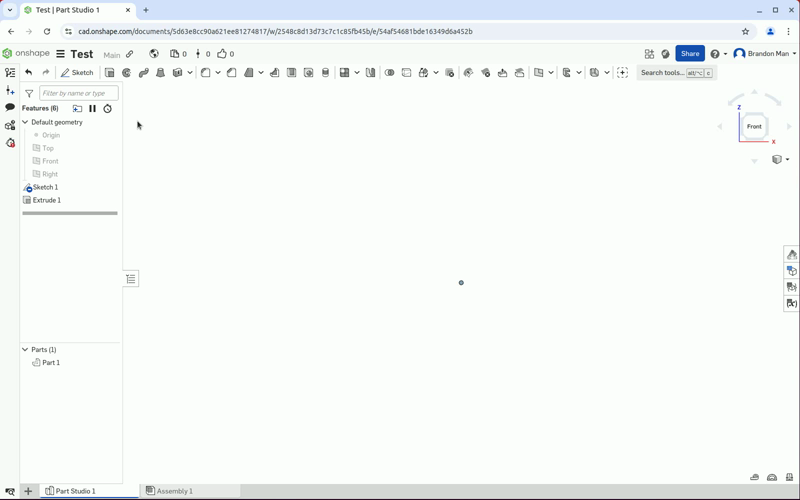
key(shift+h)
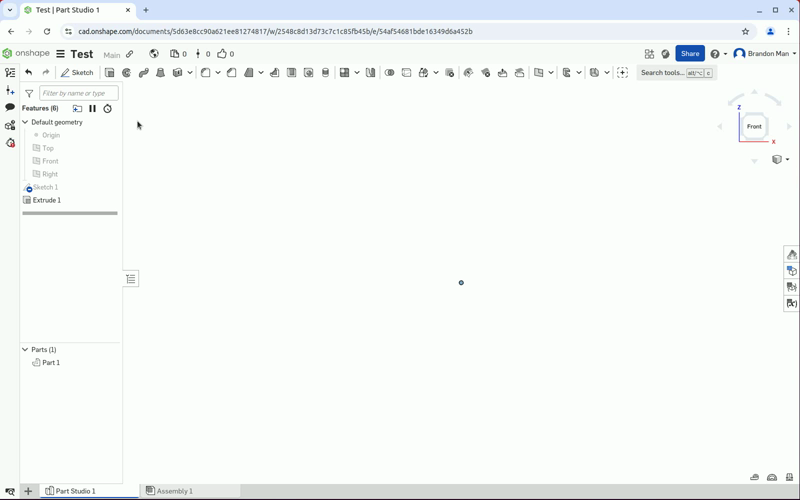
mouse_move(73, 189)
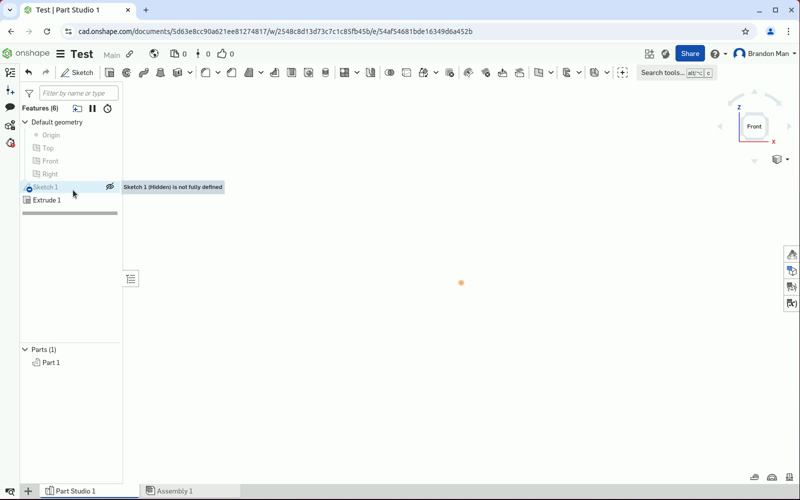
click(73, 189)
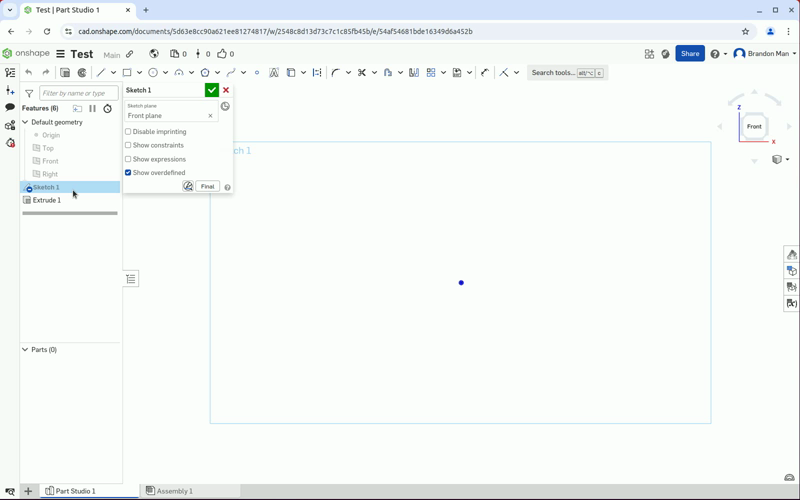
mouse_move(229, 92)
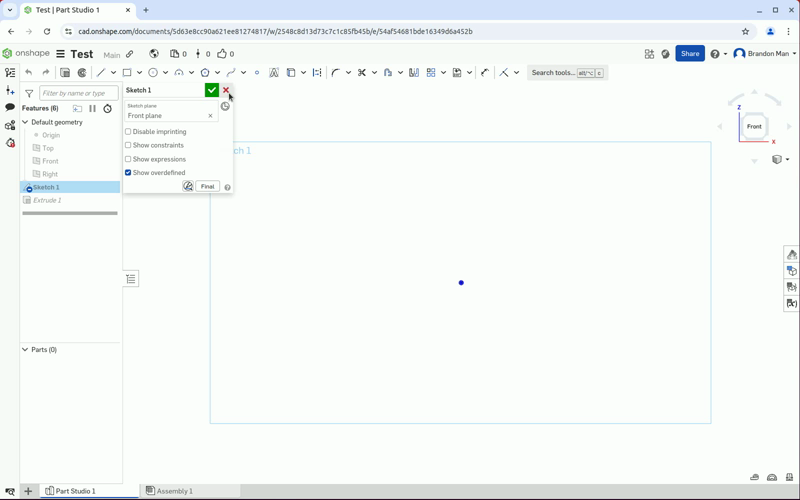
click(229, 92)
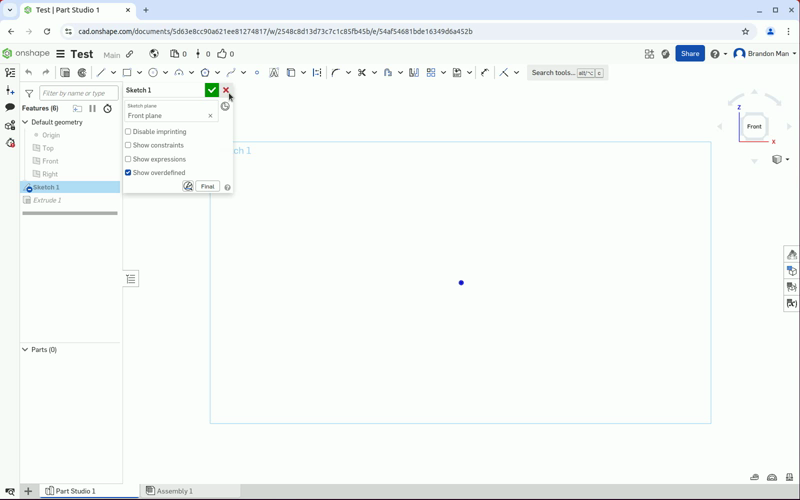
key(shift+s)
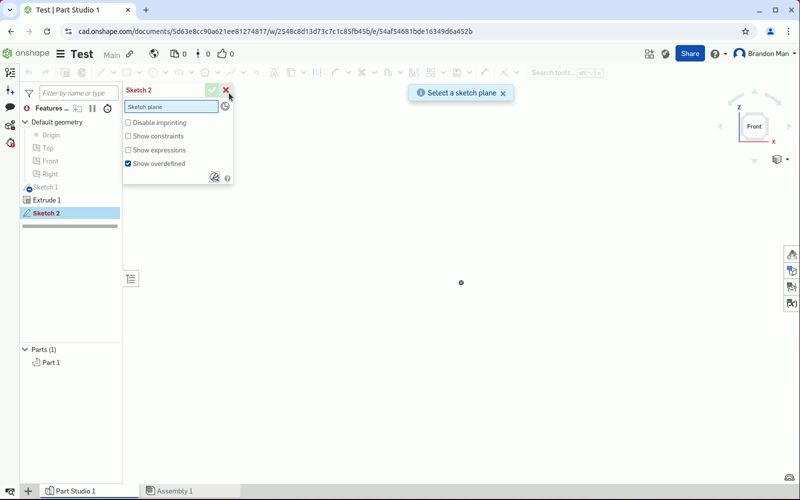
mouse_move(73, 163)
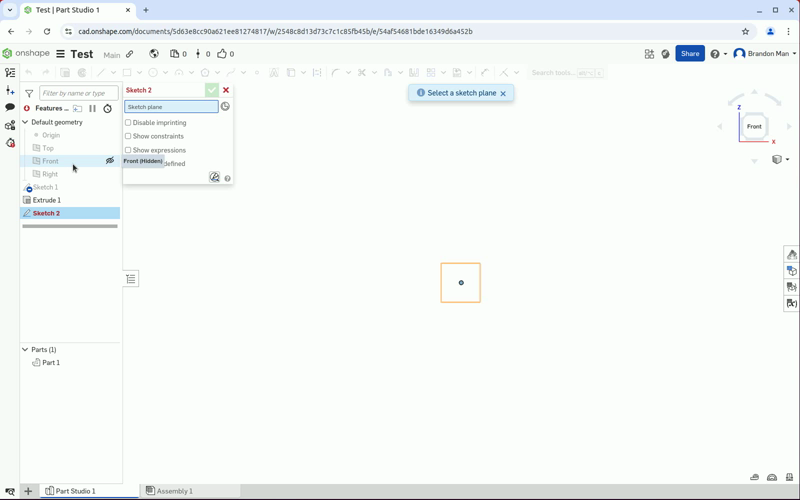
click(73, 163)
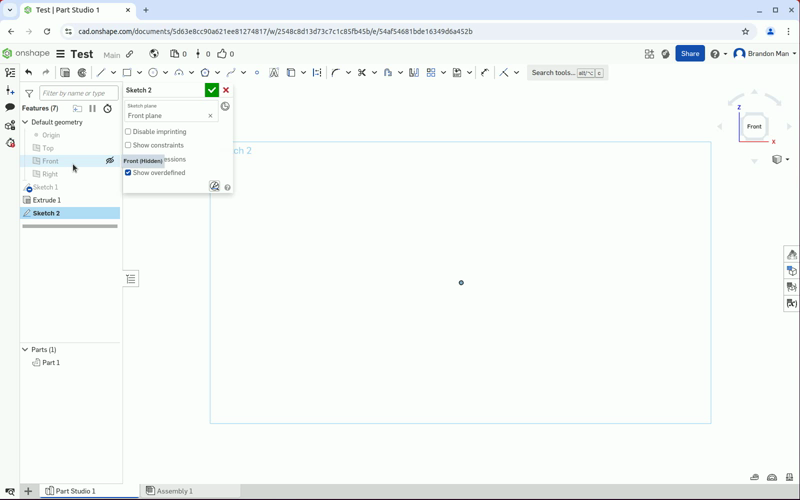
mouse_move(73, 352)
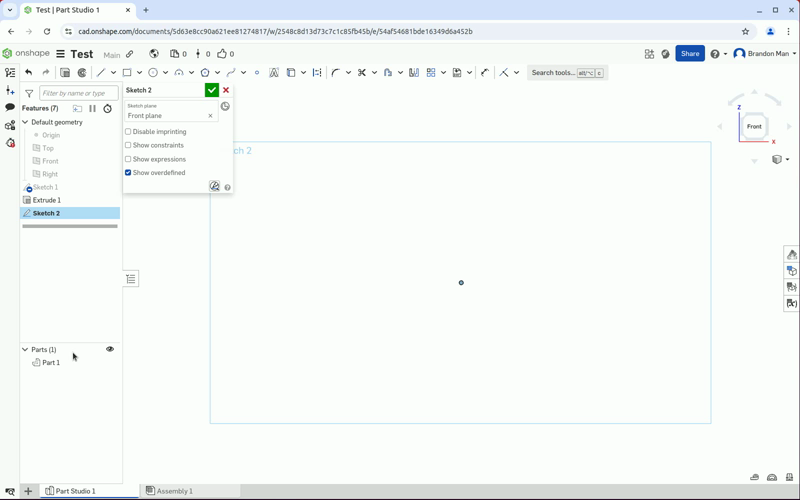
key(y)
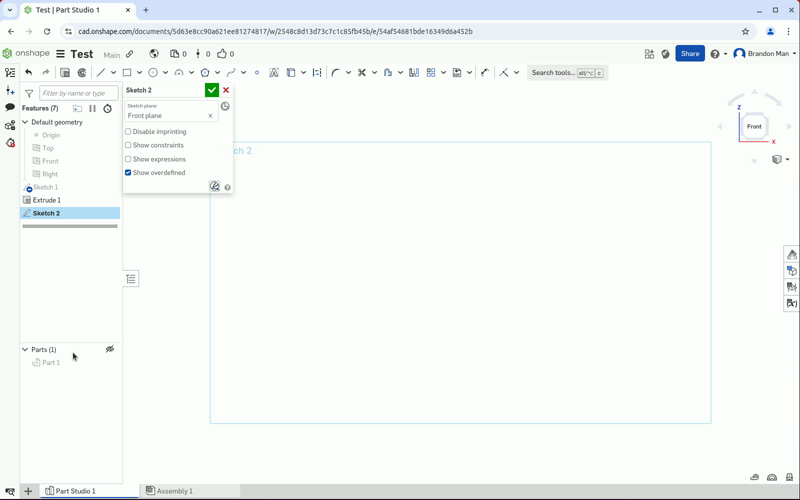
key(c)
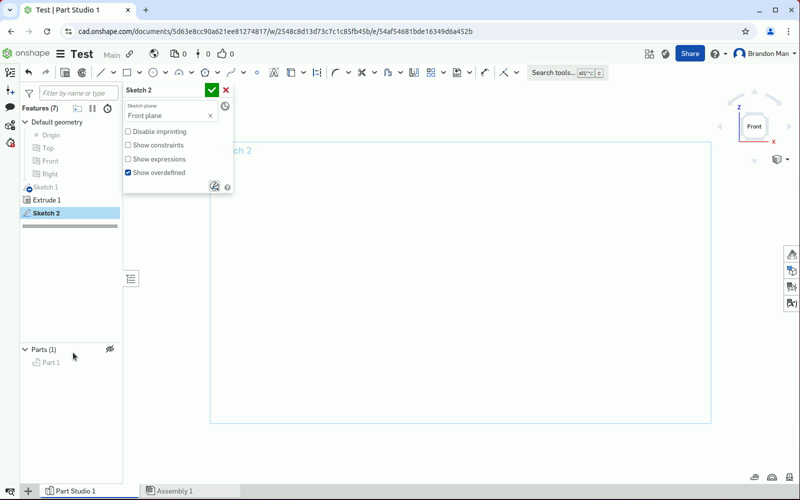
key_down(shift)
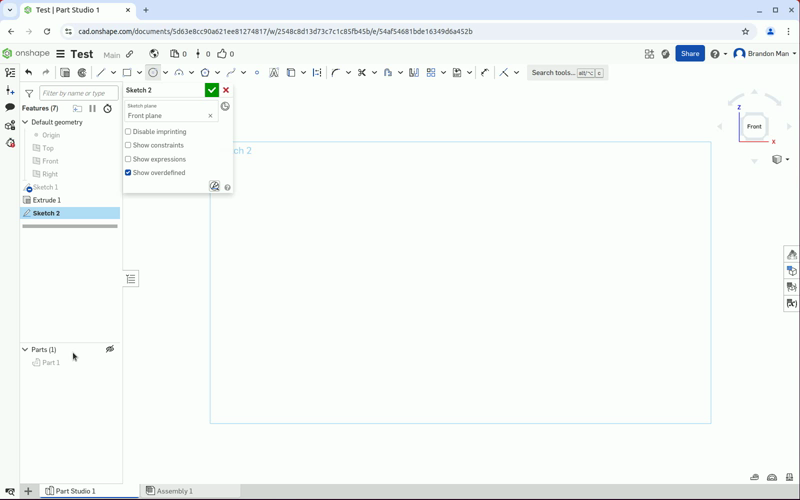
mouse_move(459, 282)
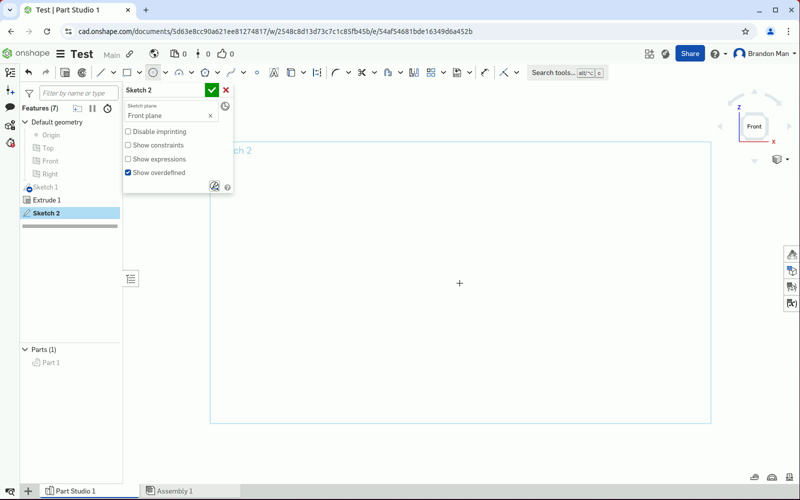
click(459, 282)
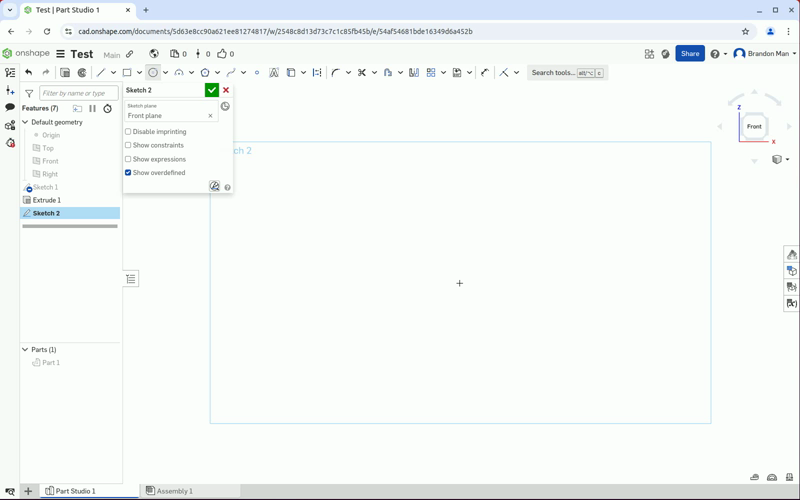
key_up(shift)
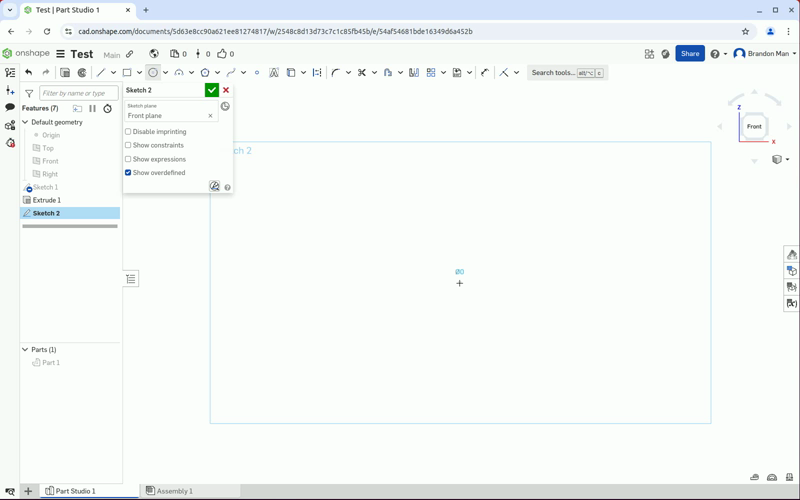
mouse_move(460, 282)
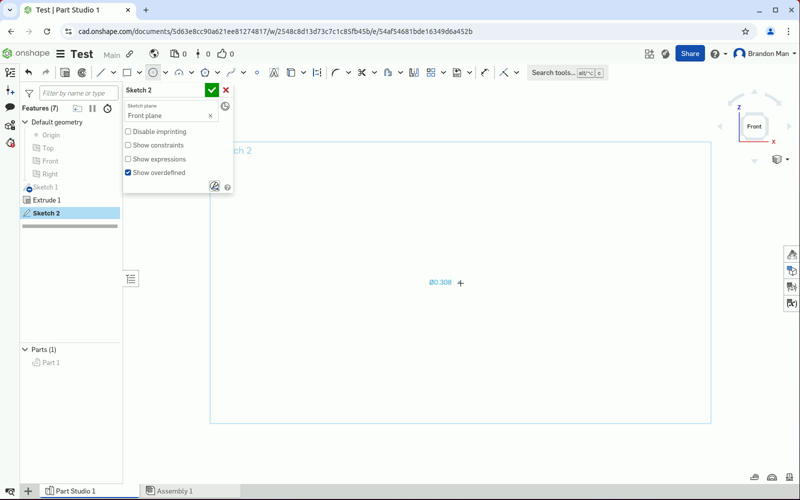
scroll(6)
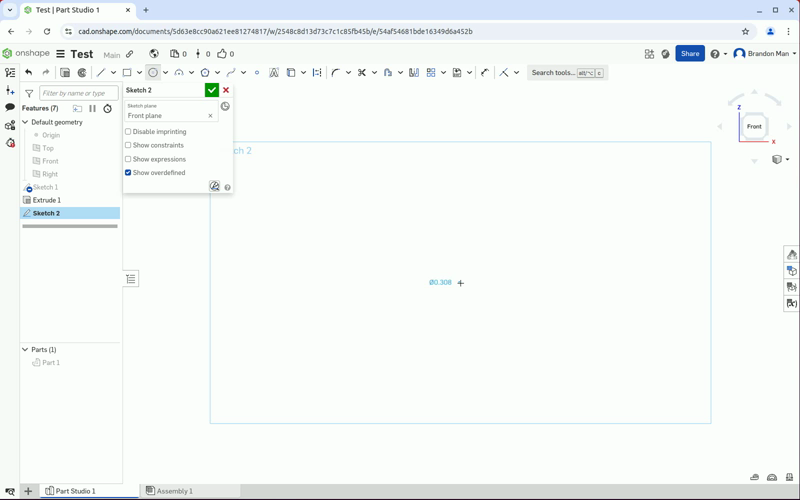
scroll(6)
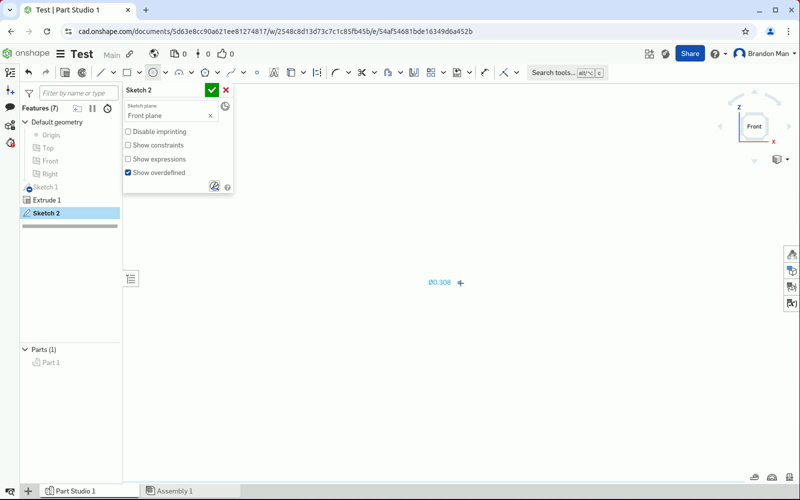
scroll(6)
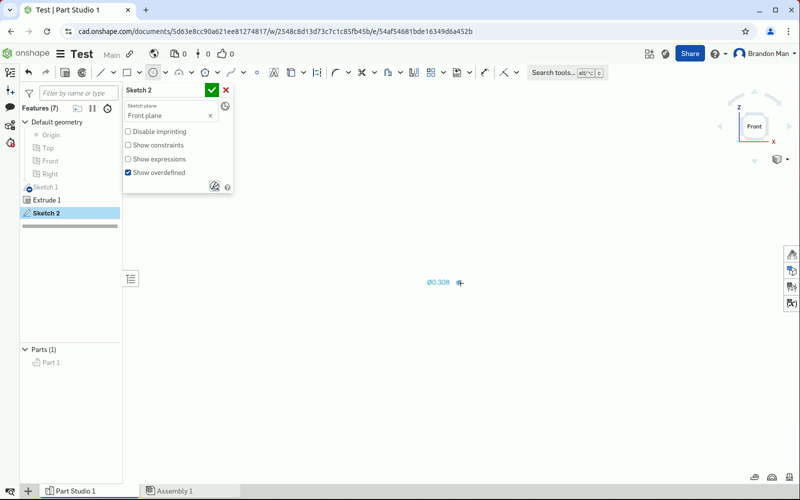
scroll(6)
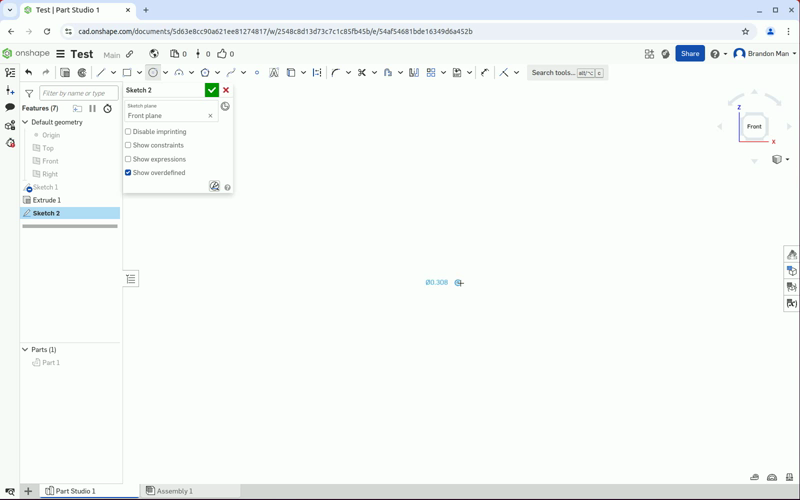
scroll(6)
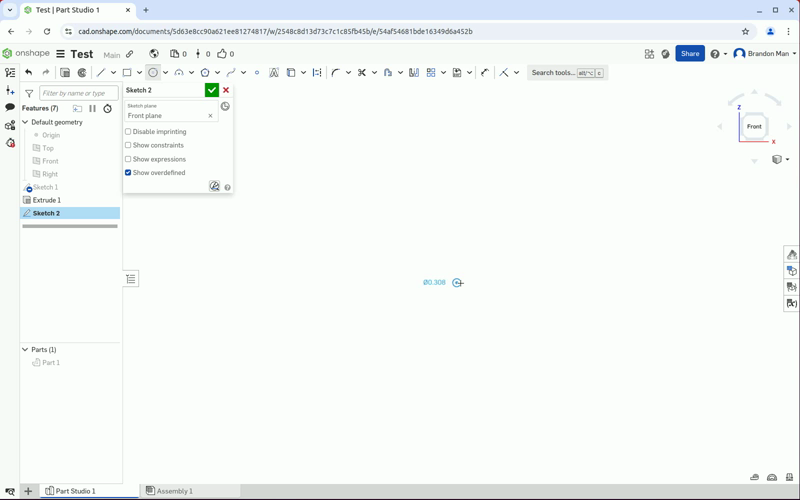
scroll(6)
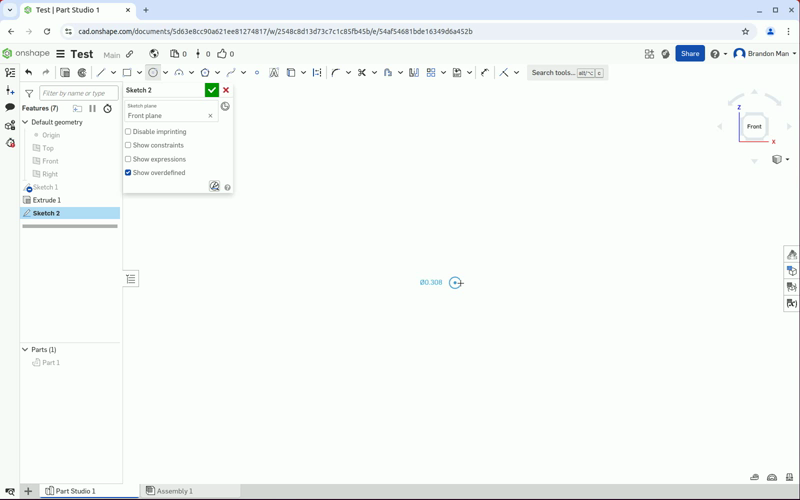
scroll(6)
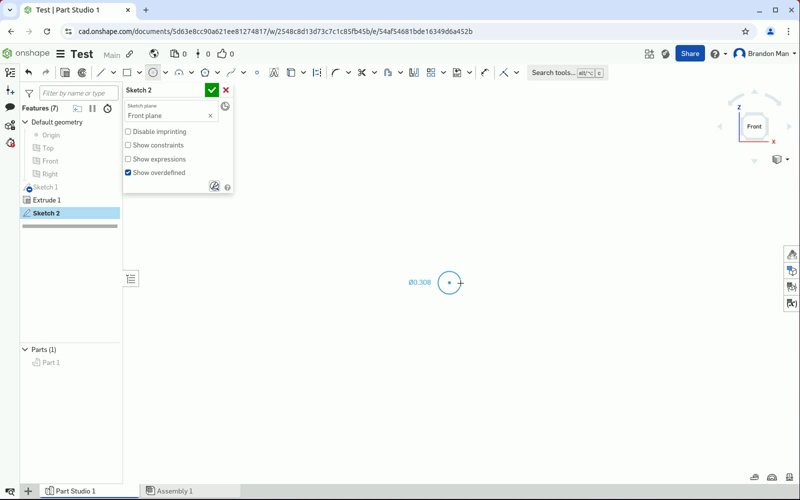
click(460, 282)
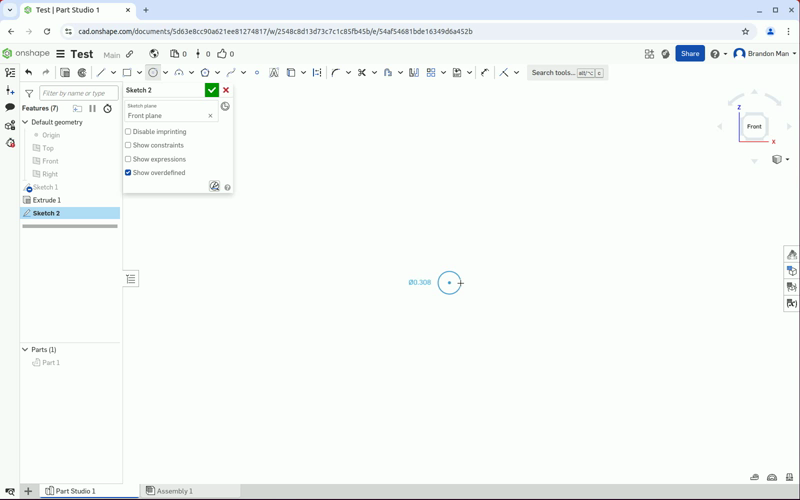
scroll(-6)
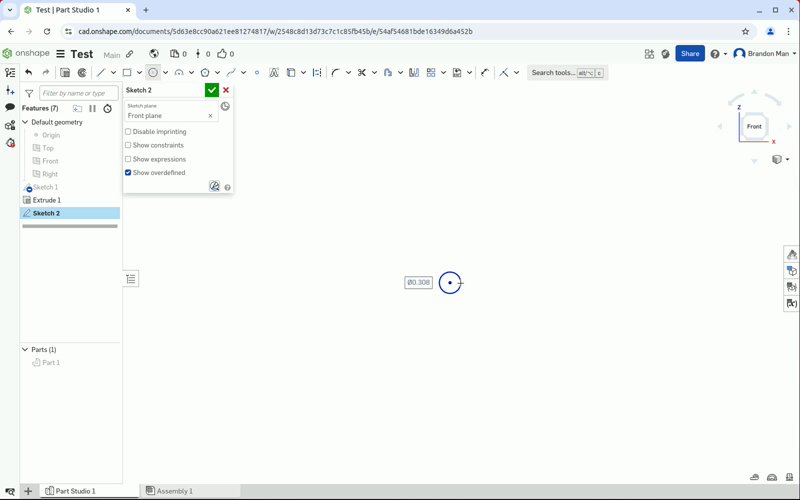
scroll(-6)
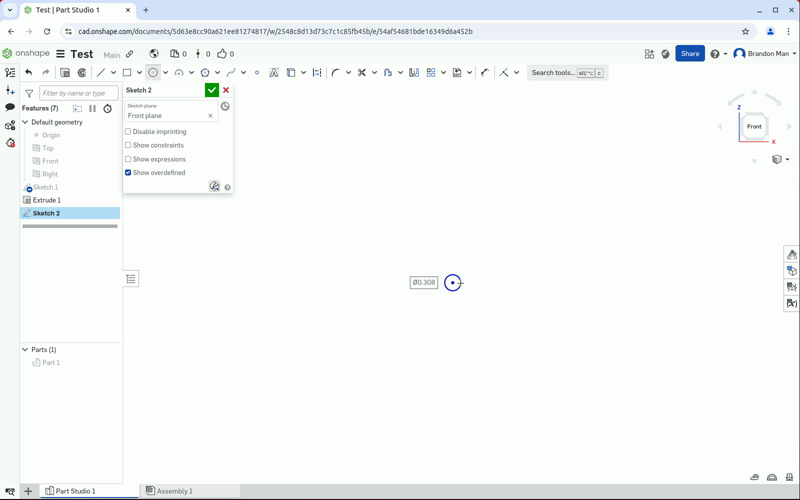
scroll(-6)
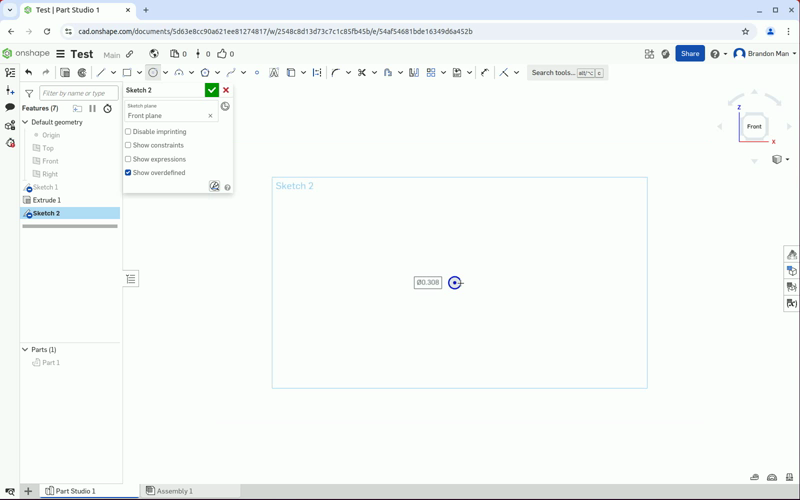
scroll(-6)
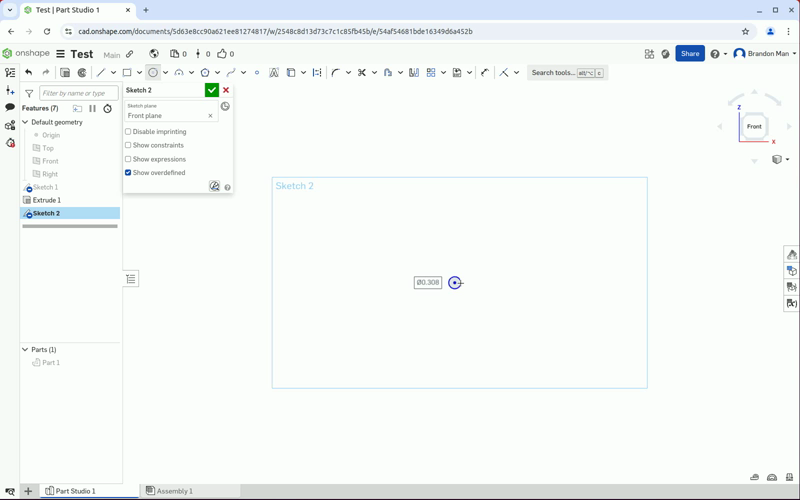
scroll(-6)
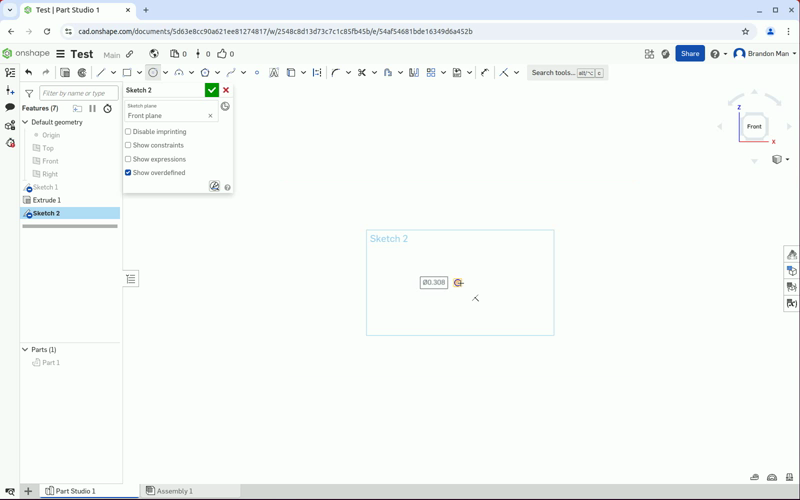
scroll(-6)
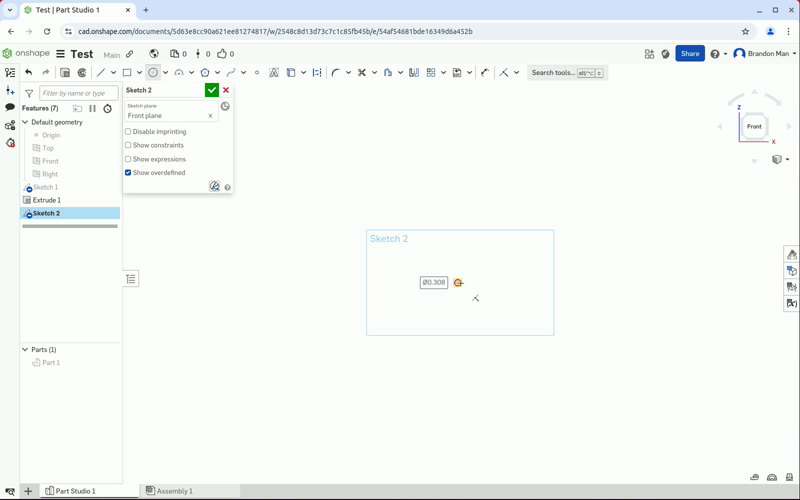
scroll(-6)
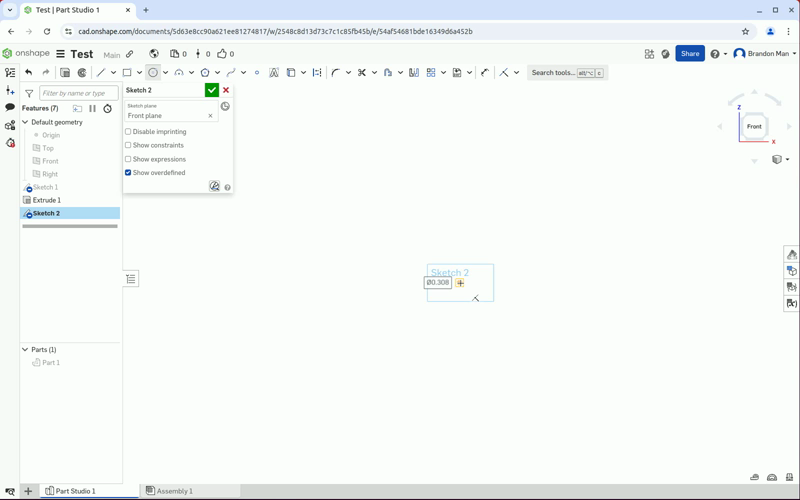
key(esc)
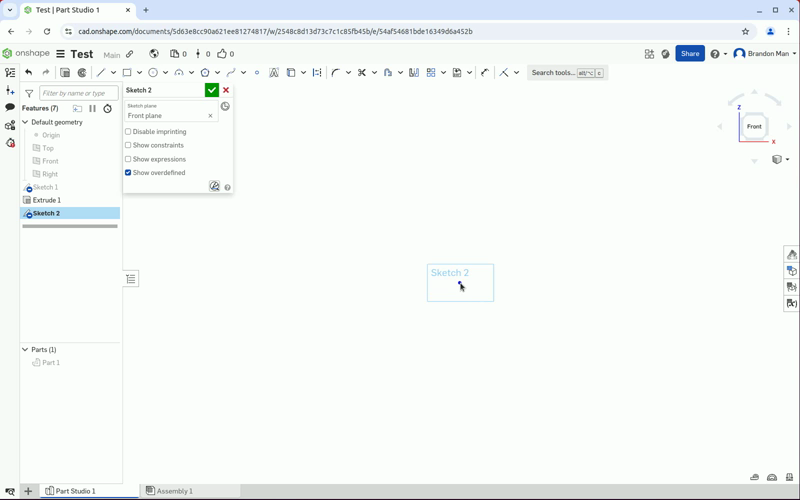
mouse_move(458, 282)
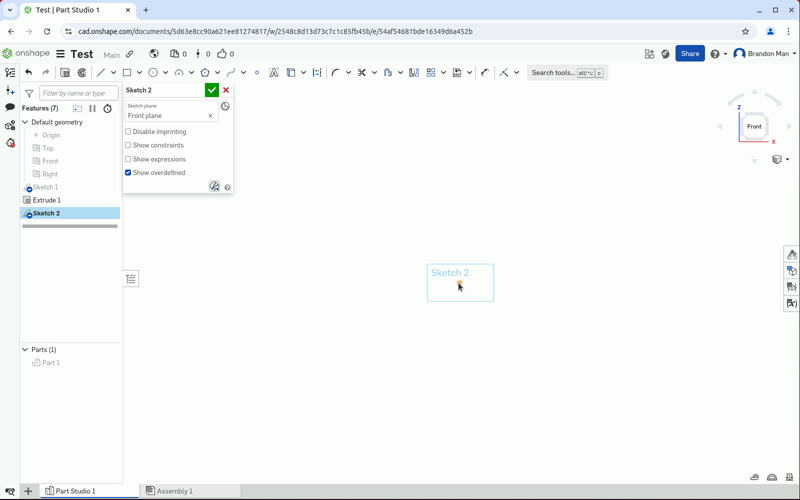
scroll(6)
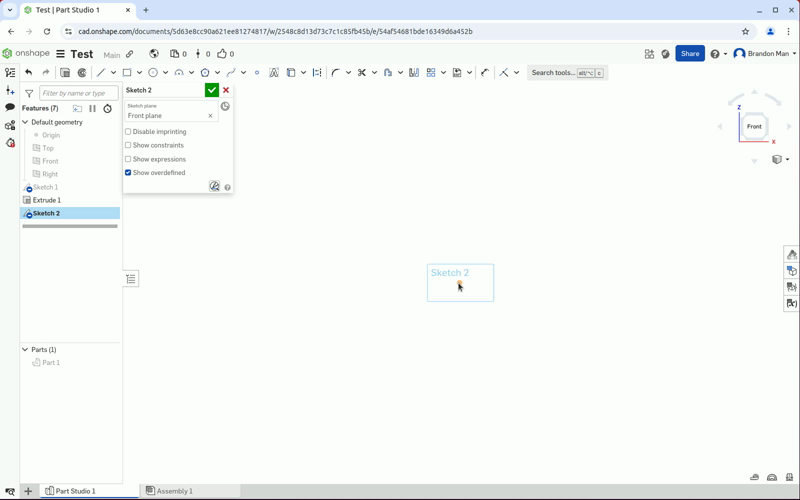
scroll(6)
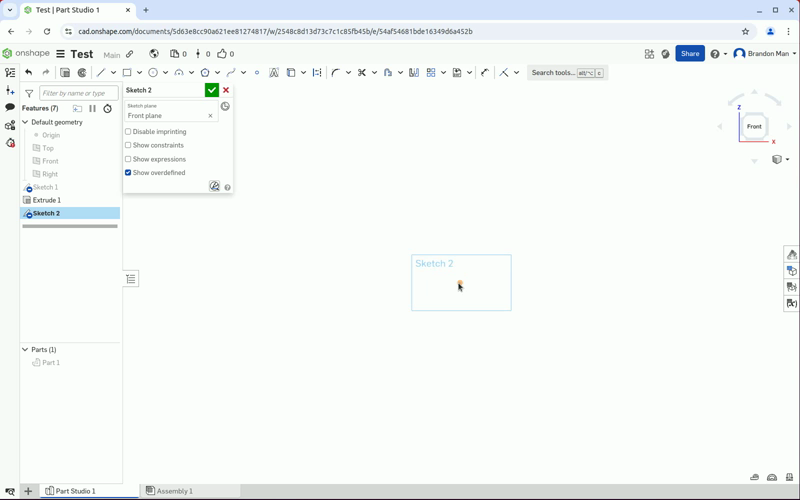
scroll(6)
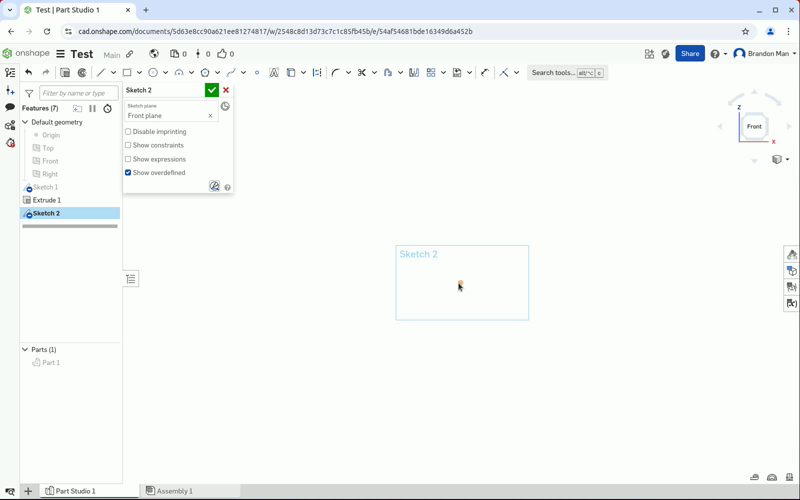
scroll(6)
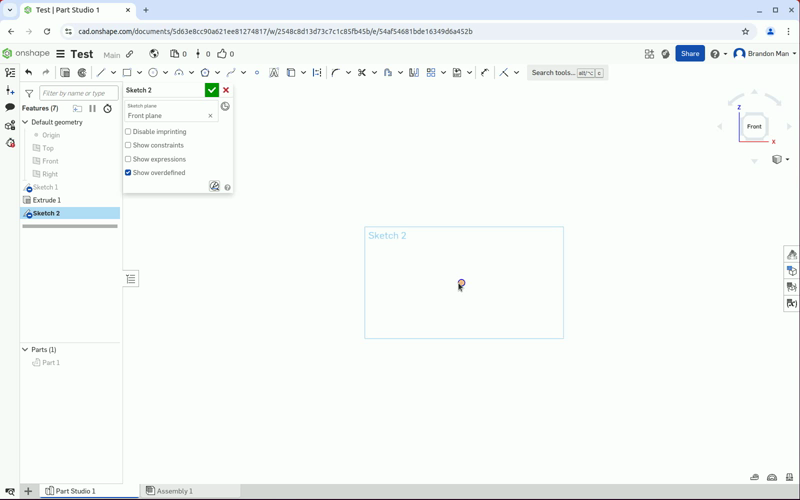
scroll(6)
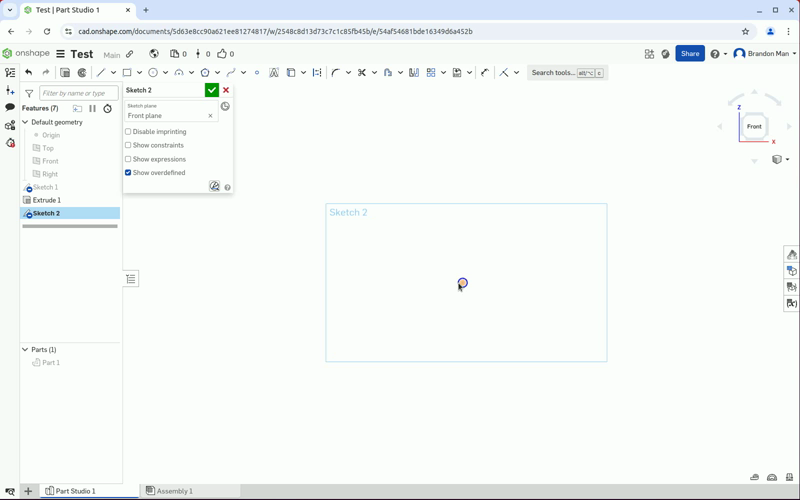
scroll(6)
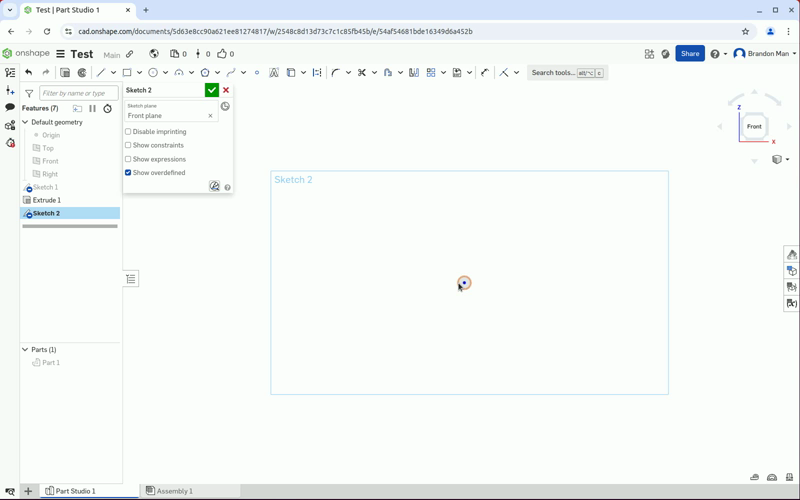
scroll(6)
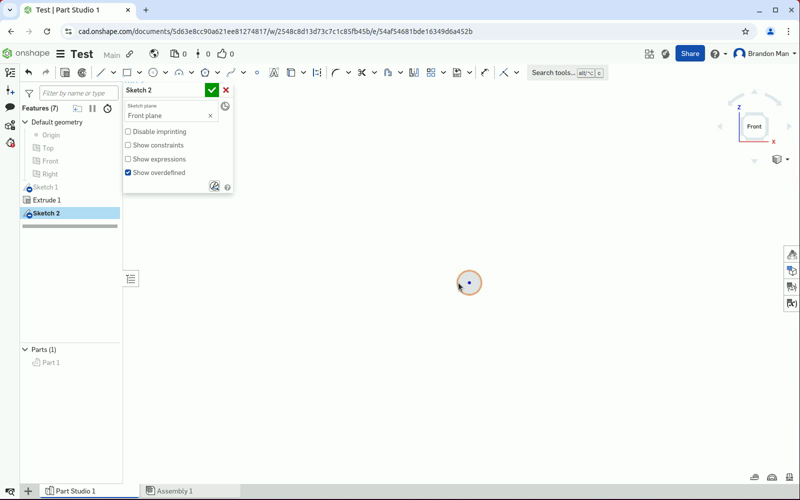
click(458, 282)
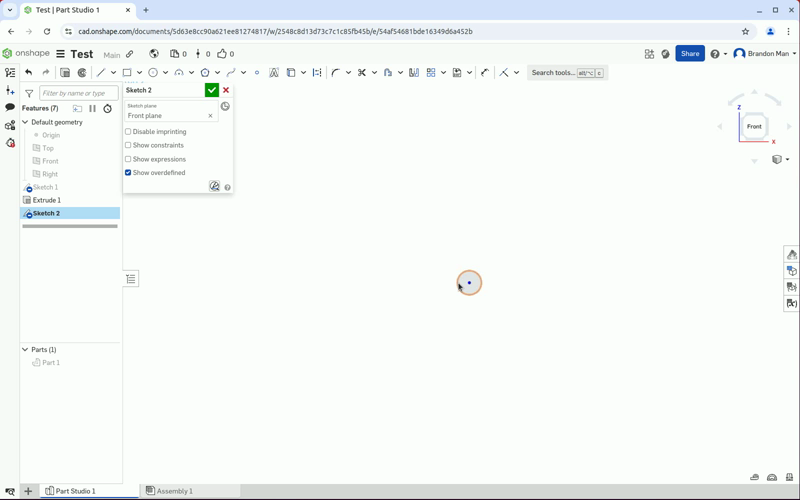
scroll(-6)
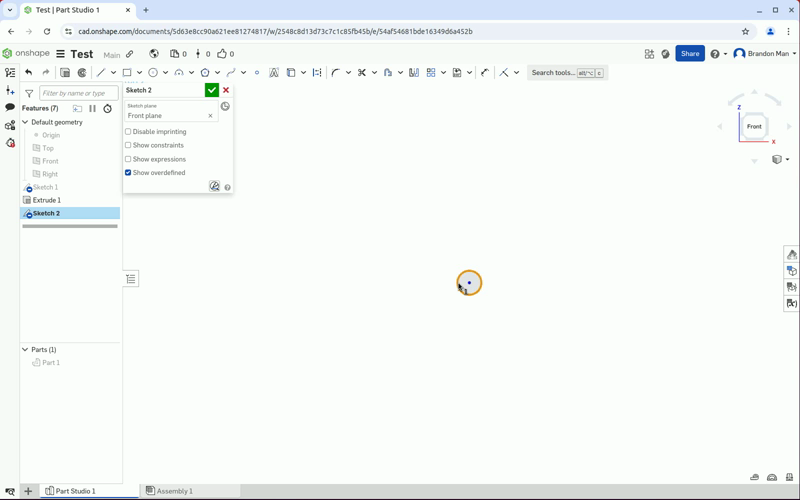
scroll(-6)
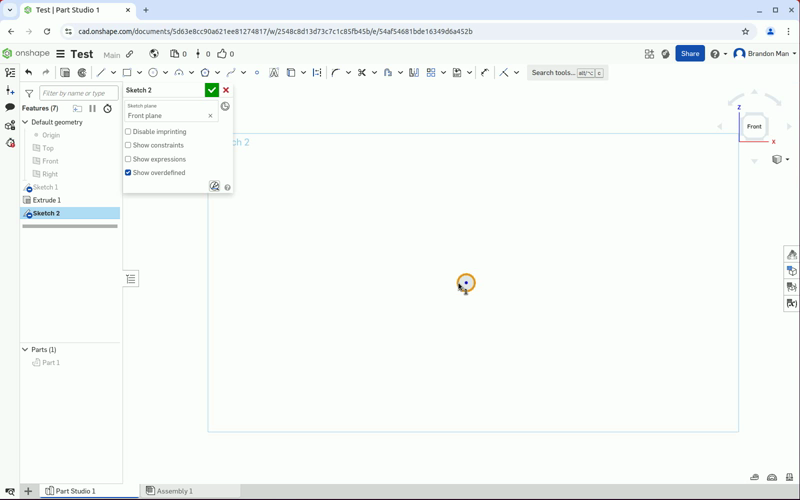
scroll(-6)
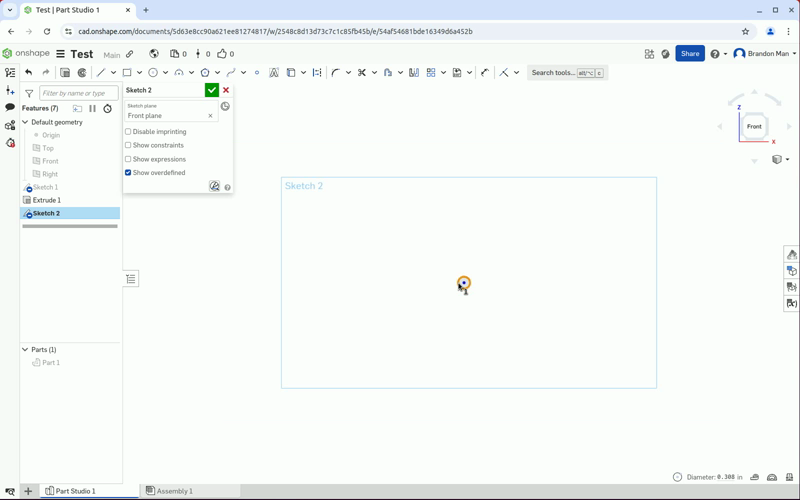
scroll(-6)
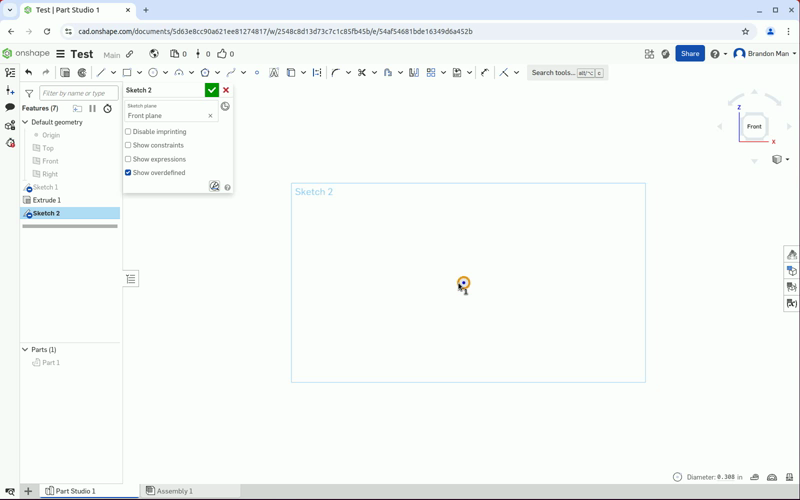
scroll(-6)
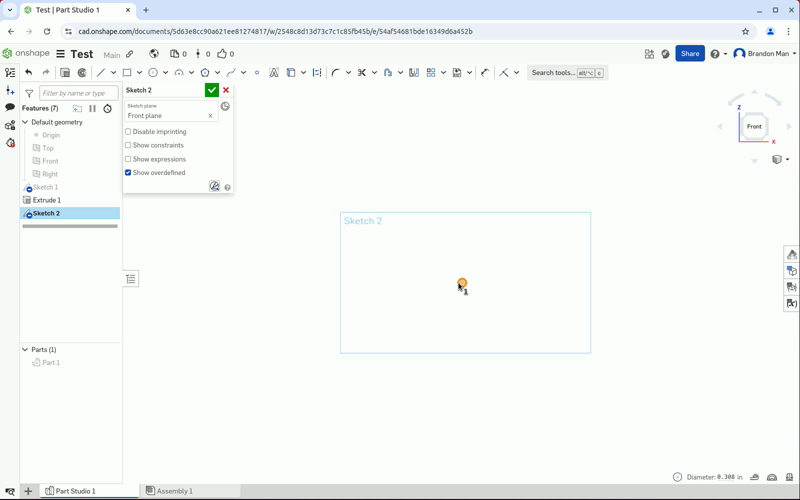
scroll(-6)
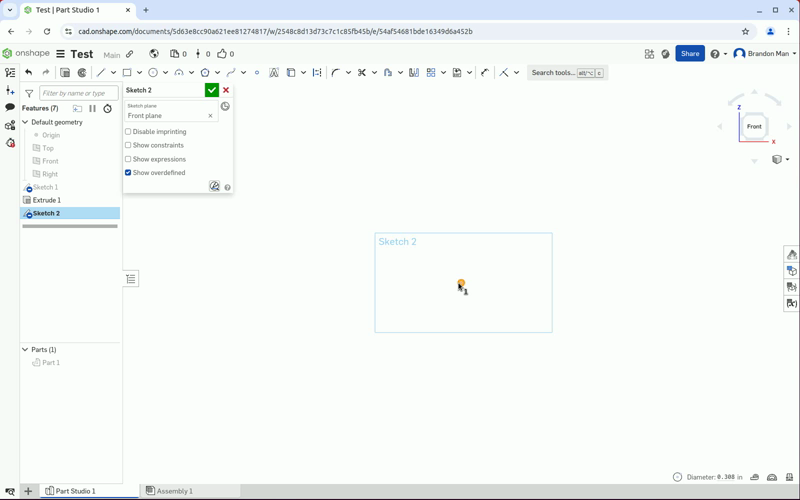
scroll(-6)
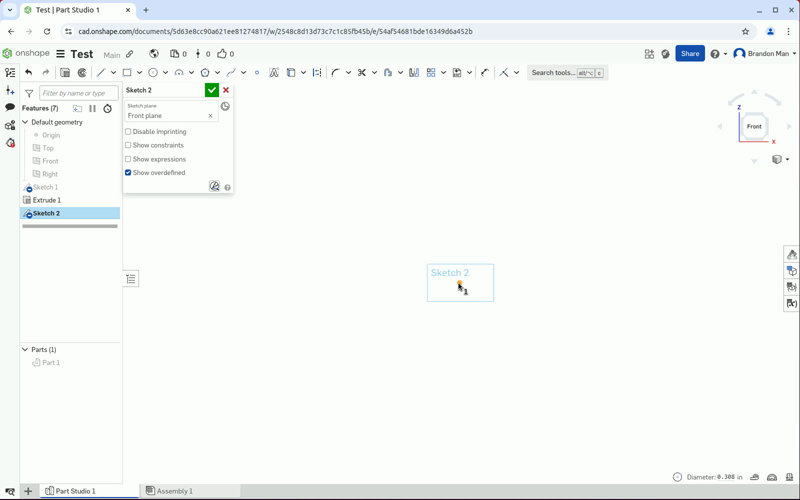
mouse_move(73, 352)
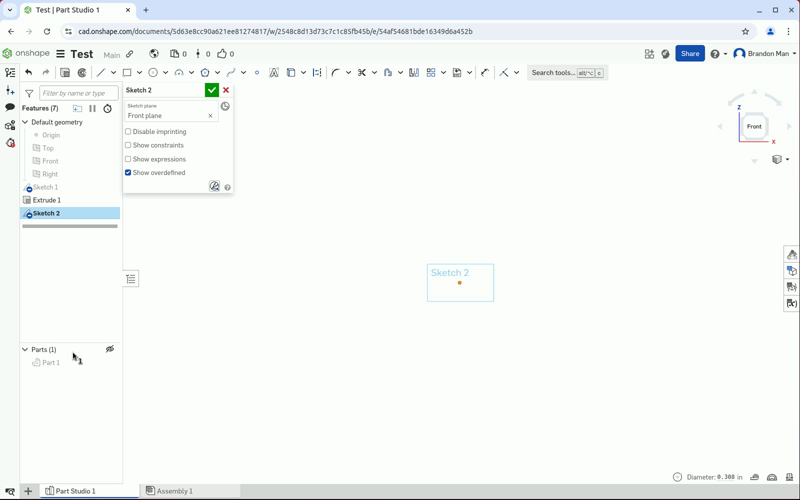
key(shift+y)
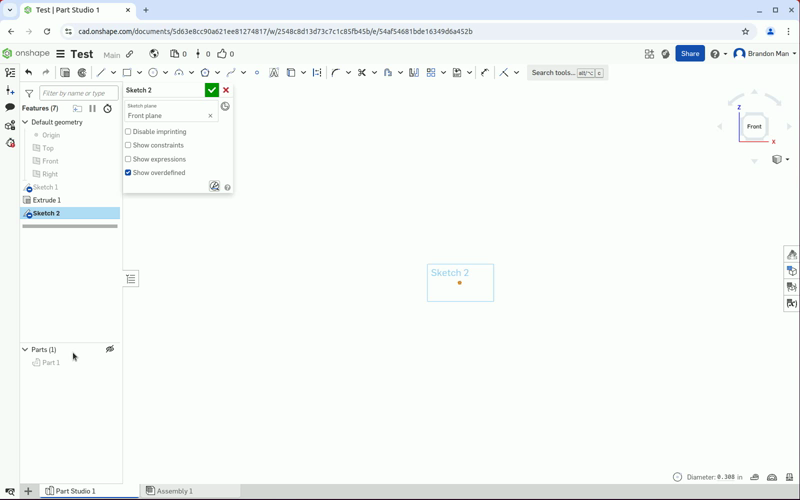
key(shift+e)
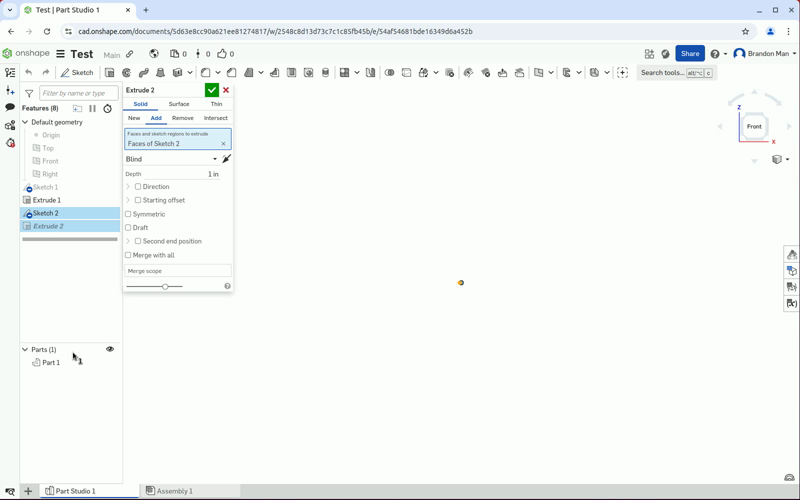
mouse_move(143, 106)
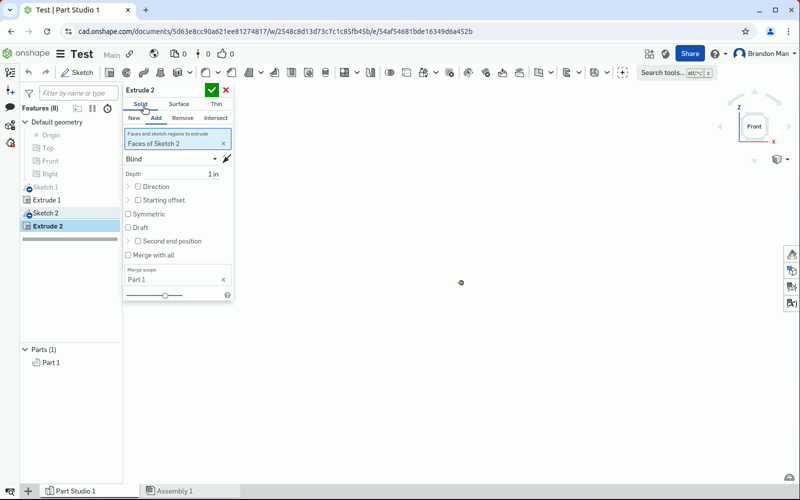
click(143, 106)
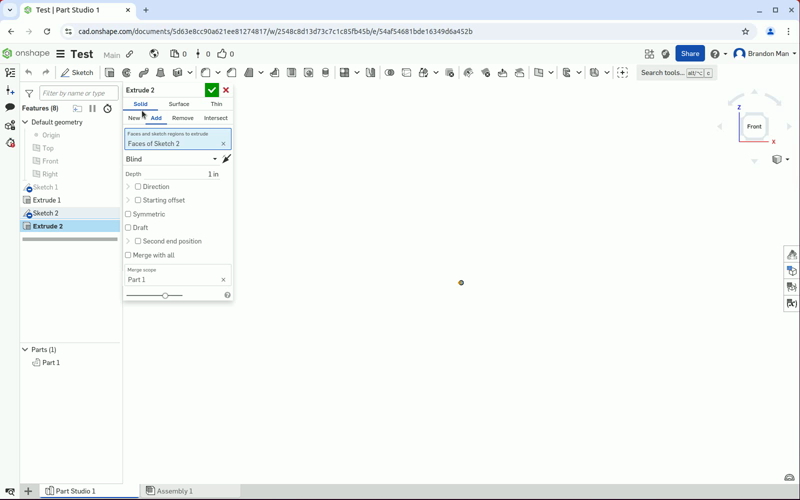
mouse_move(137, 120)
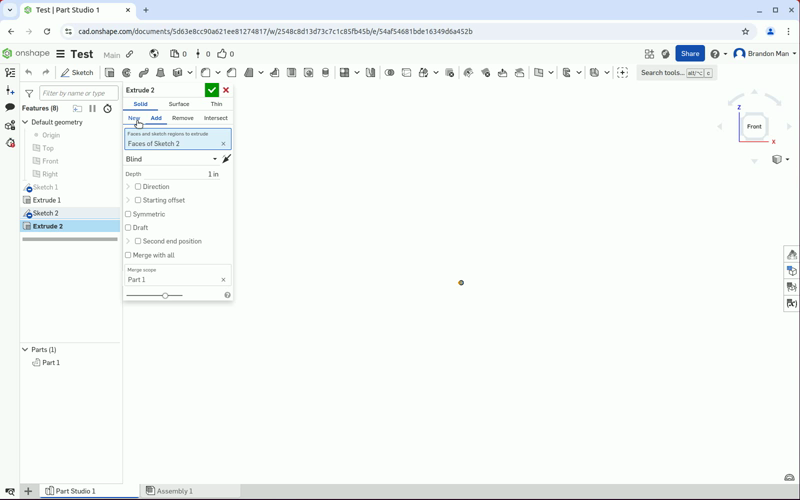
click(137, 120)
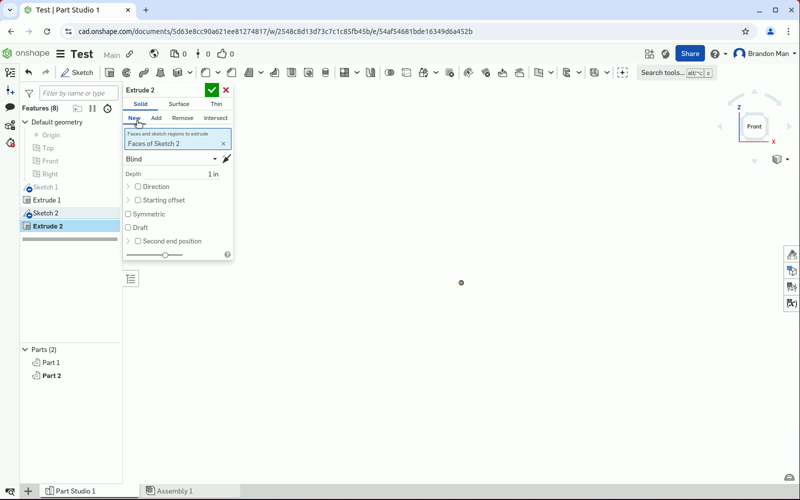
key(tab, 4)
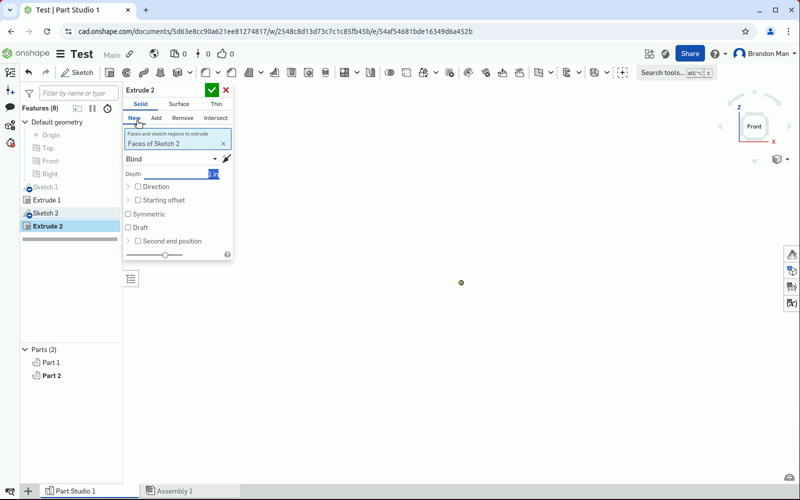
text(15.405)
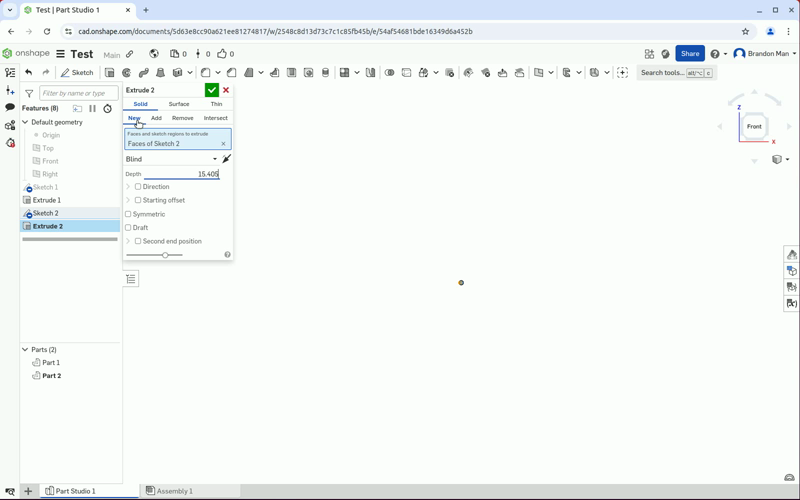
key(enter)
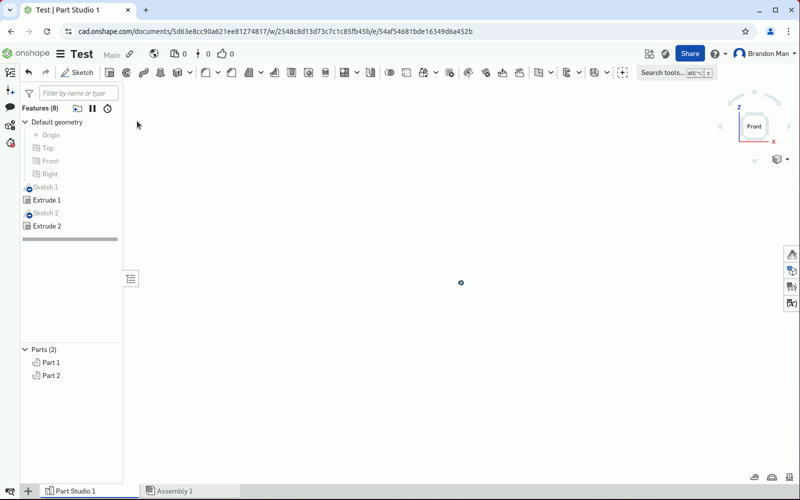
key(shift+h)
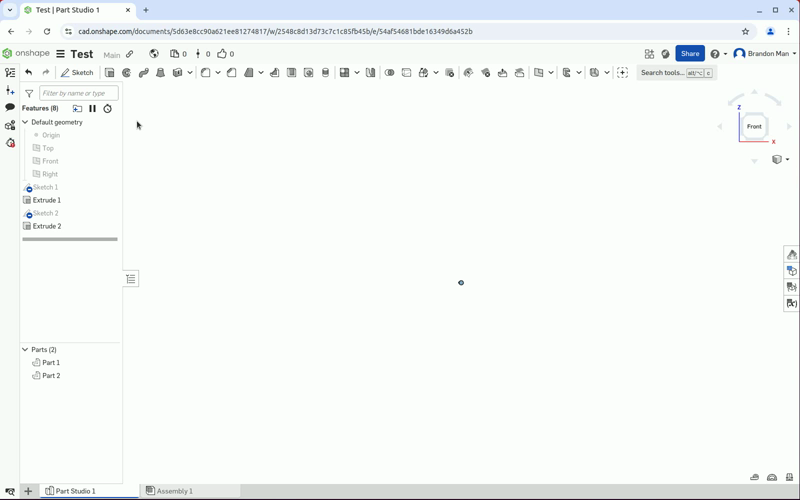
key(shift+h)
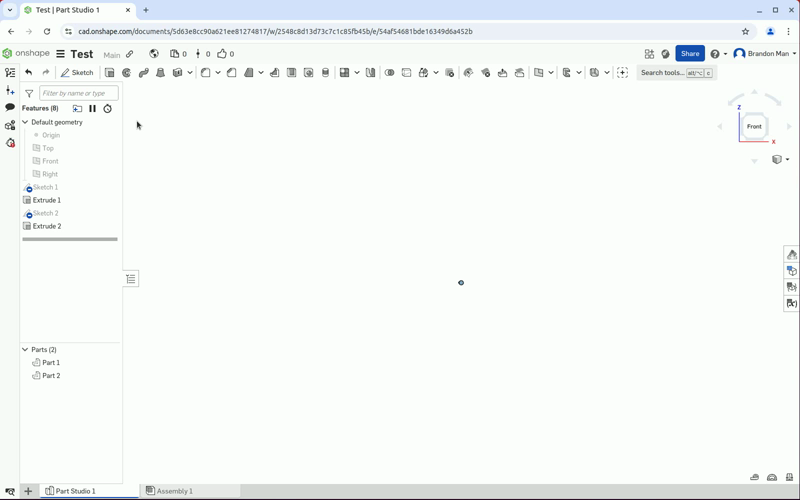
mouse_move(73, 189)
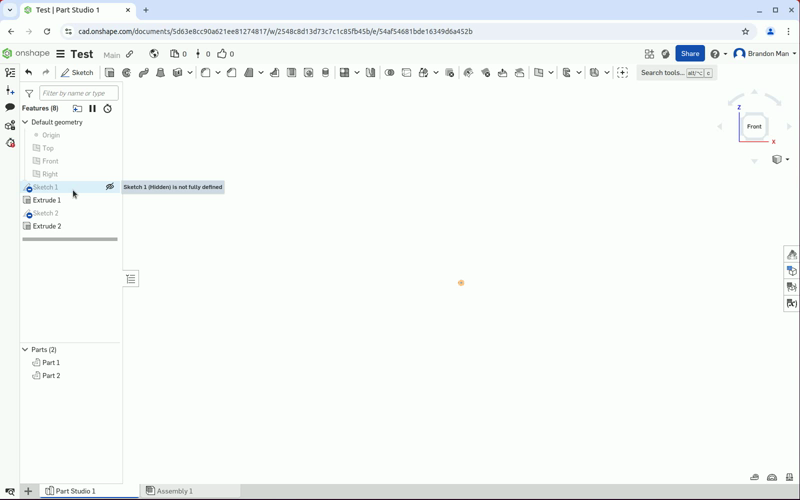
click(73, 189)
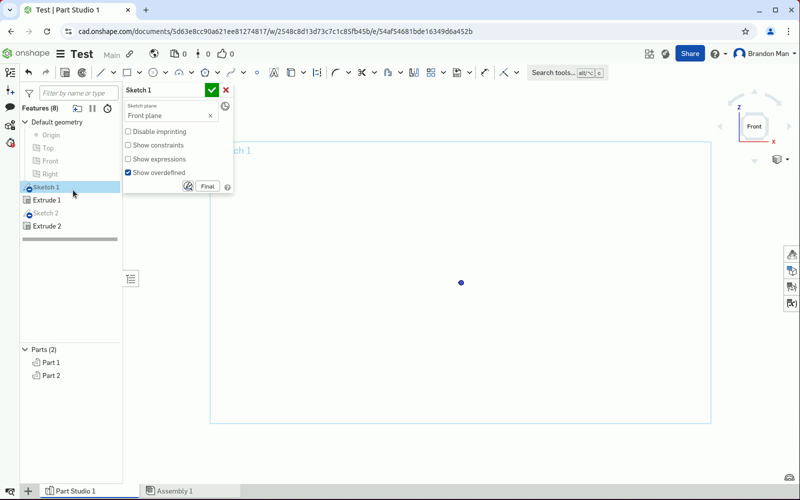
mouse_move(229, 92)
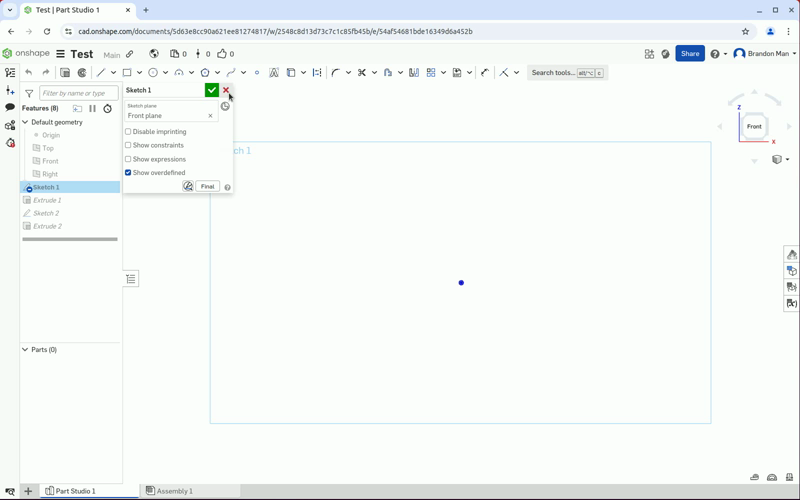
click(229, 92)
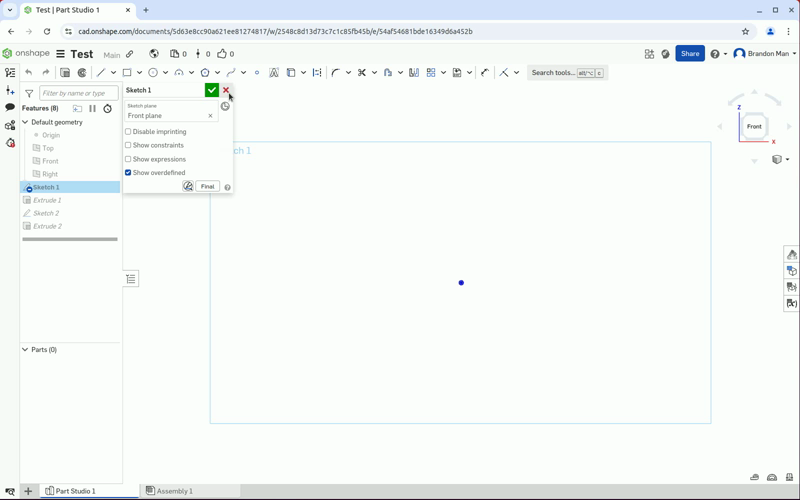
key(shift+s)
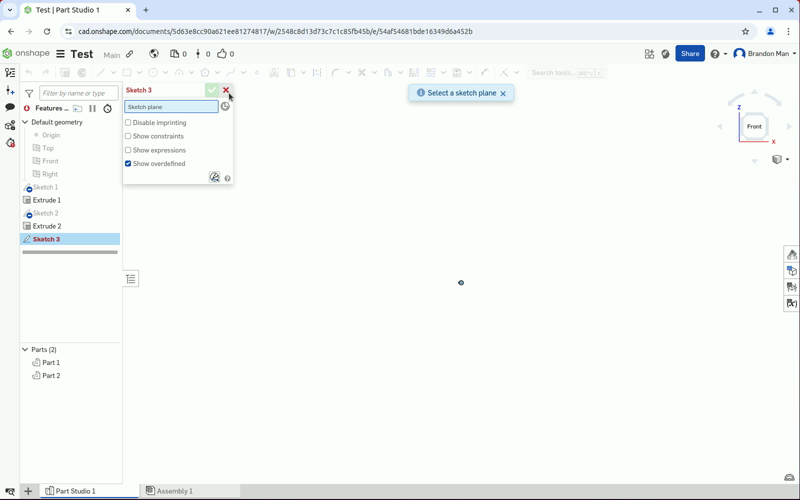
mouse_move(73, 163)
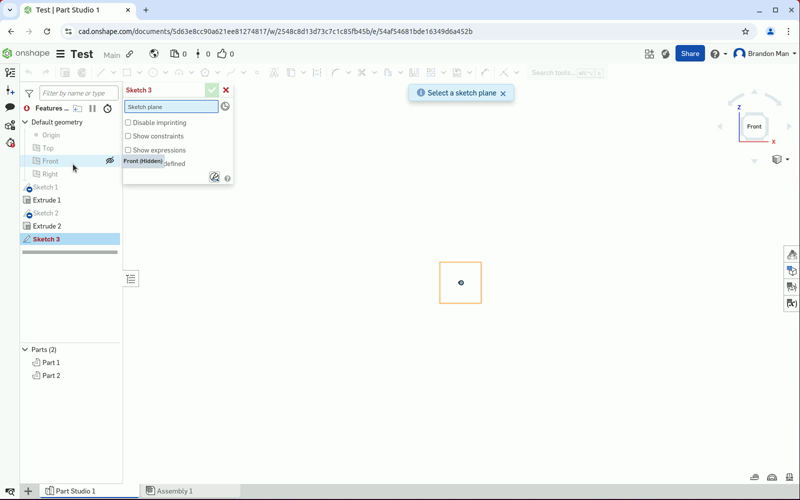
click(73, 163)
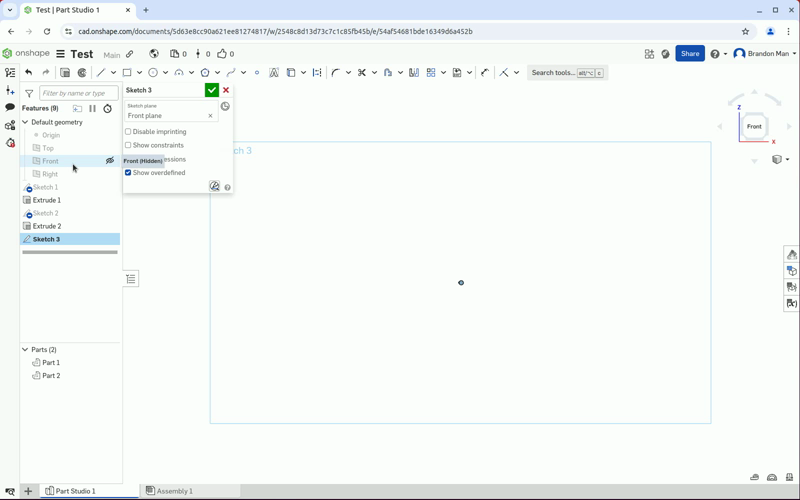
mouse_move(73, 352)
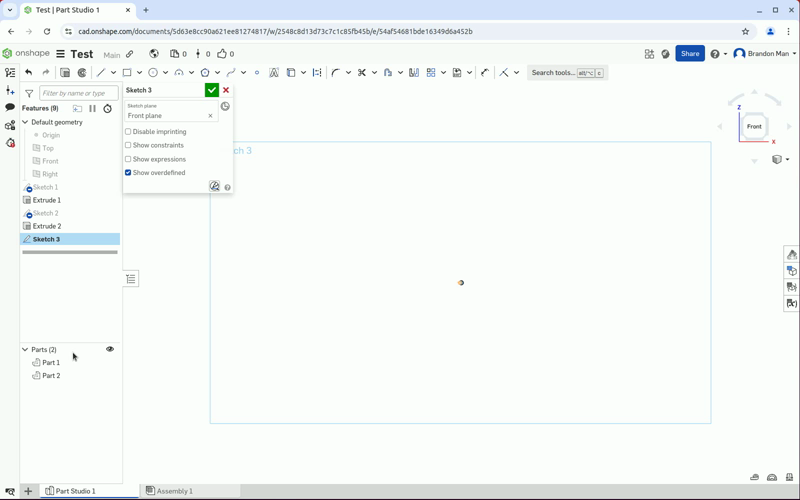
key(y)
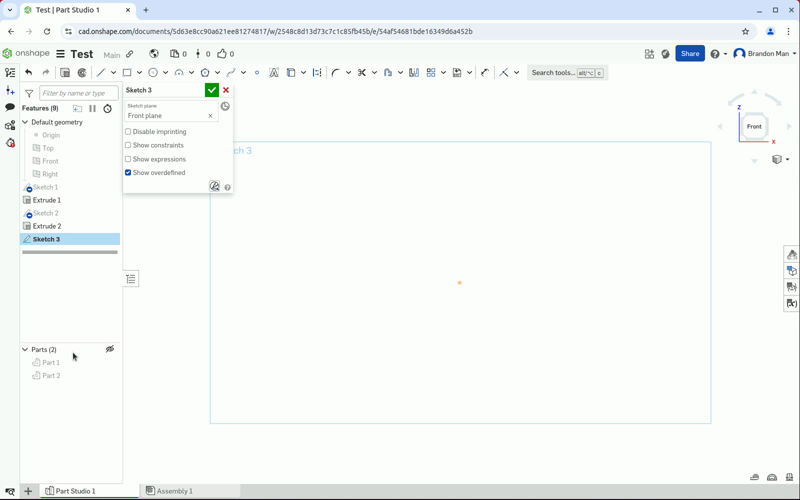
key(c)
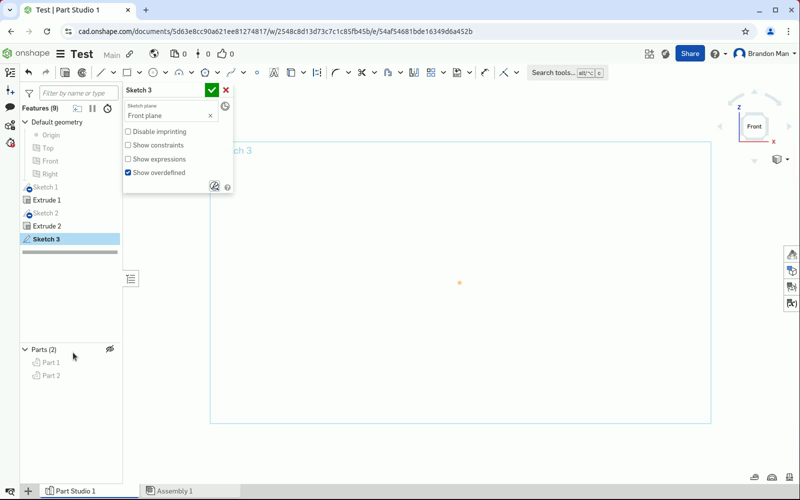
key_down(shift)
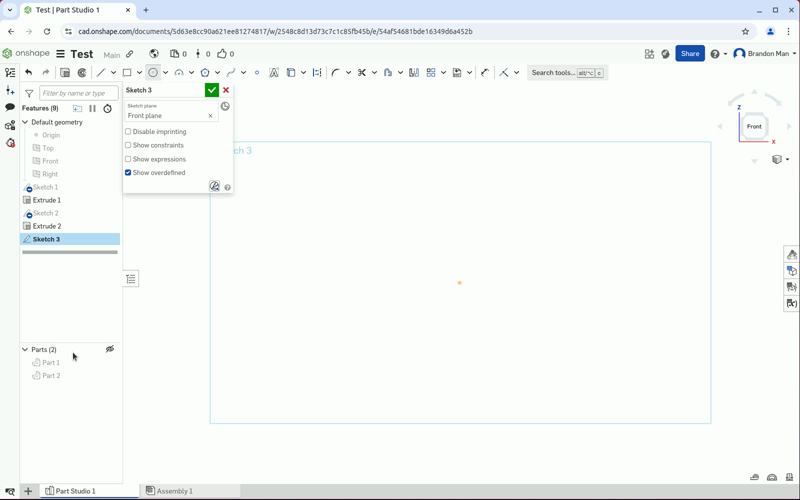
mouse_move(458, 282)
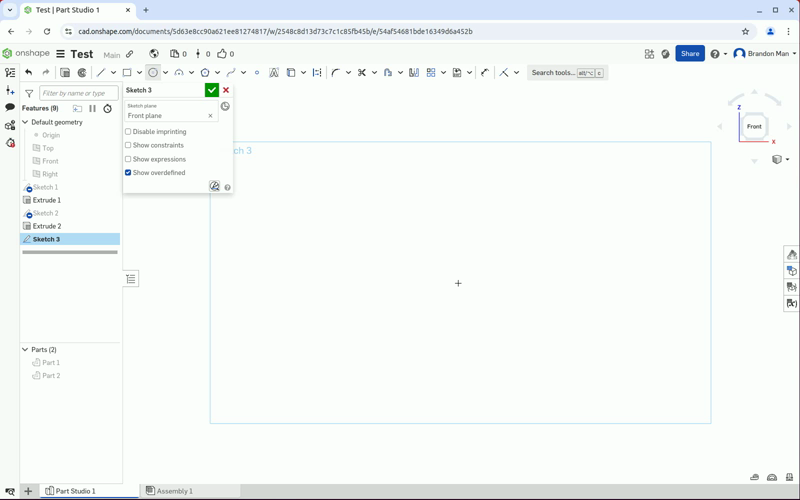
click(458, 282)
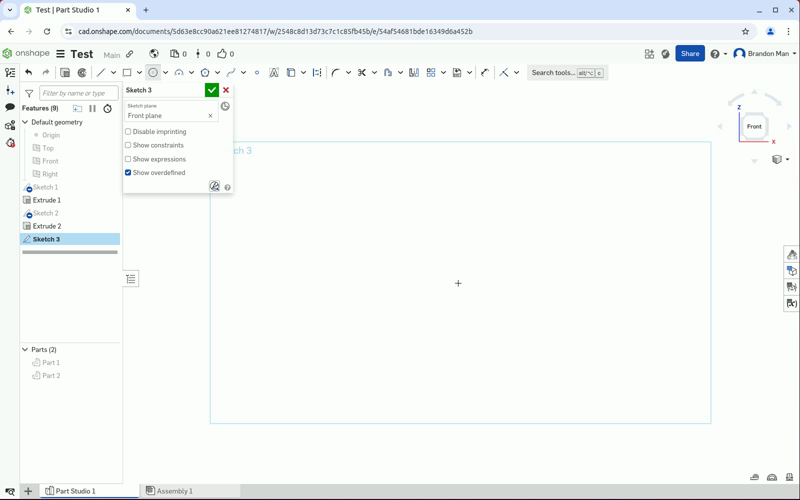
key_up(shift)
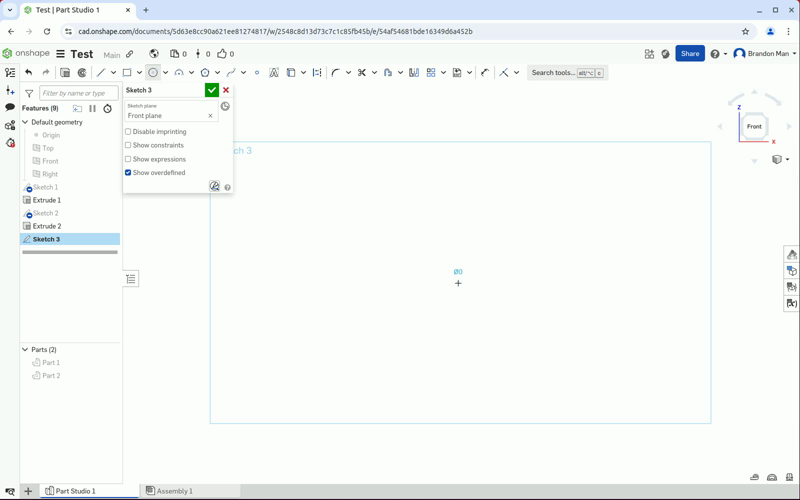
mouse_move(459, 282)
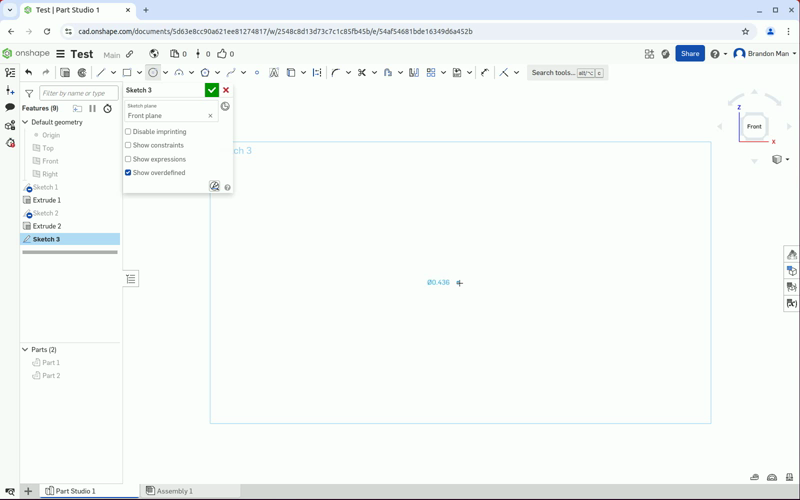
scroll(6)
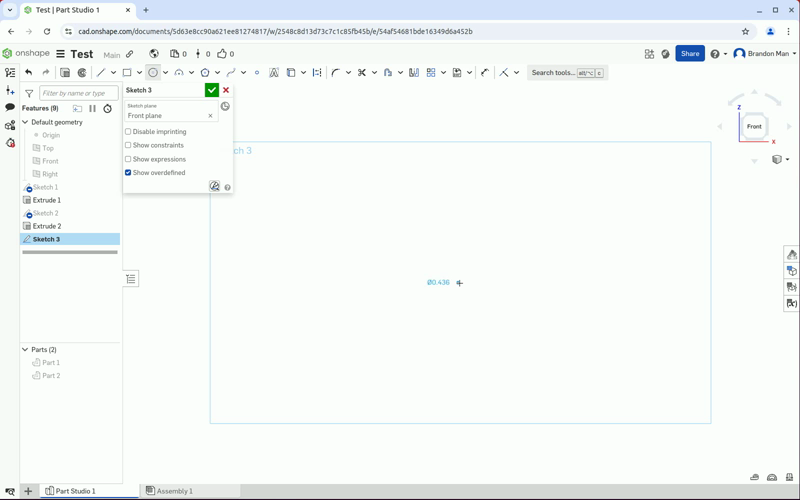
scroll(6)
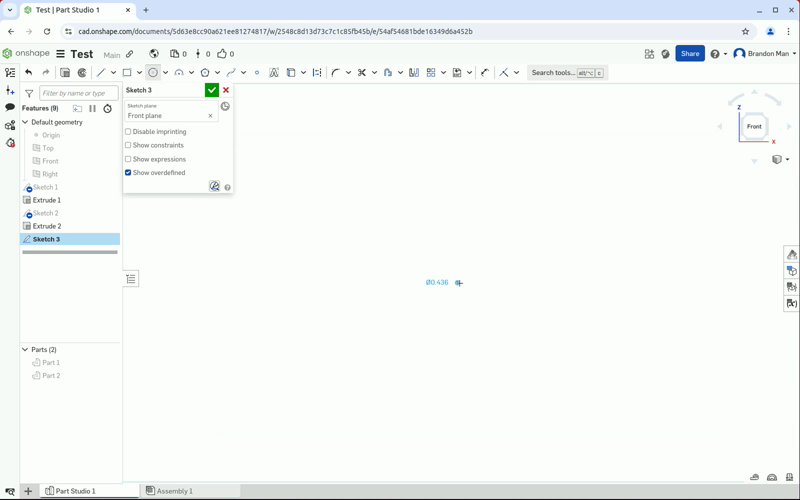
scroll(6)
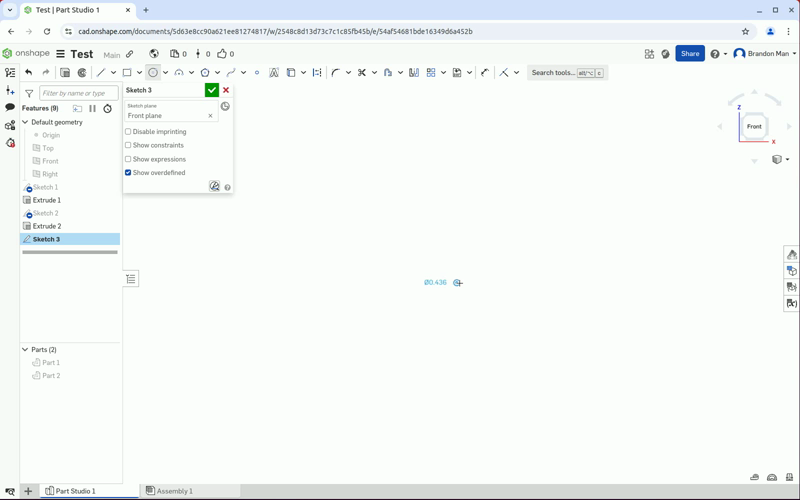
scroll(6)
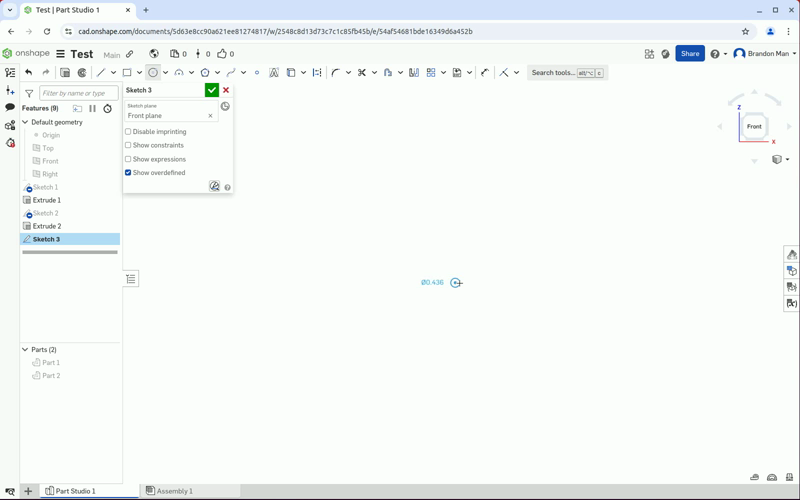
scroll(6)
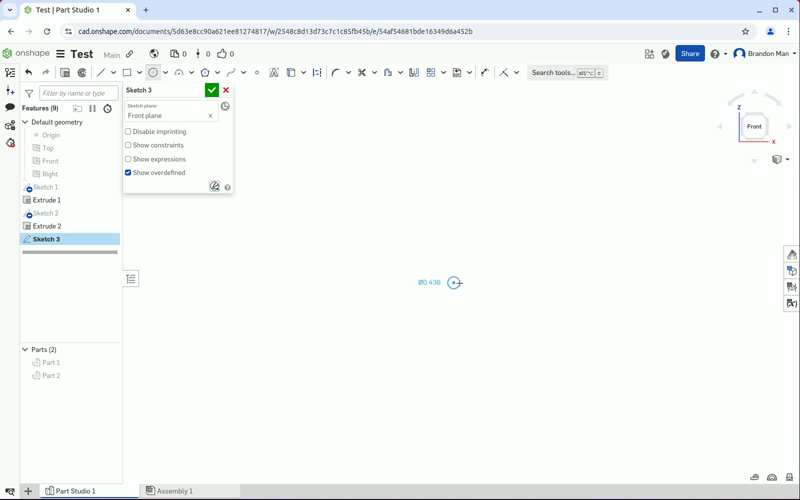
scroll(6)
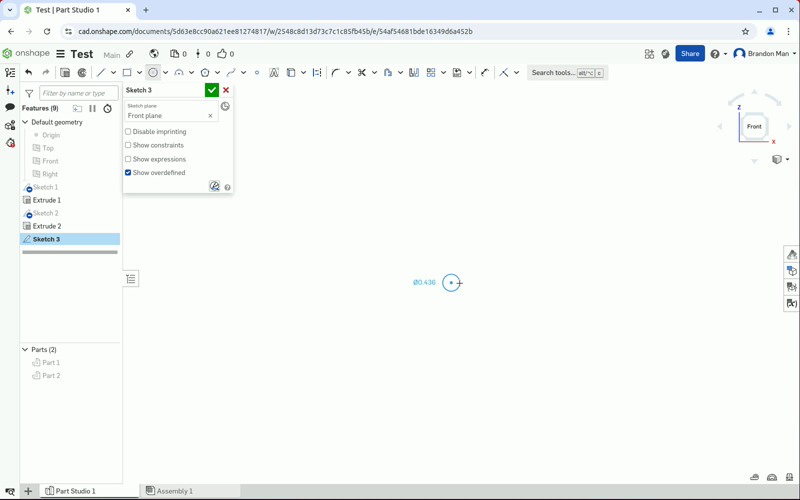
scroll(6)
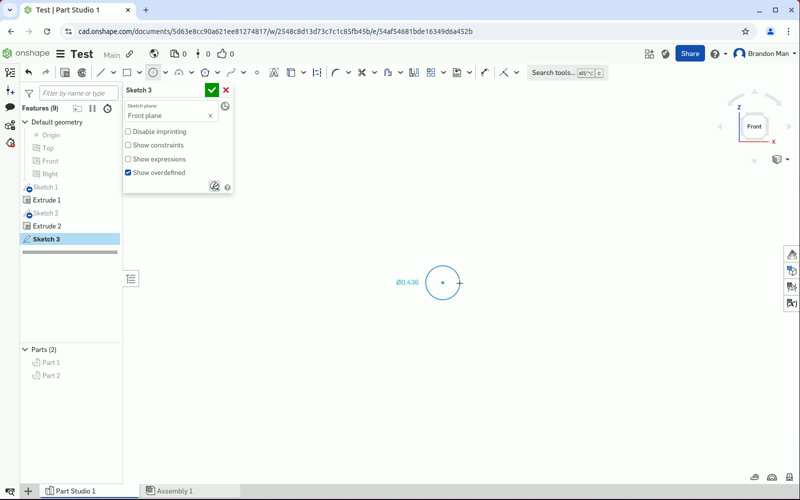
click(459, 282)
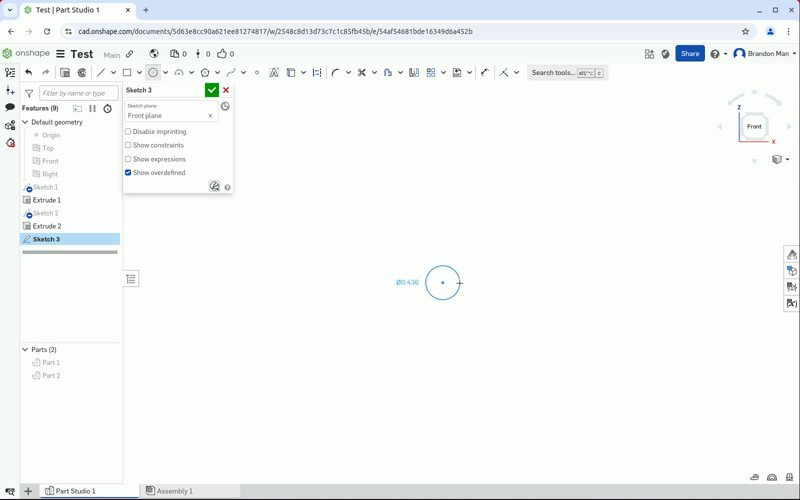
scroll(-6)
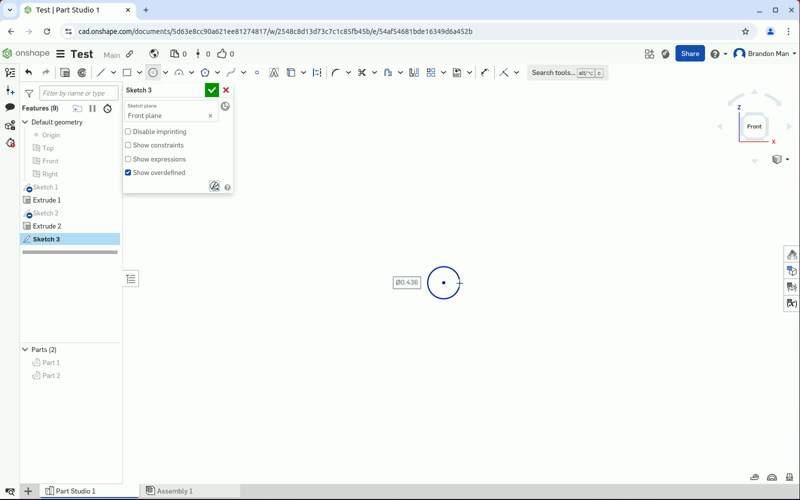
scroll(-6)
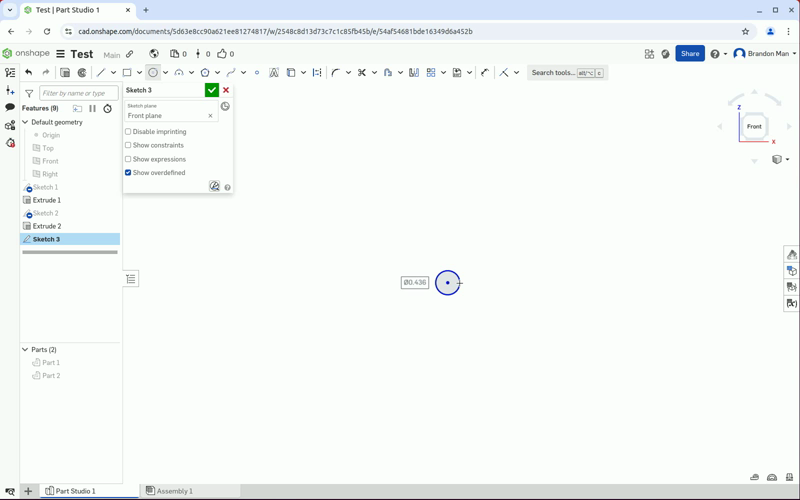
scroll(-6)
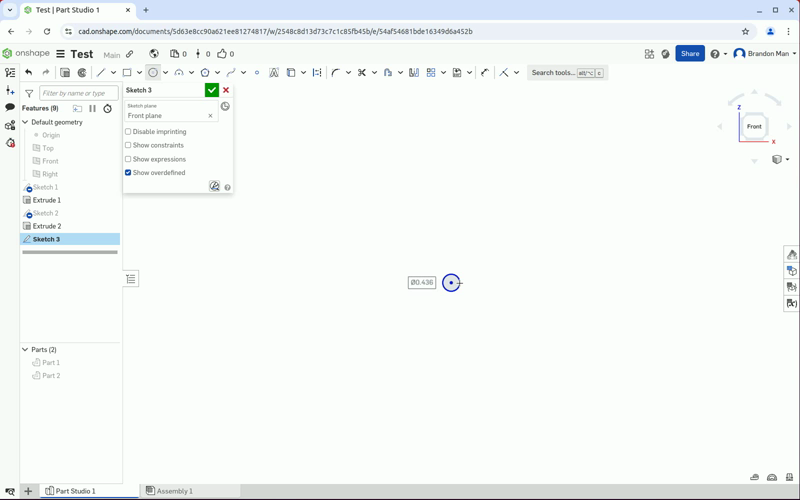
scroll(-6)
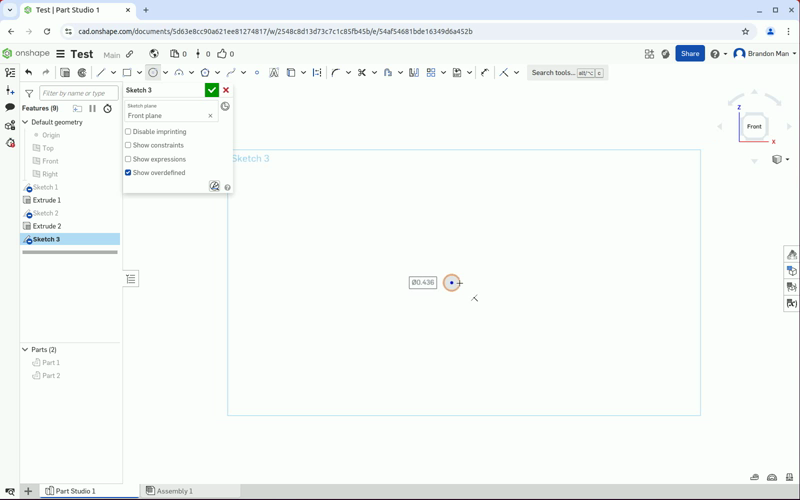
scroll(-6)
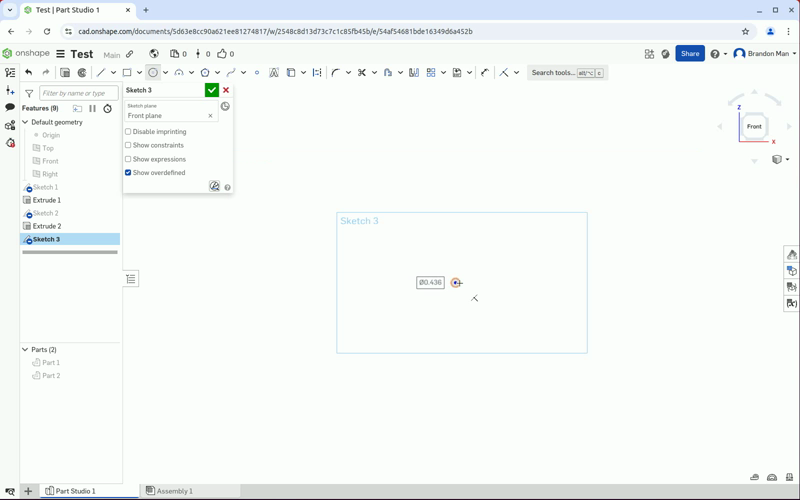
scroll(-6)
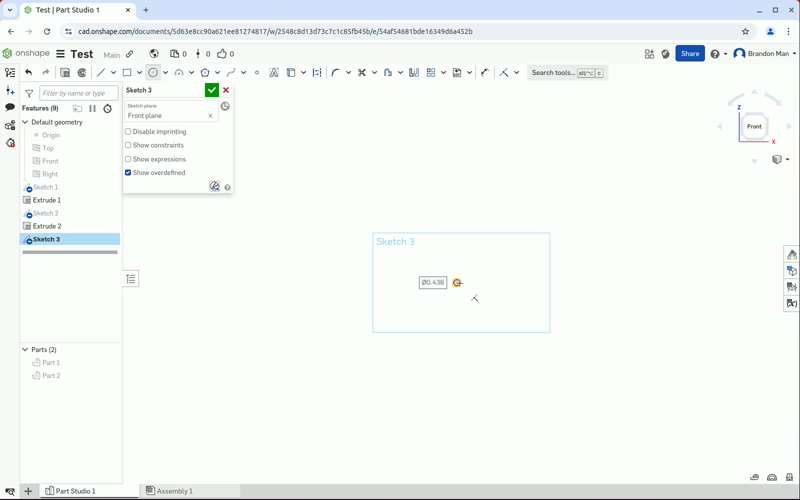
scroll(-6)
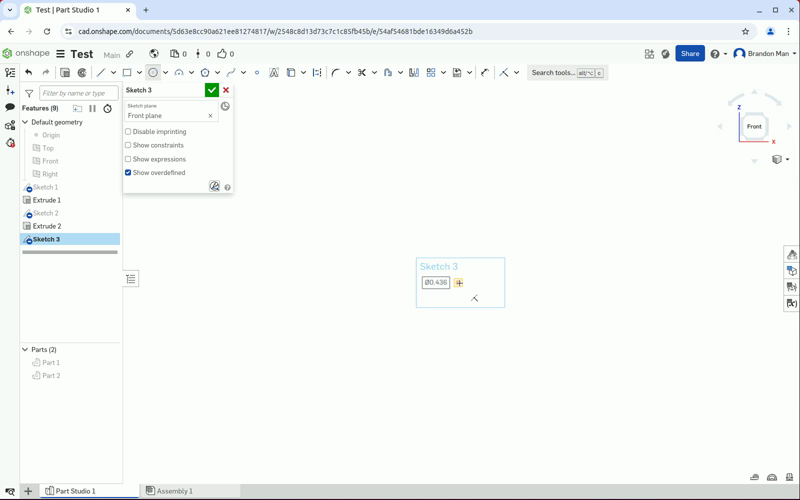
key(esc)
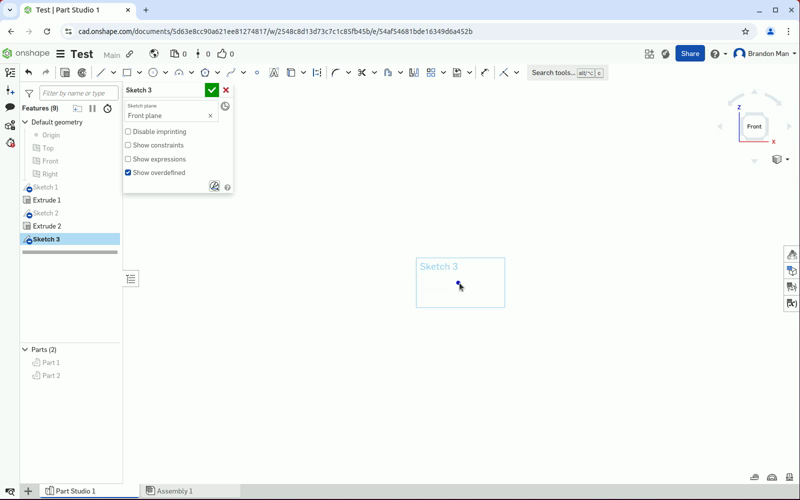
mouse_move(458, 283)
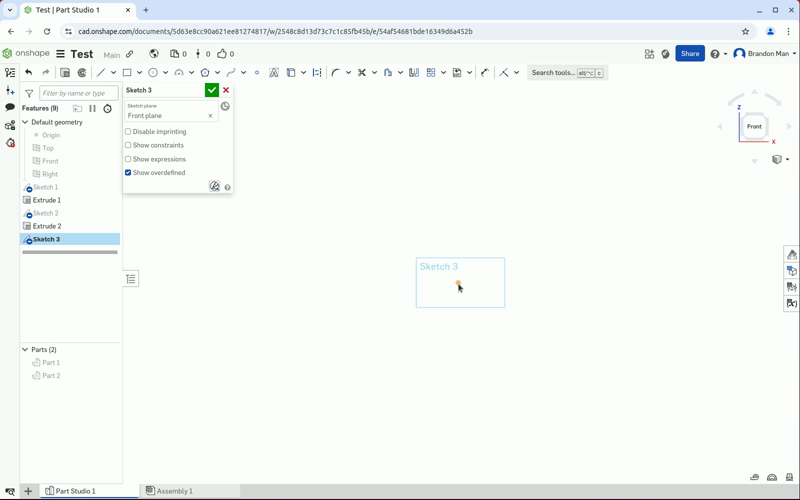
scroll(6)
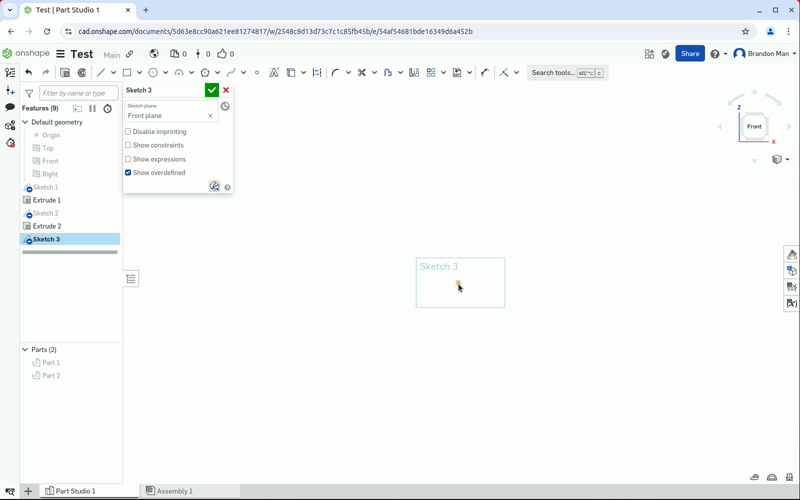
scroll(6)
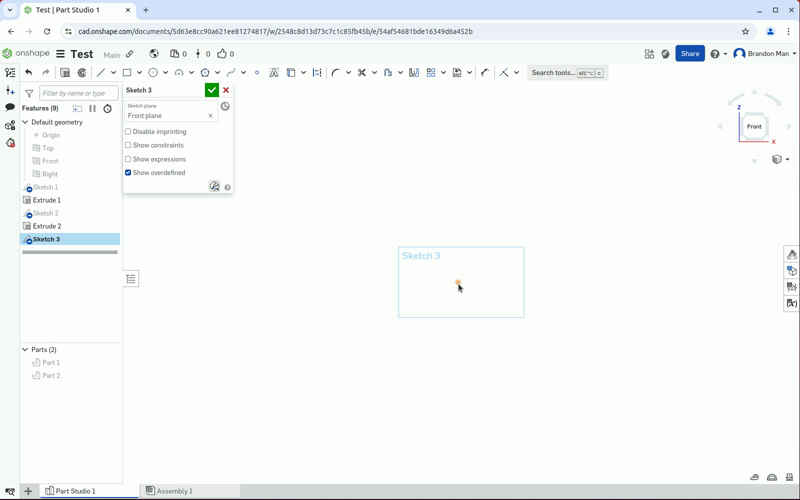
scroll(6)
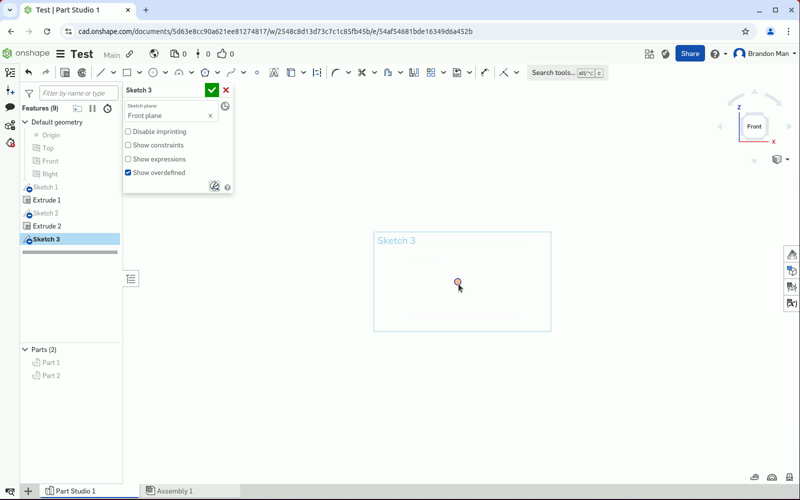
scroll(6)
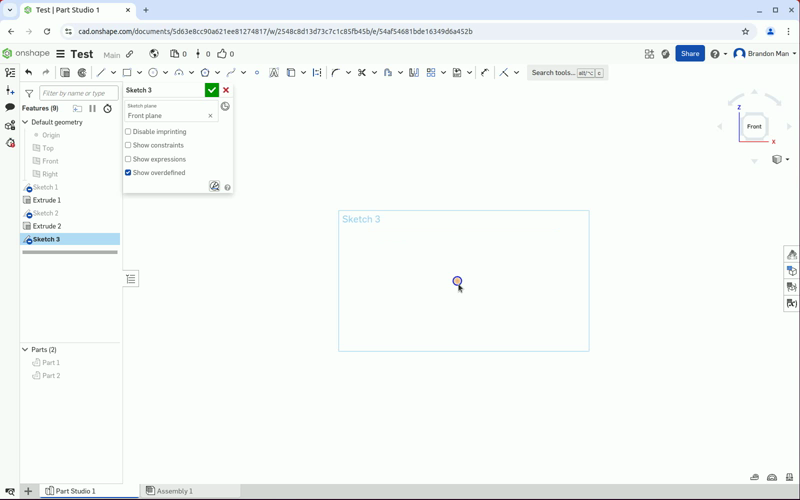
scroll(6)
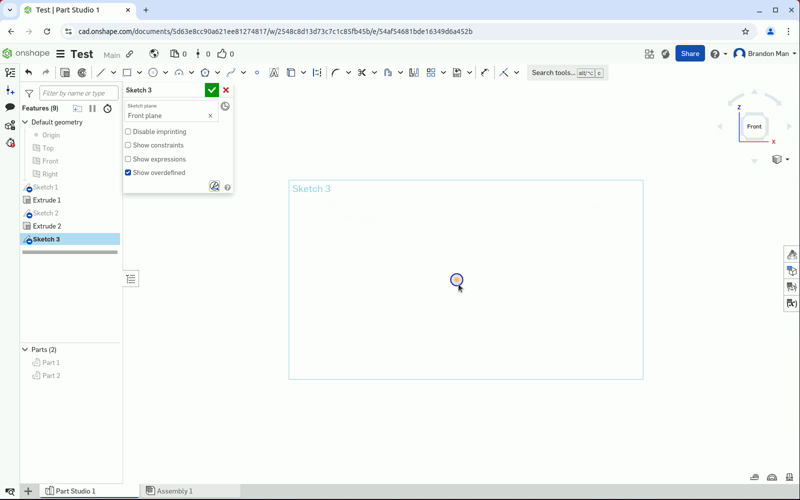
scroll(6)
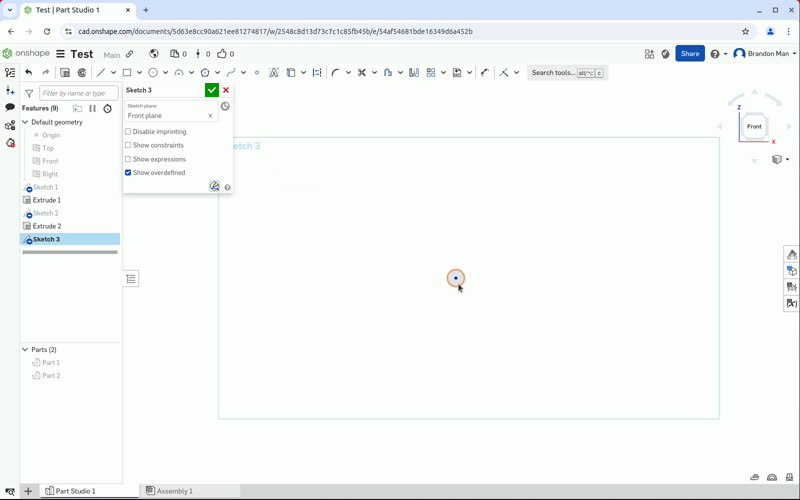
scroll(6)
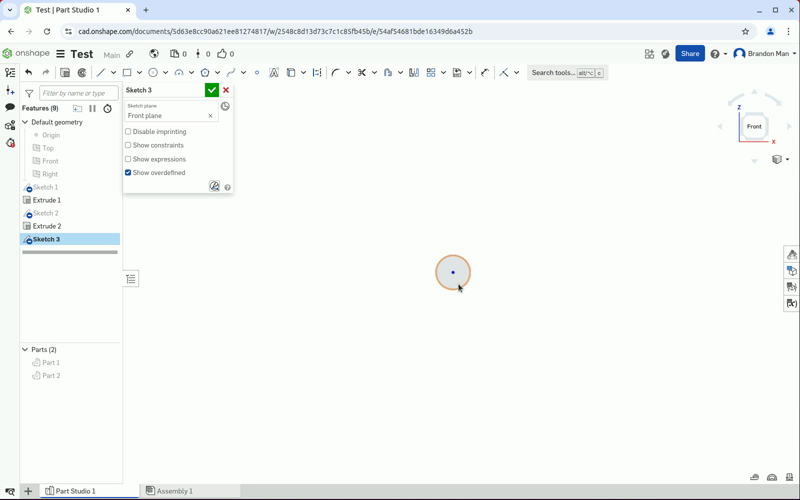
click(458, 283)
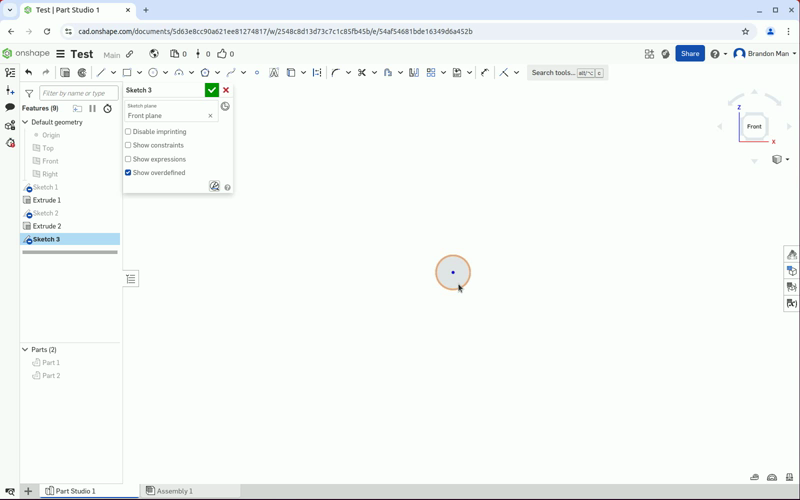
scroll(-6)
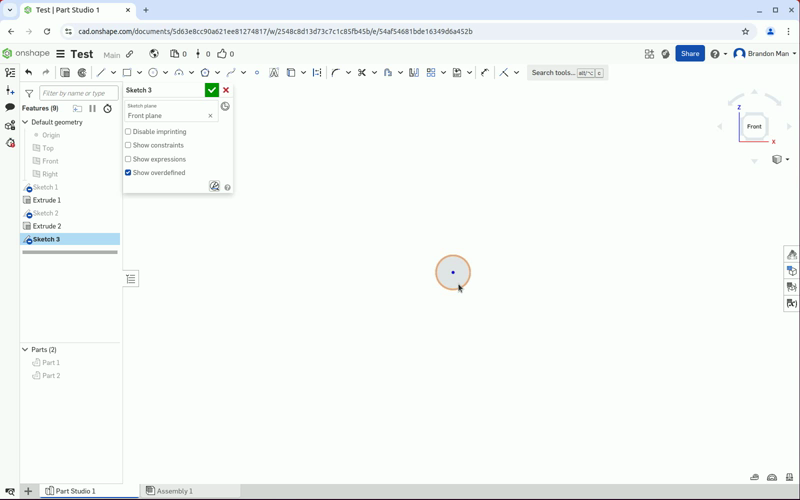
scroll(-6)
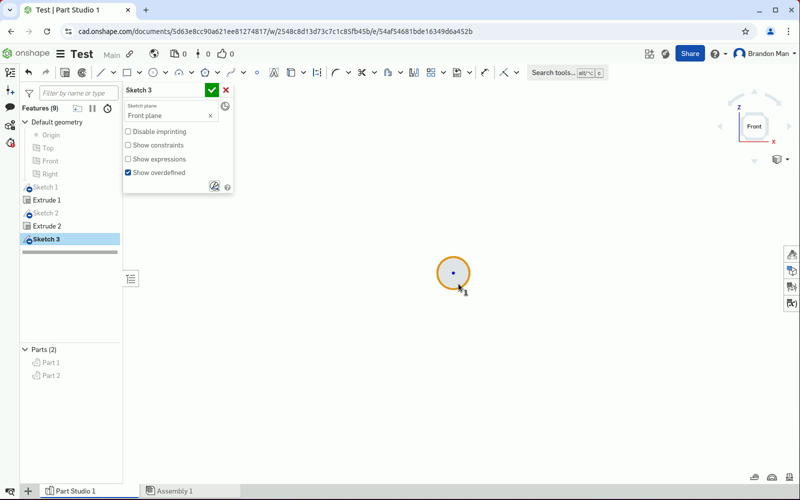
scroll(-6)
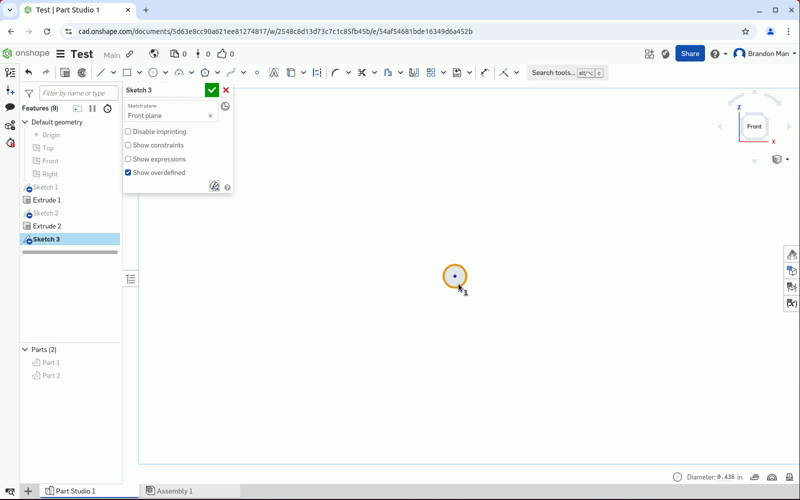
scroll(-6)
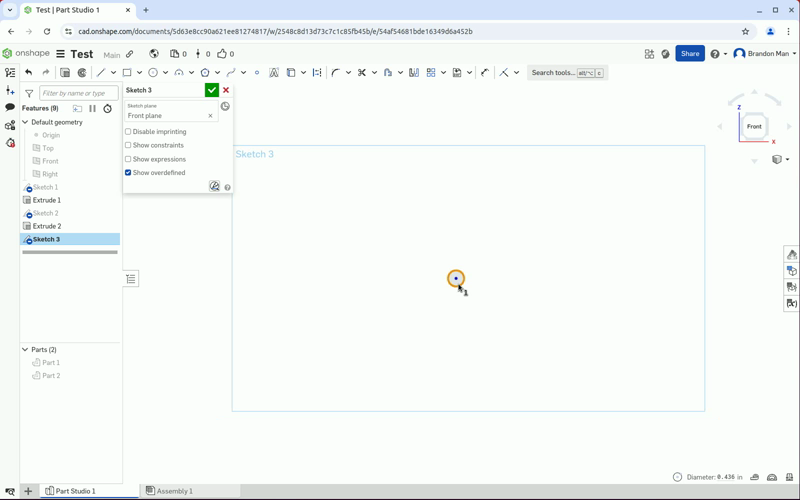
scroll(-6)
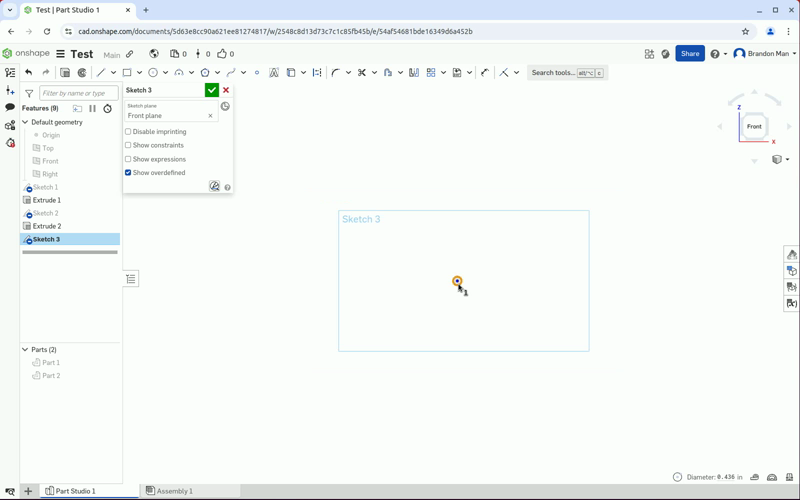
scroll(-6)
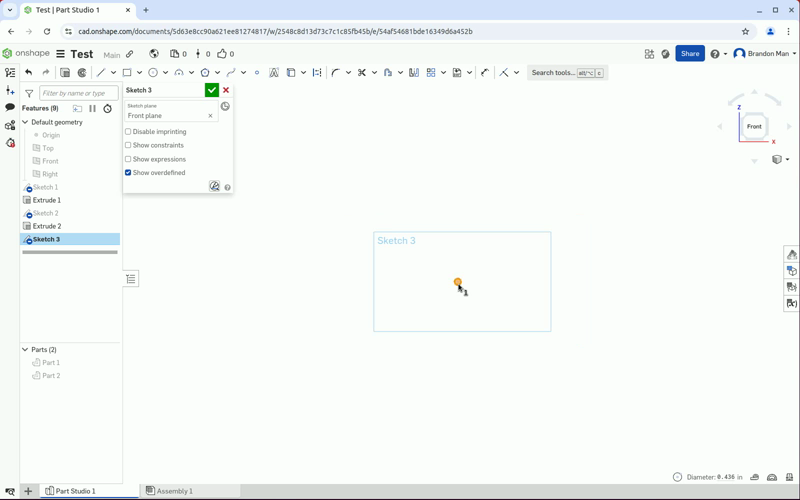
scroll(-6)
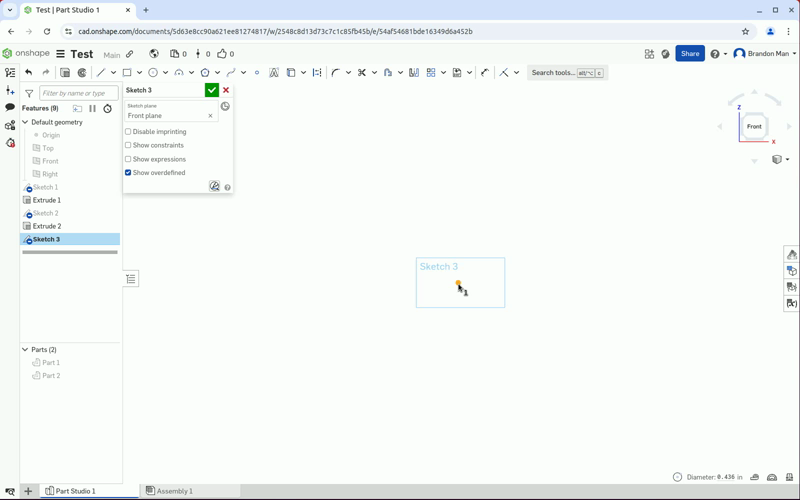
mouse_move(73, 352)
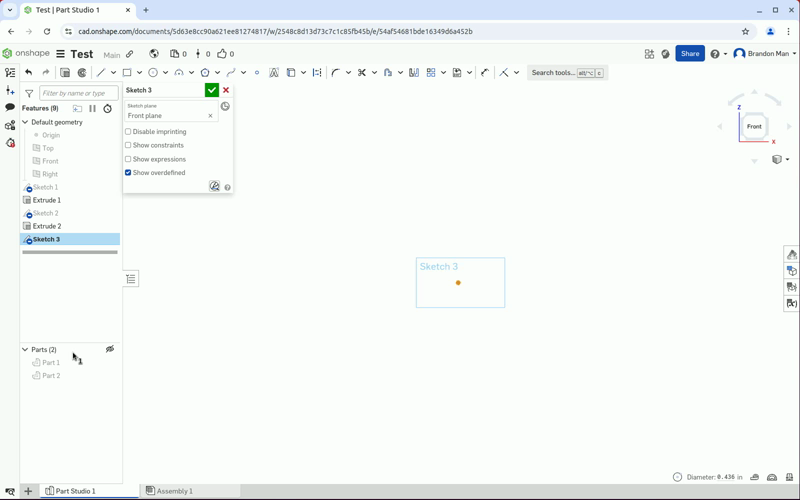
key(shift+y)
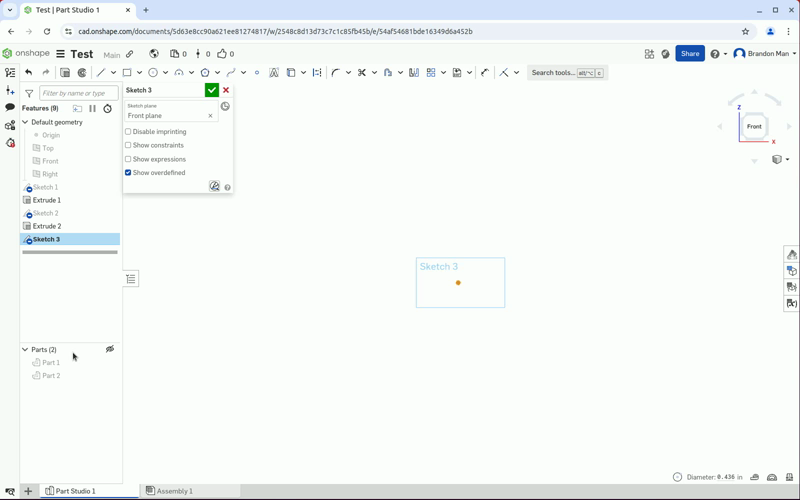
key(shift+e)
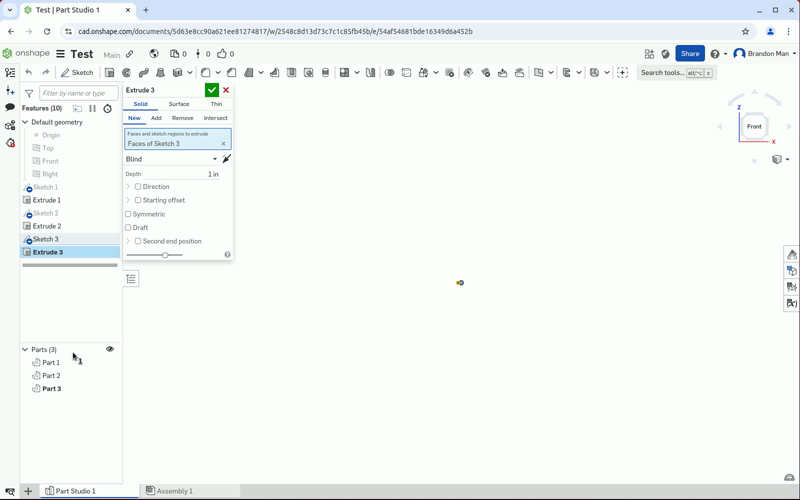
mouse_move(143, 106)
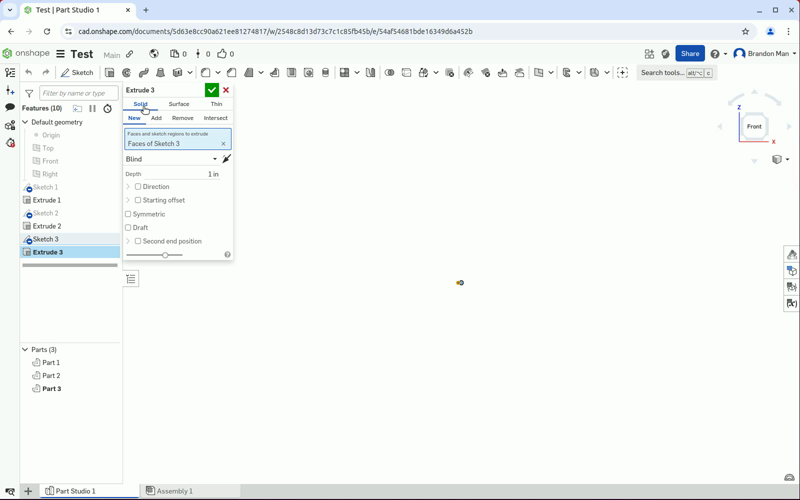
click(143, 106)
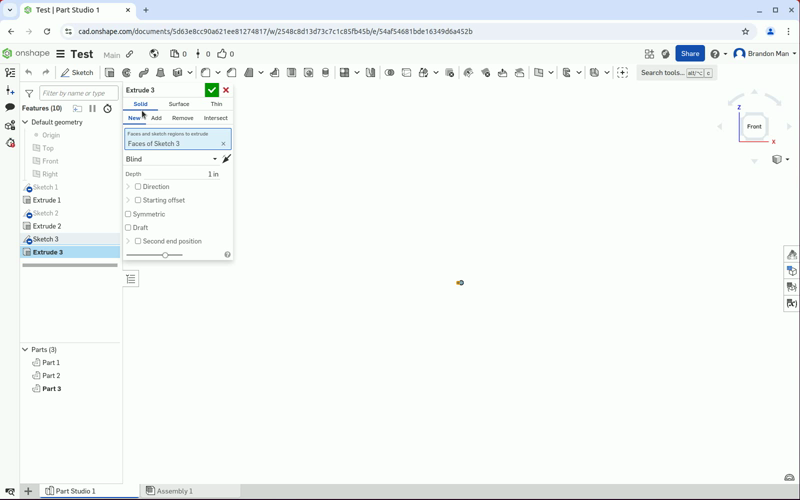
mouse_move(137, 120)
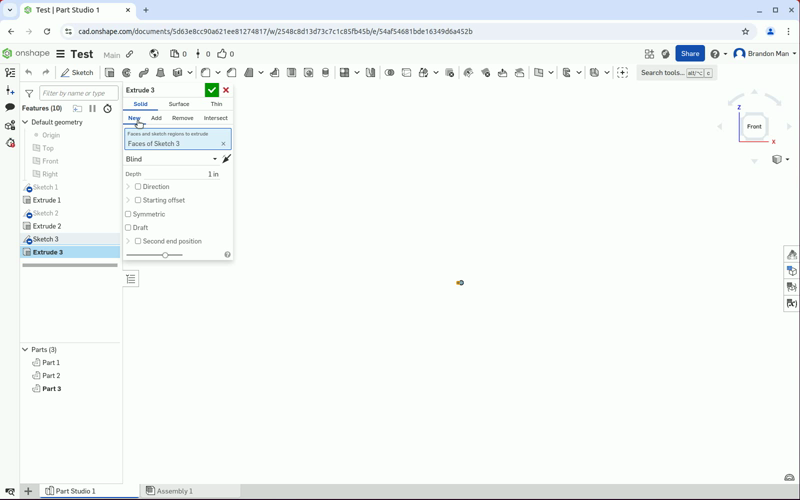
click(137, 120)
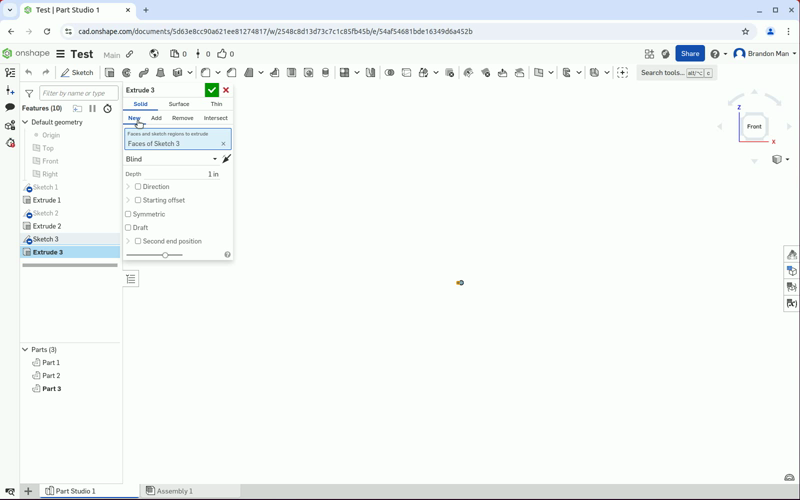
key(tab, 4)
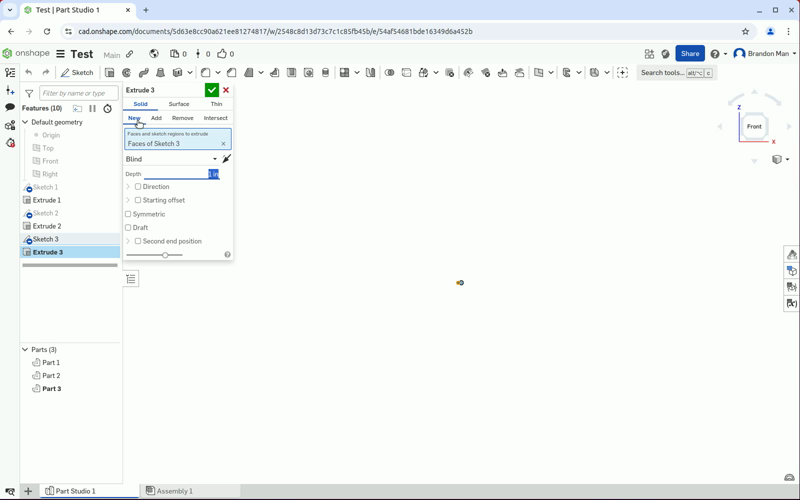
text(11.554)
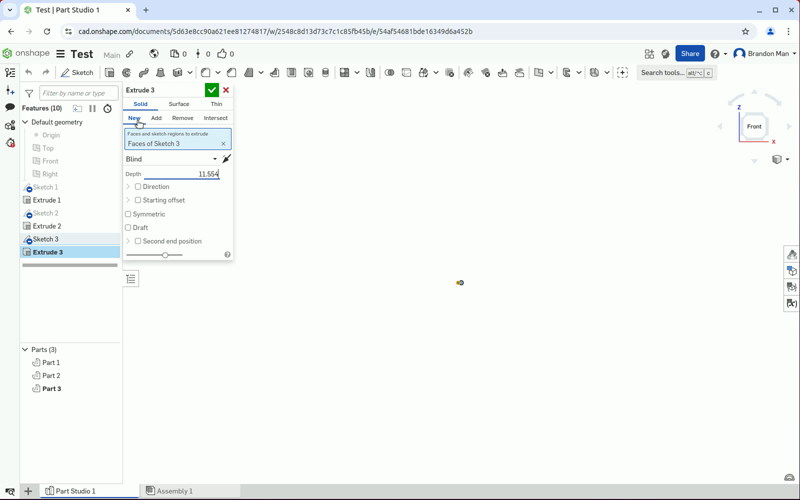
key(enter)
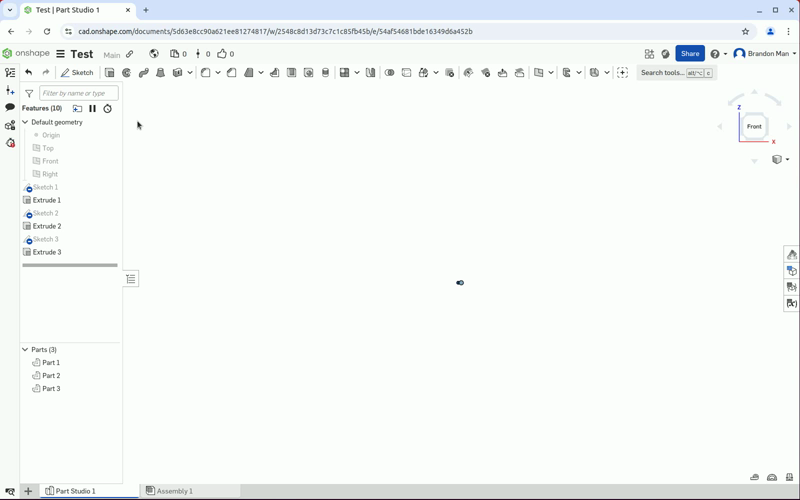
key(shift+h)
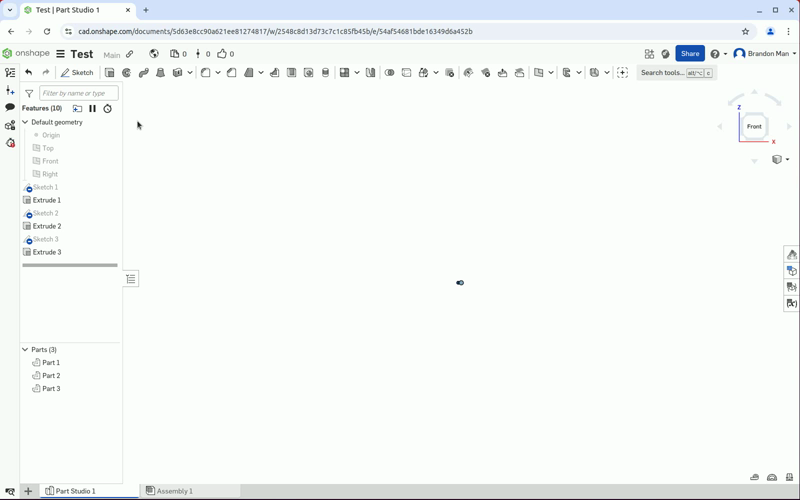
key(shift+h)
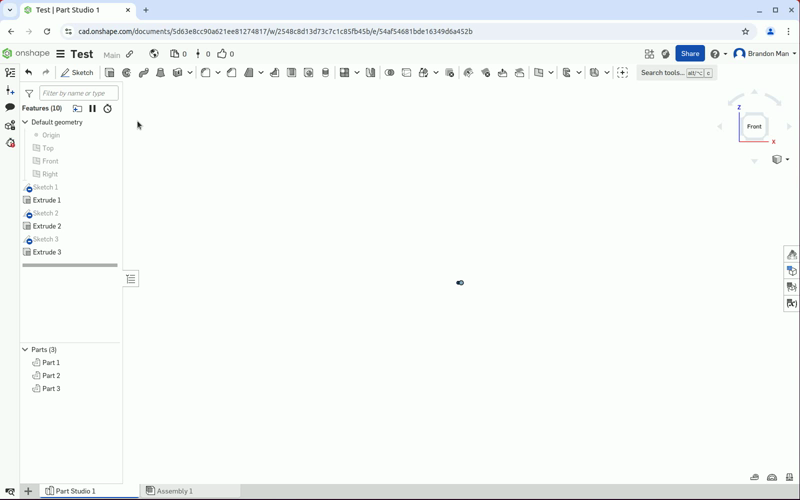
mouse_move(73, 189)
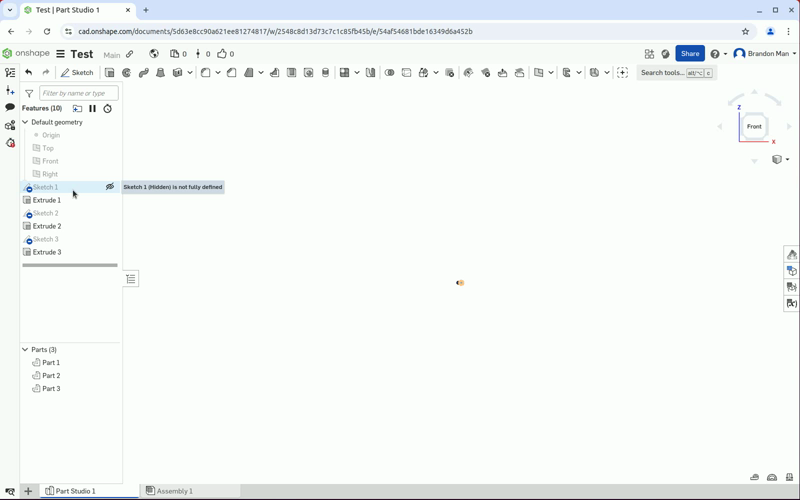
click(73, 189)
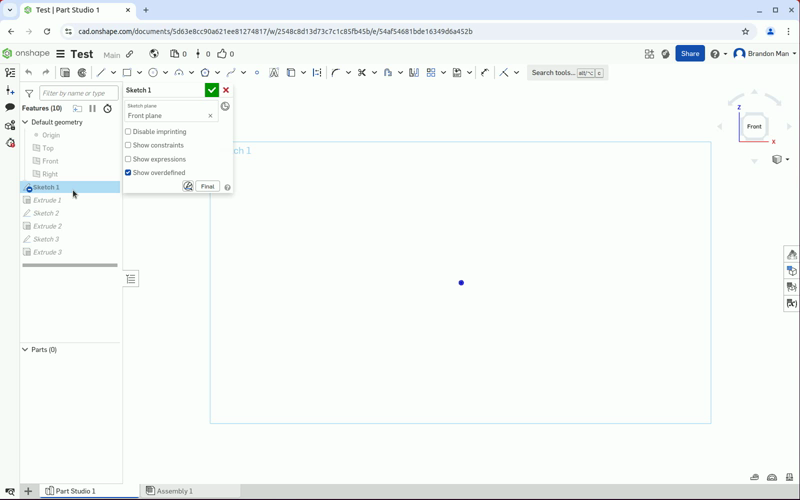
mouse_move(229, 92)
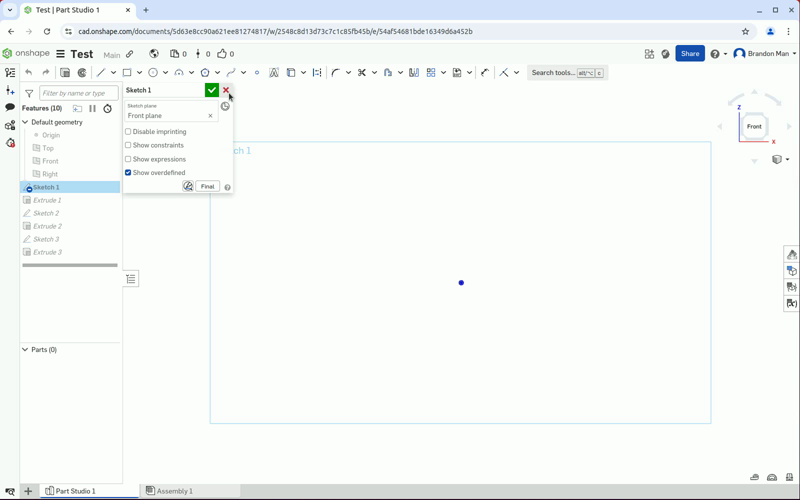
click(229, 92)
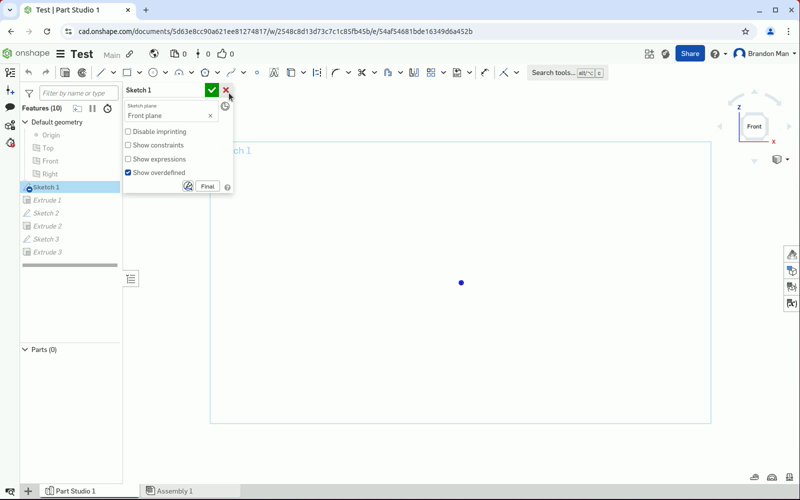
key(shift+s)
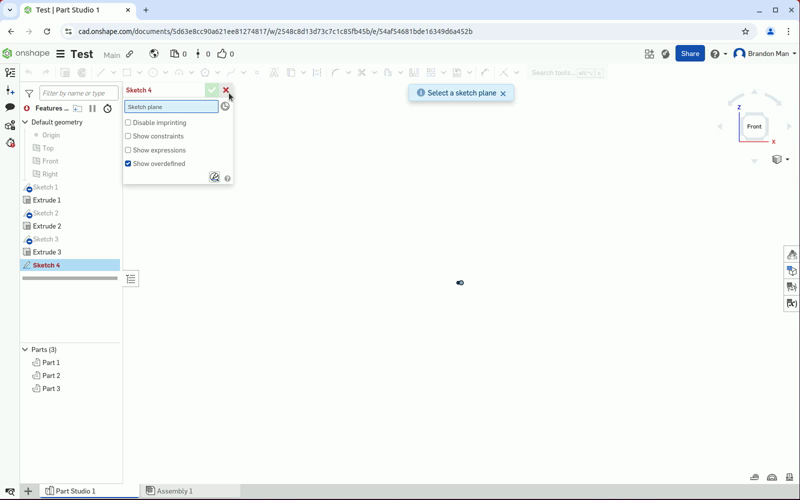
mouse_move(73, 163)
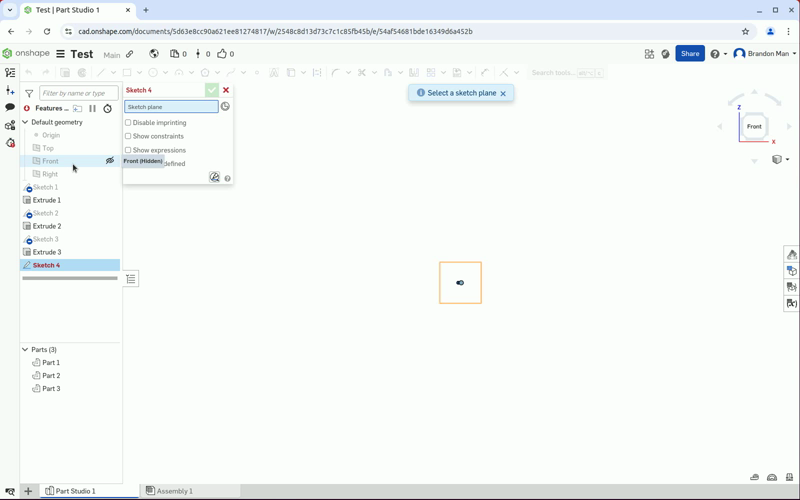
click(73, 163)
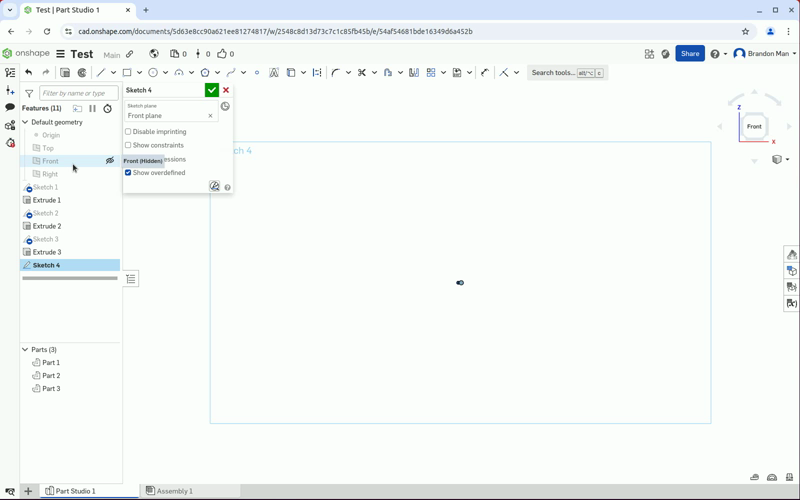
mouse_move(73, 352)
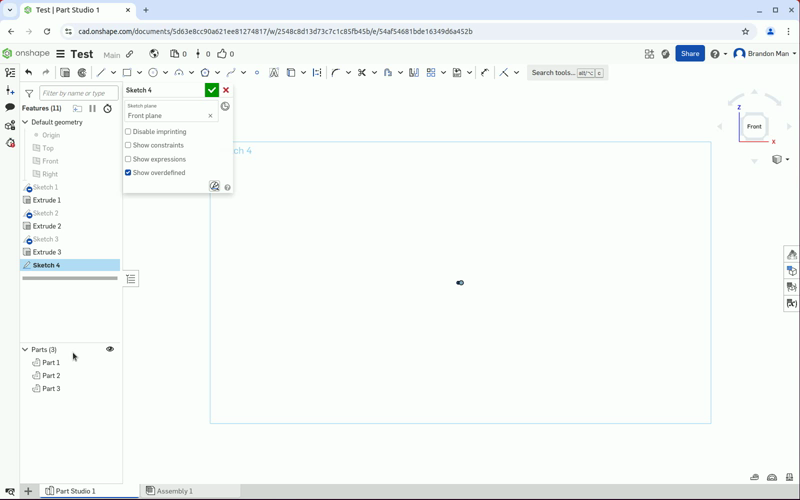
key(y)
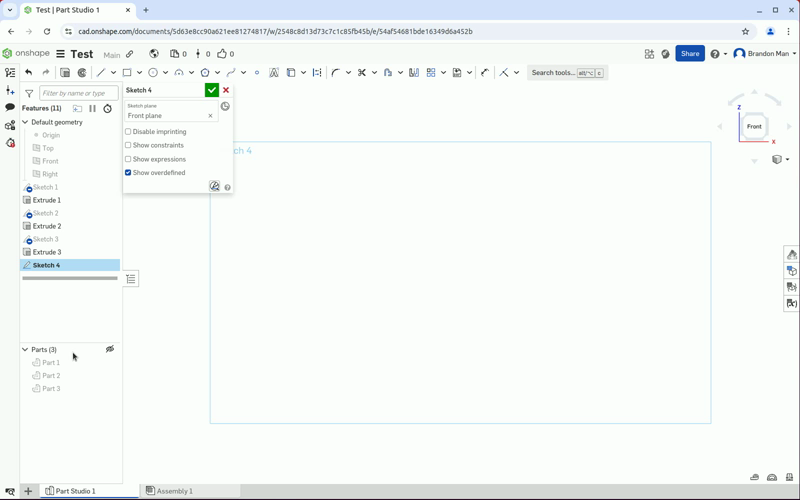
key(c)
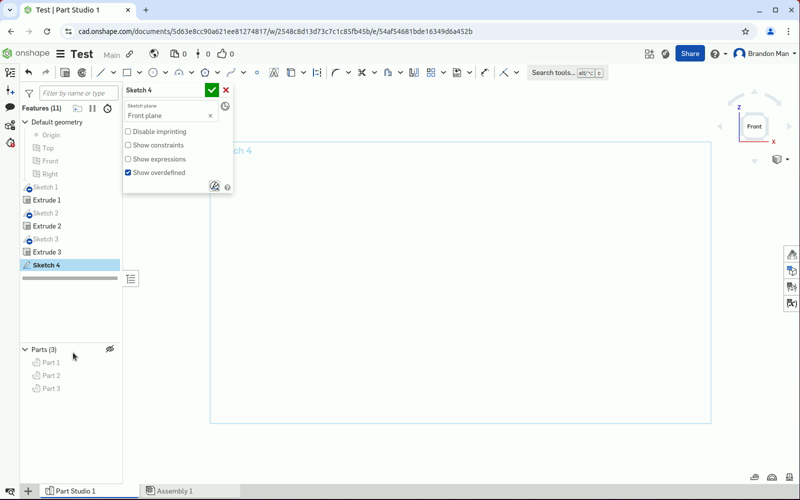
key_down(shift)
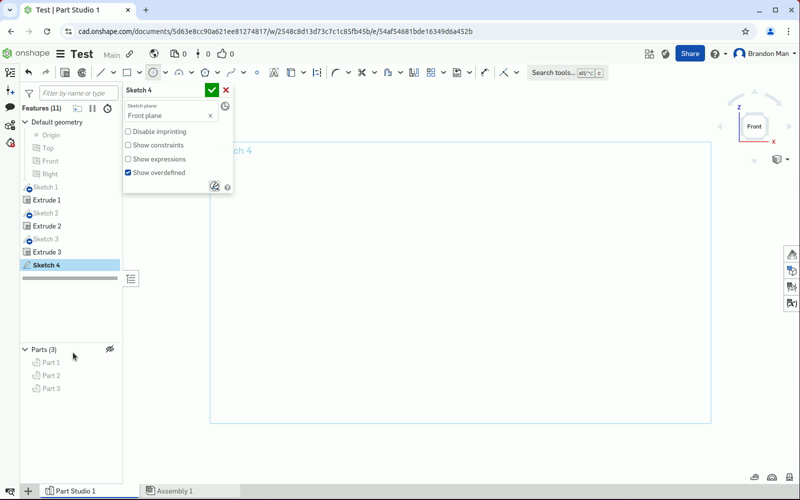
mouse_move(463, 282)
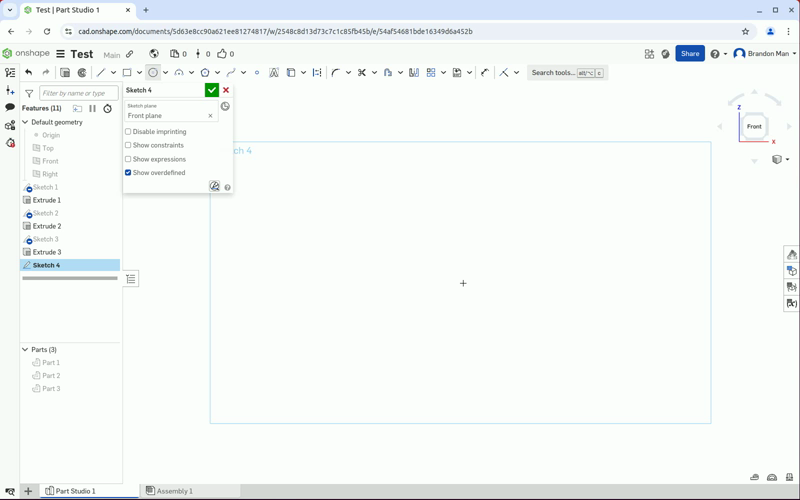
click(463, 282)
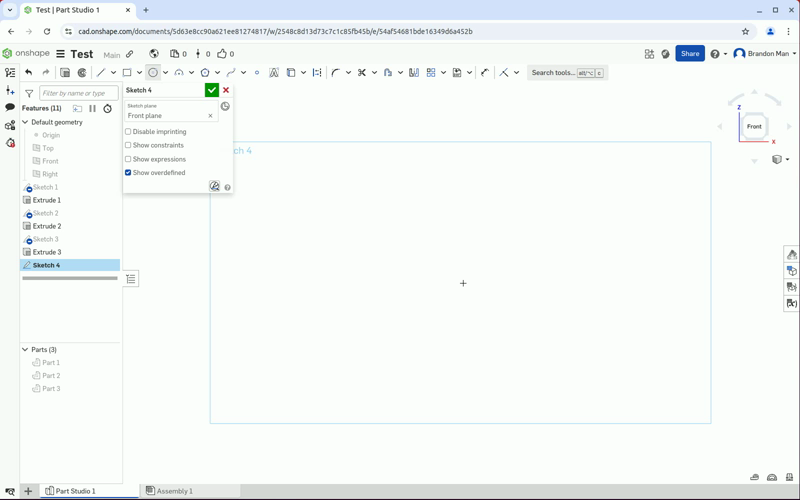
key_up(shift)
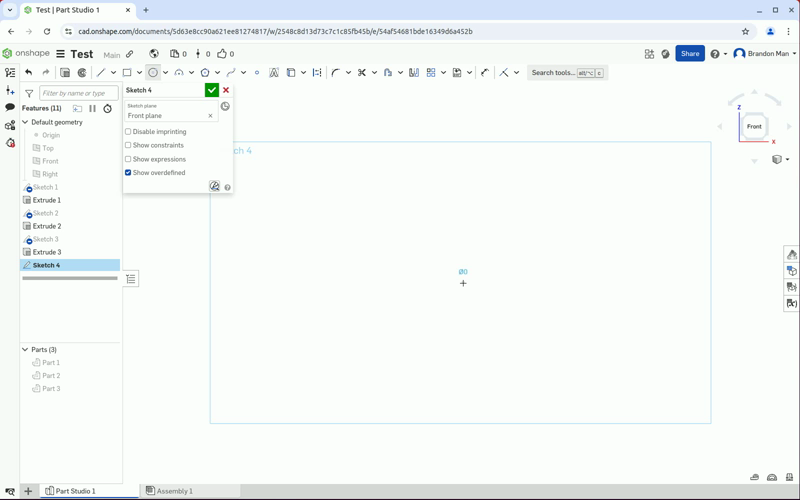
mouse_move(464, 282)
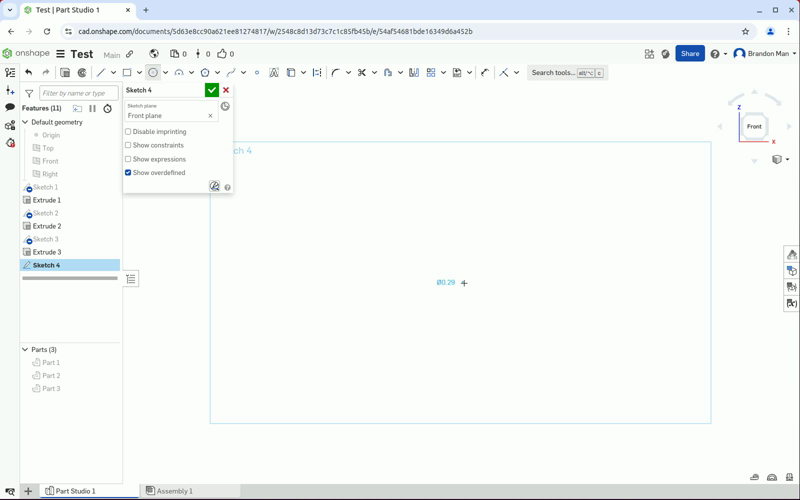
scroll(6)
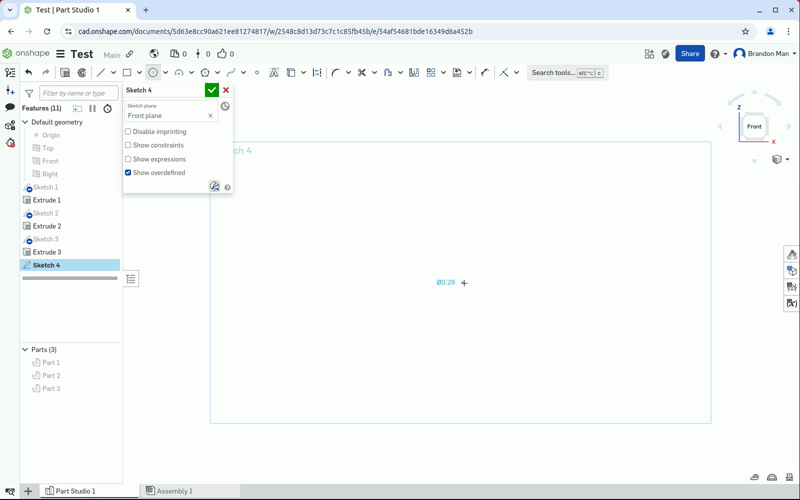
scroll(6)
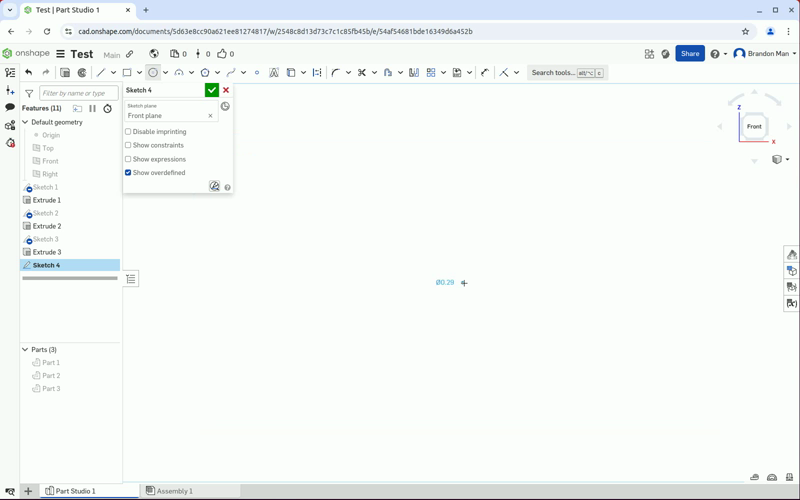
scroll(6)
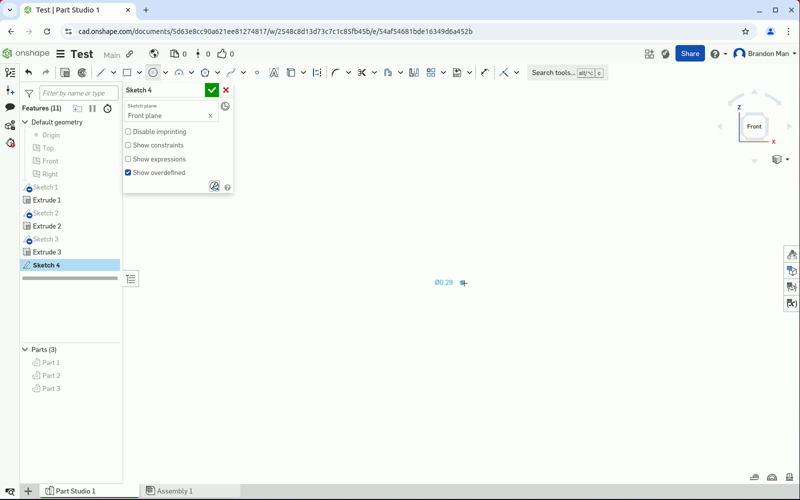
scroll(6)
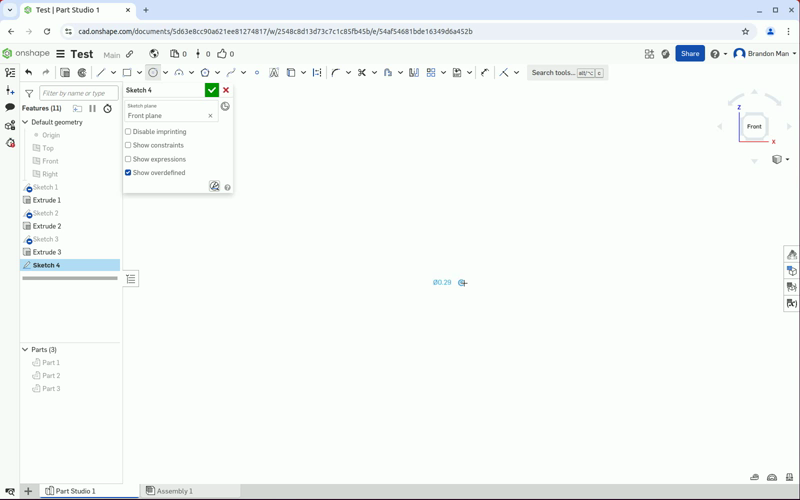
scroll(6)
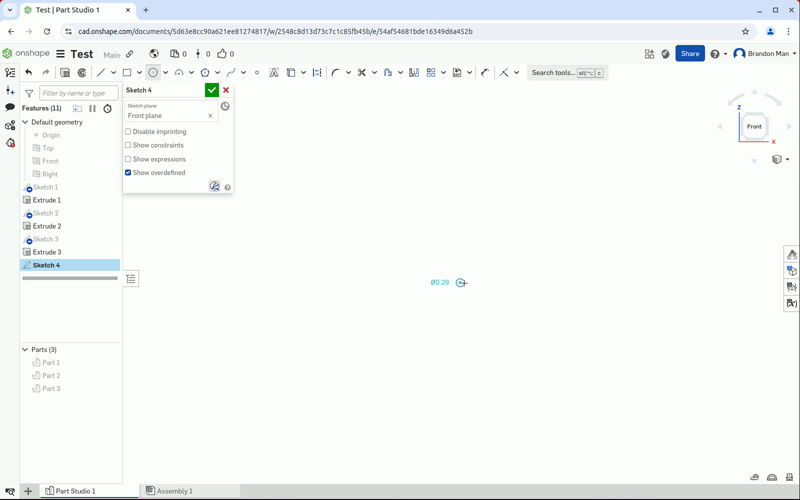
scroll(6)
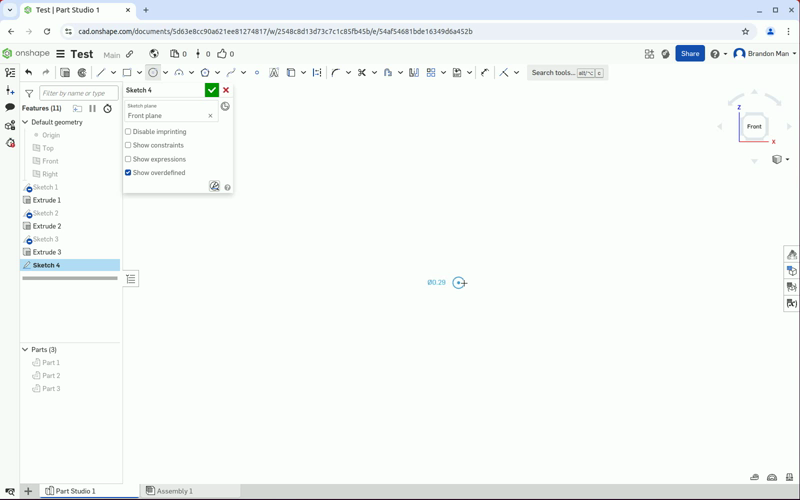
scroll(6)
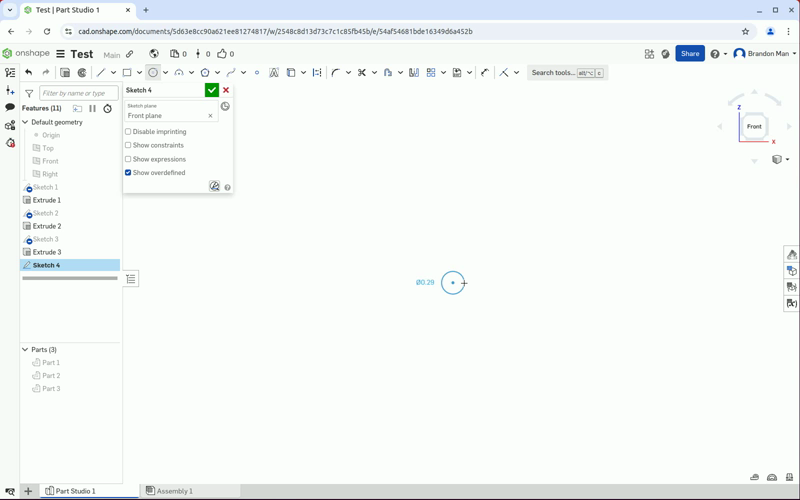
click(464, 282)
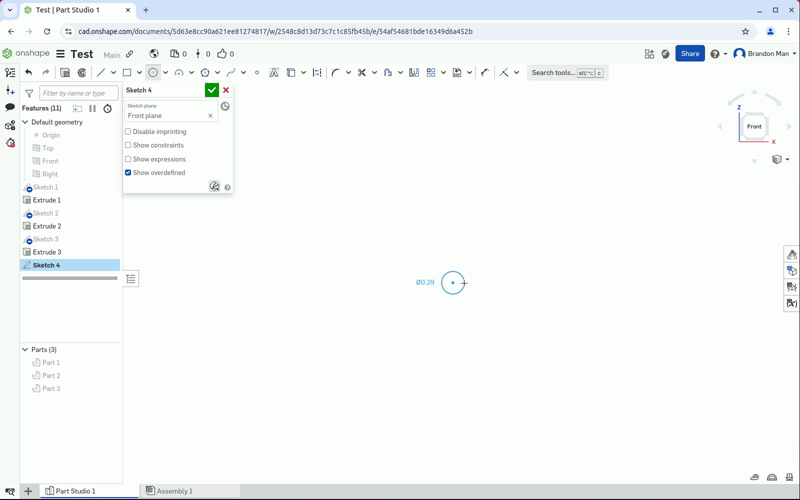
scroll(-6)
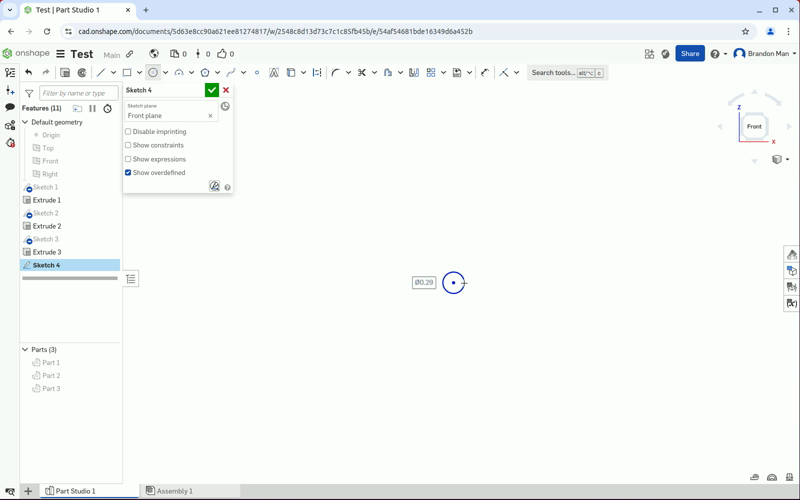
scroll(-6)
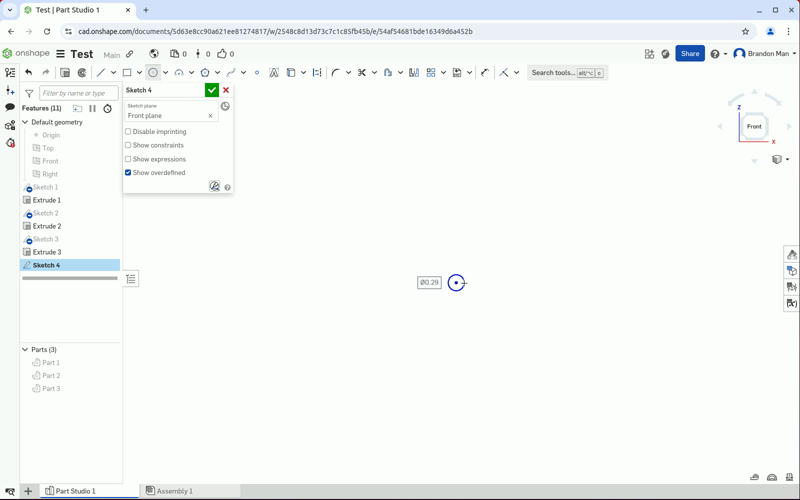
scroll(-6)
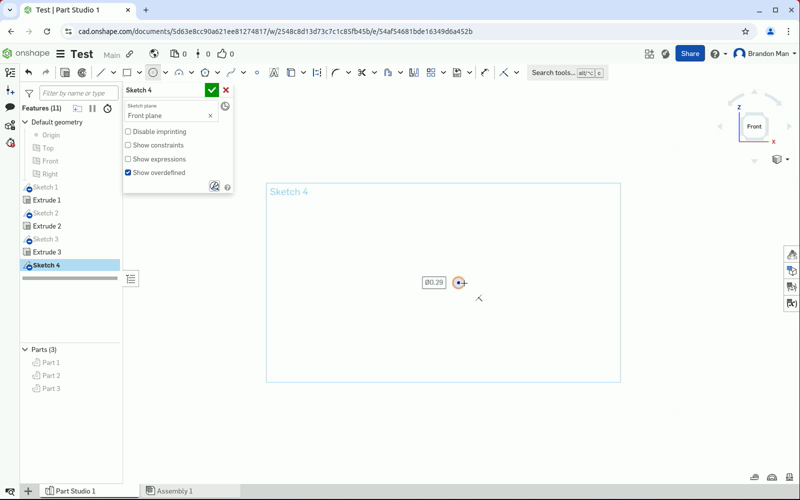
scroll(-6)
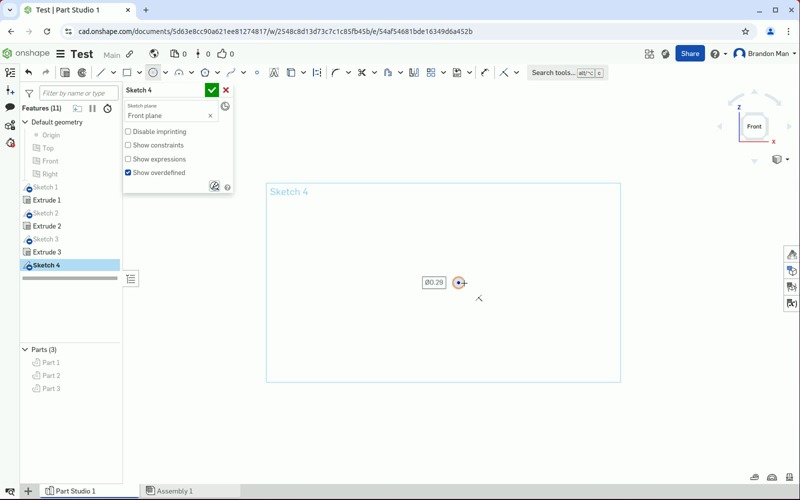
scroll(-6)
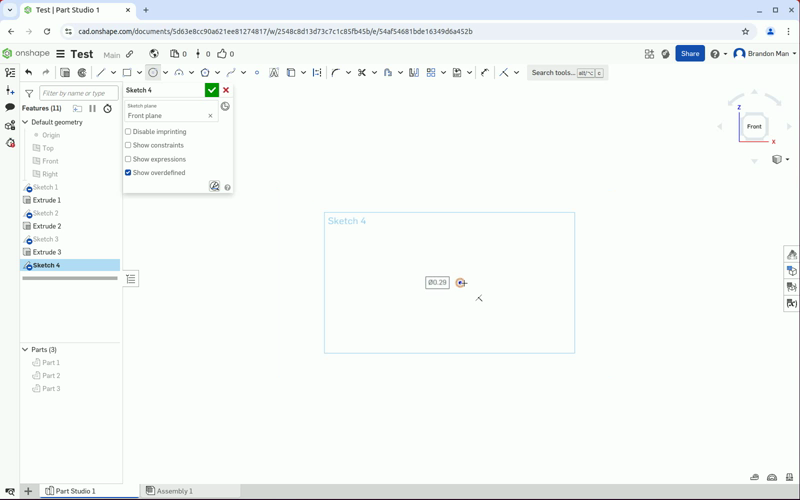
scroll(-6)
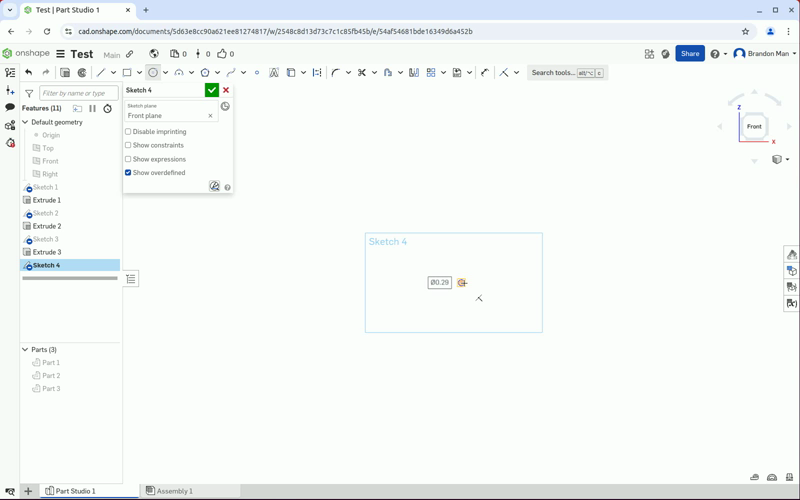
scroll(-6)
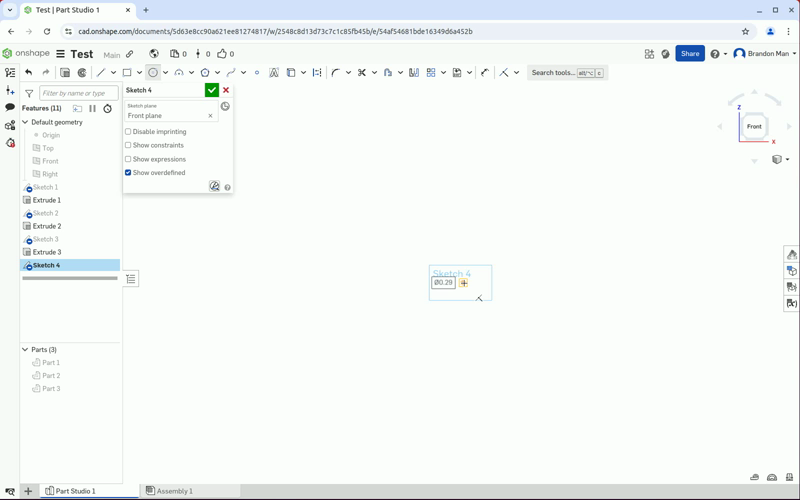
key(esc)
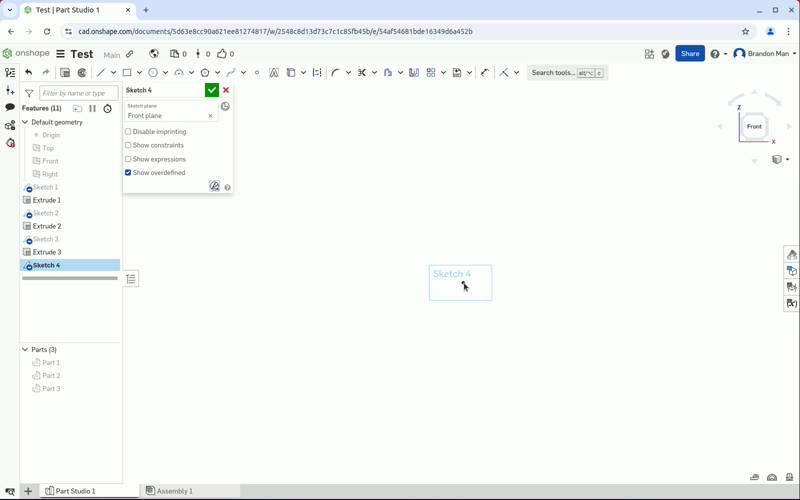
mouse_move(462, 283)
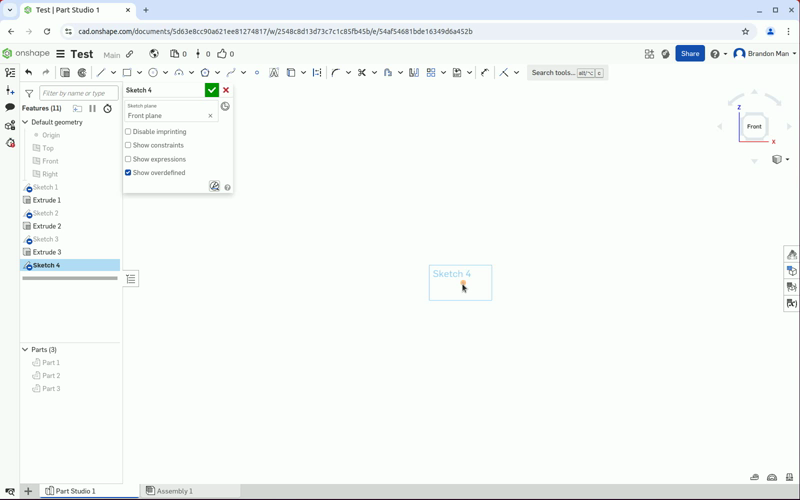
scroll(6)
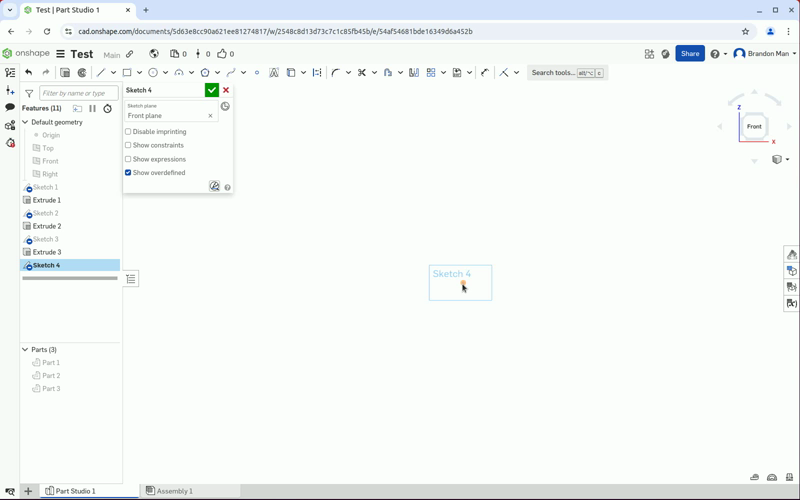
scroll(6)
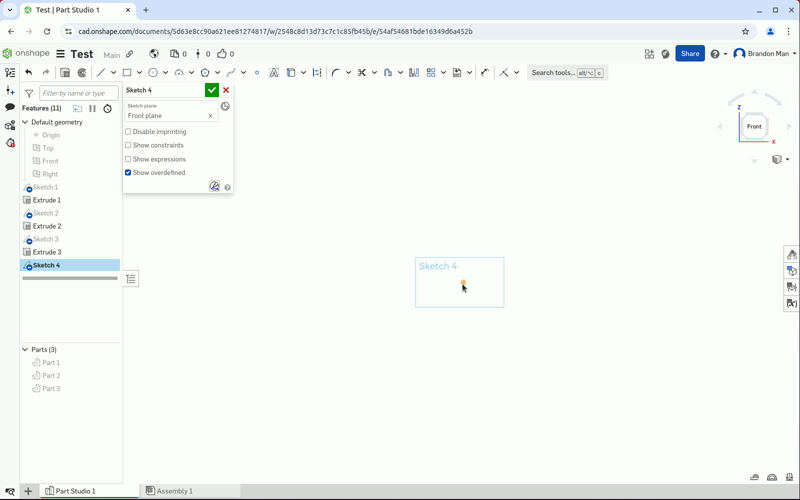
scroll(6)
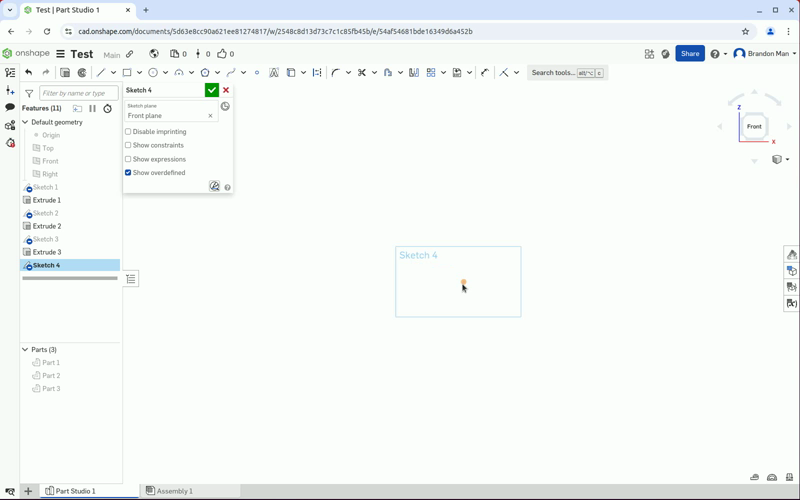
scroll(6)
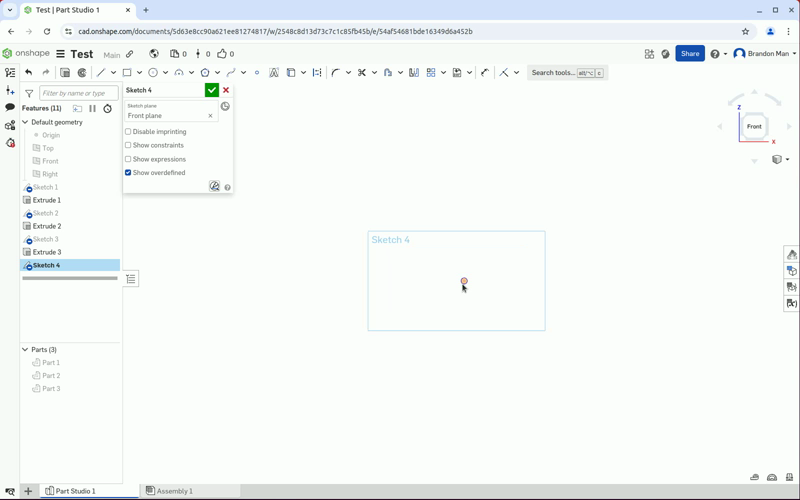
scroll(6)
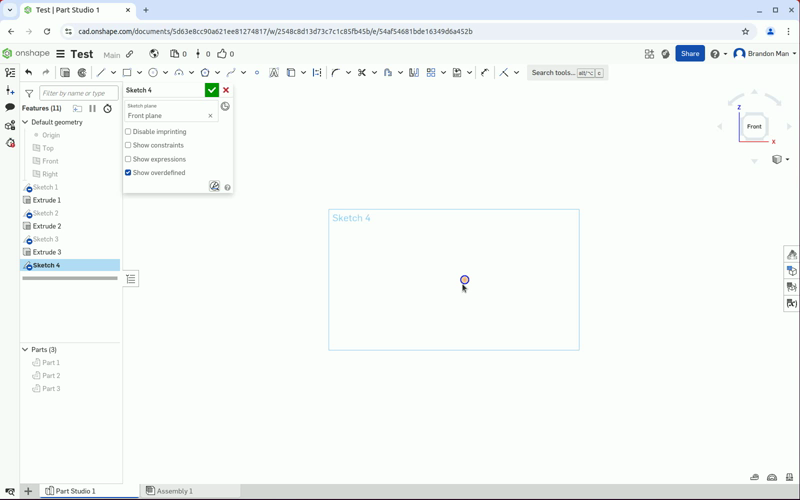
scroll(6)
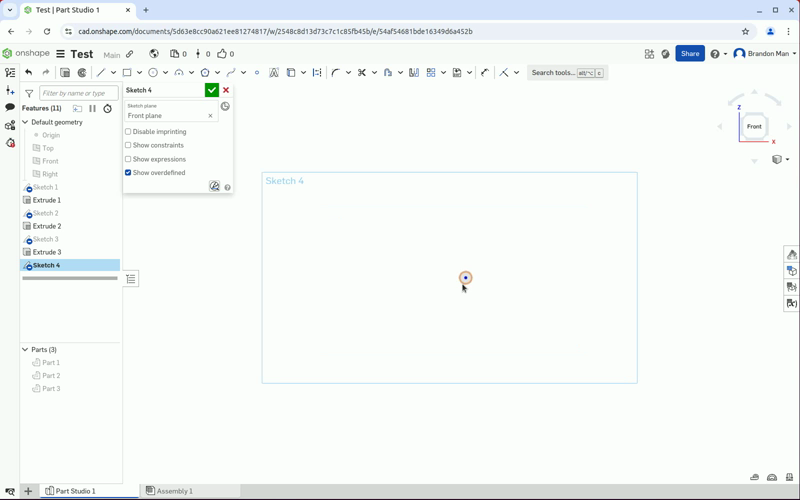
scroll(6)
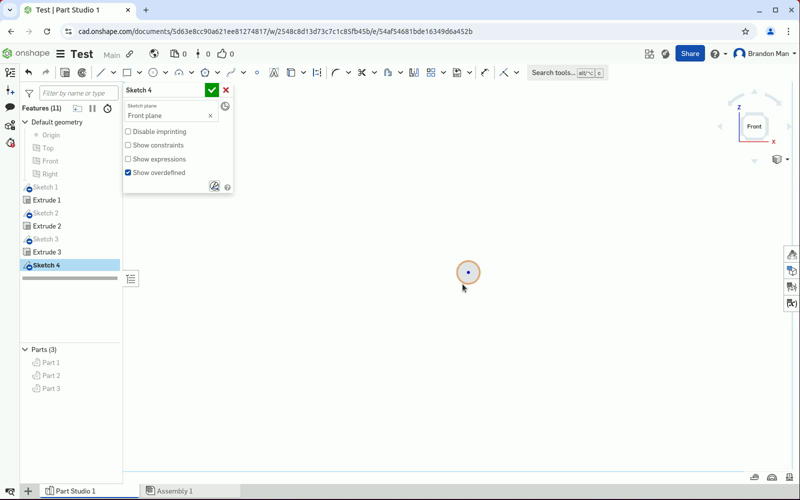
click(462, 283)
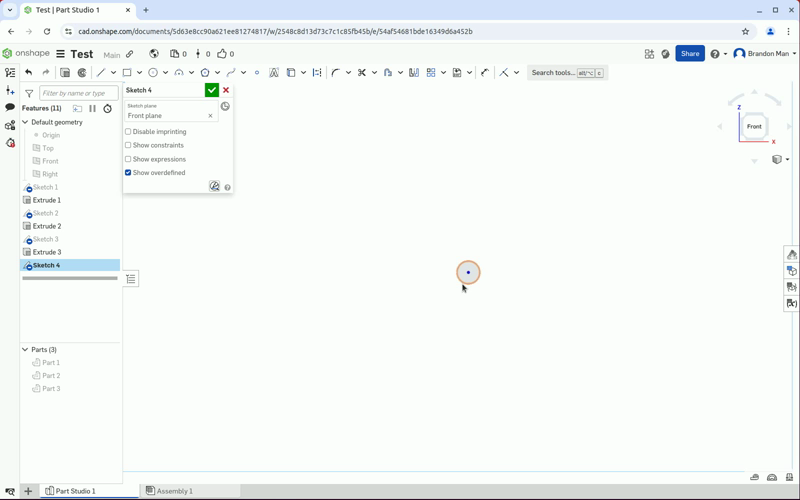
scroll(-6)
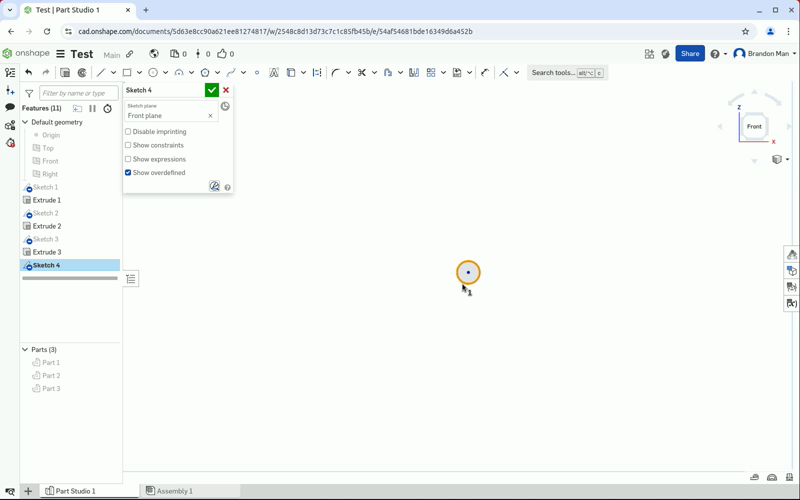
scroll(-6)
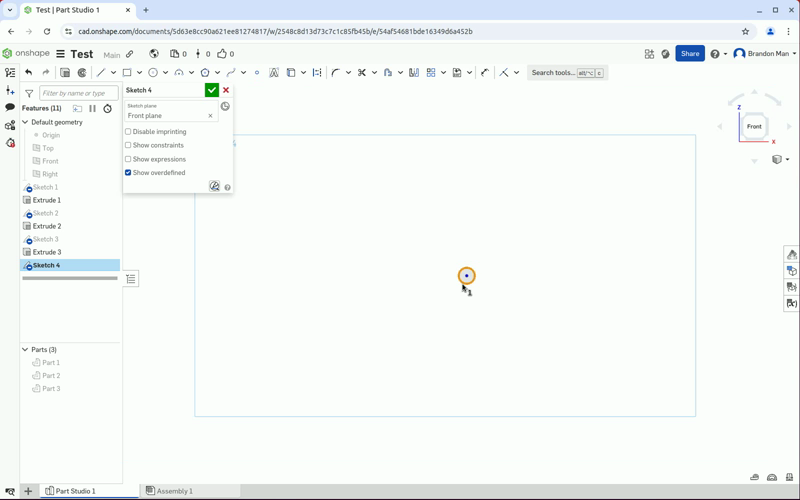
scroll(-6)
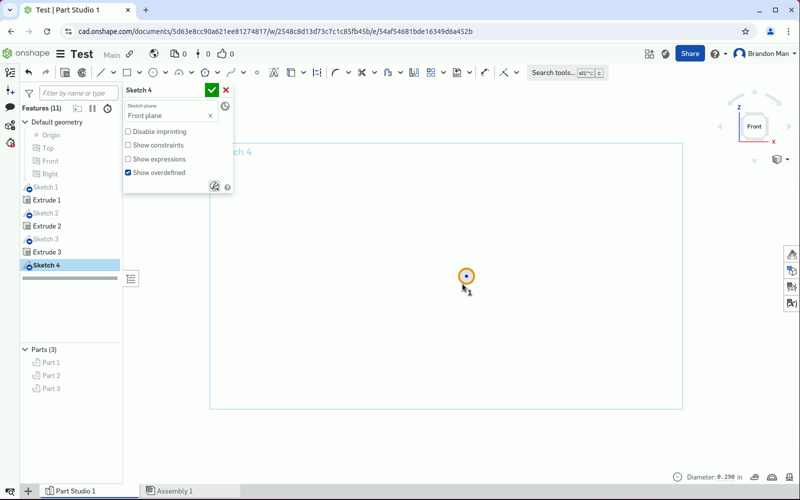
scroll(-6)
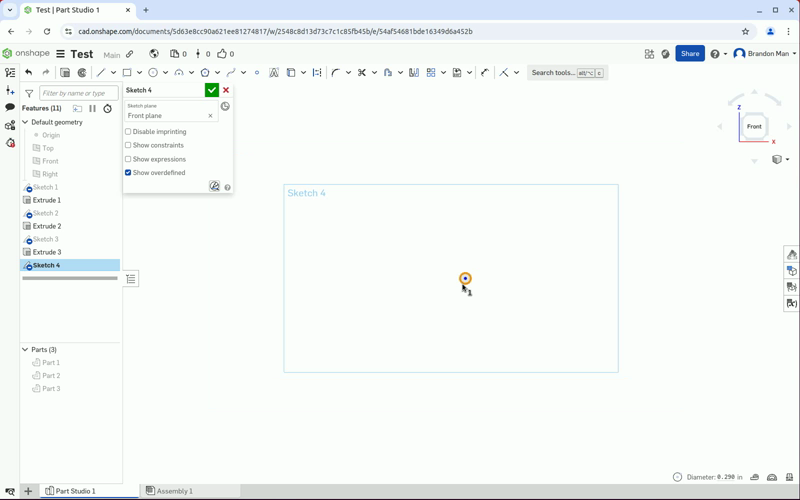
scroll(-6)
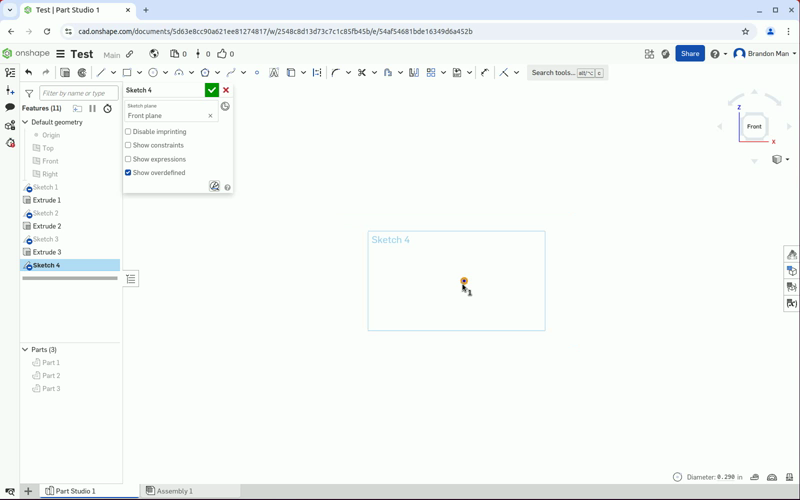
scroll(-6)
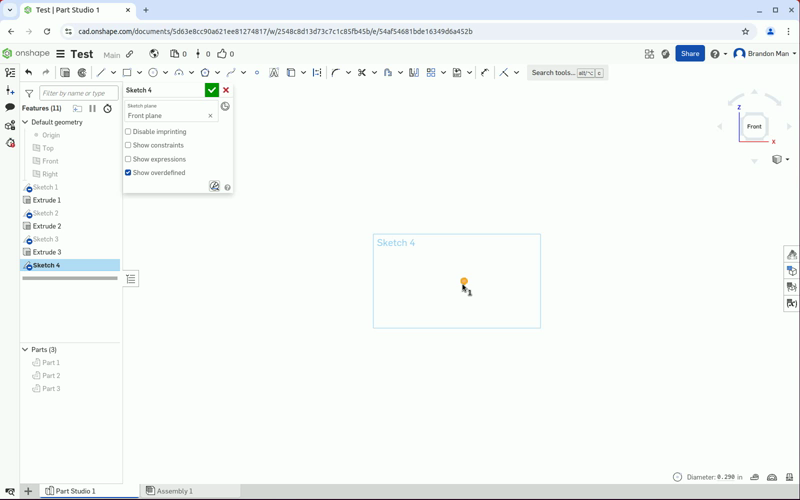
scroll(-6)
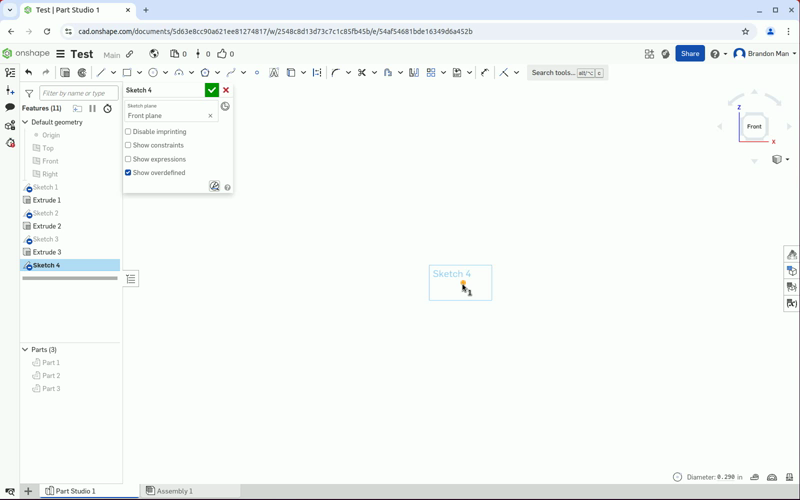
mouse_move(73, 352)
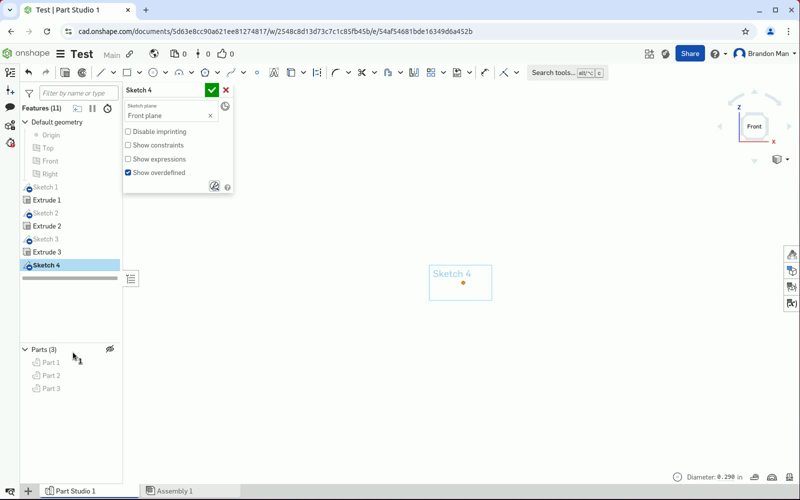
key(shift+y)
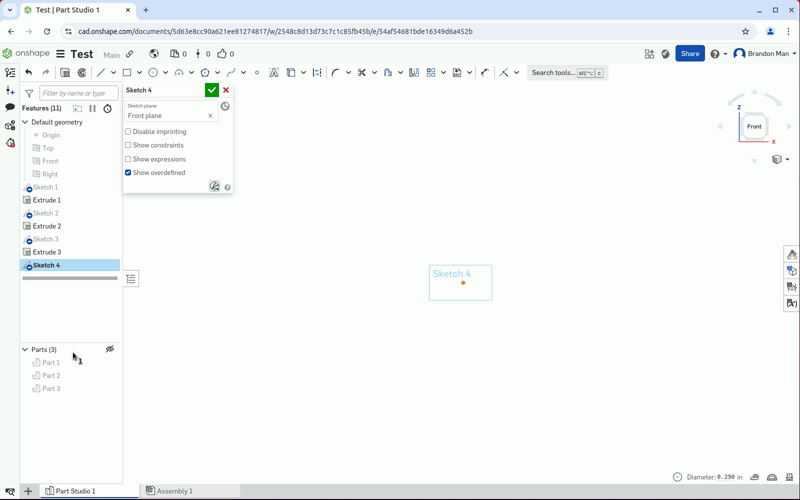
key(shift+e)
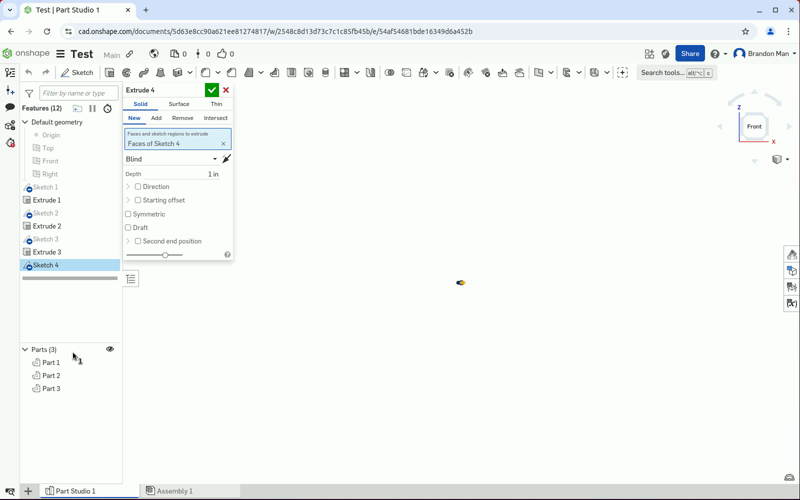
mouse_move(143, 106)
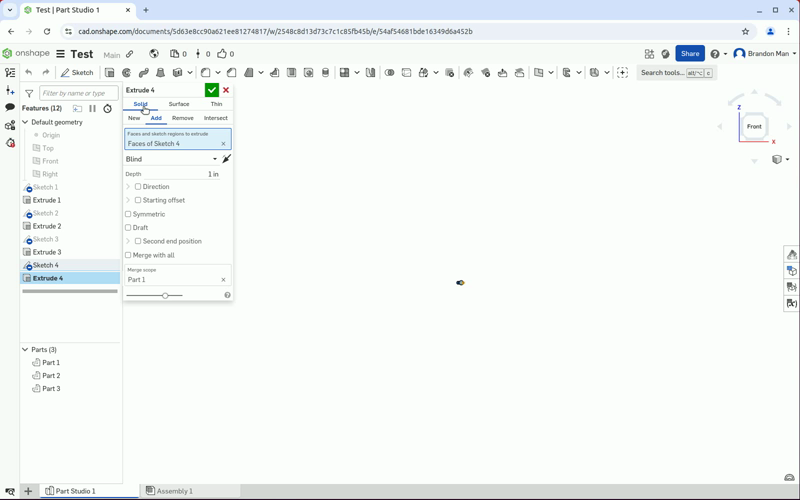
click(143, 106)
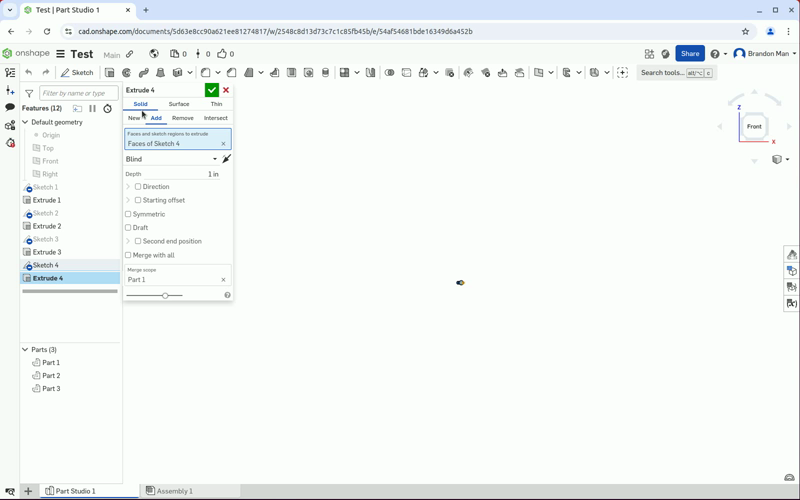
mouse_move(137, 120)
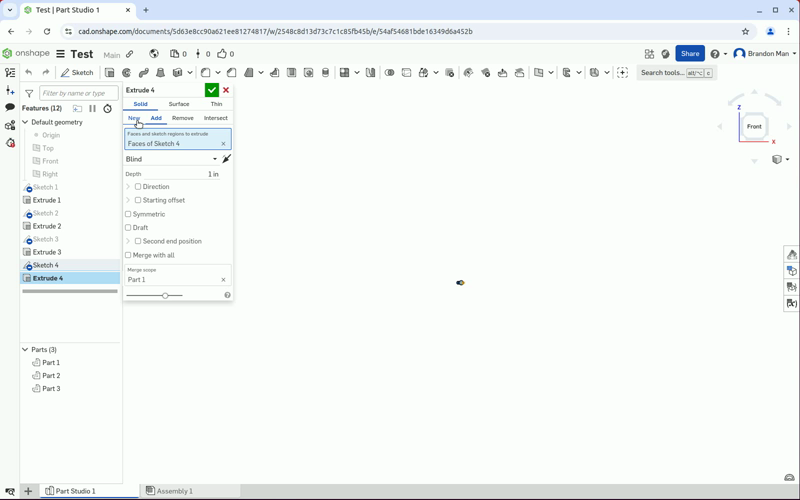
click(137, 120)
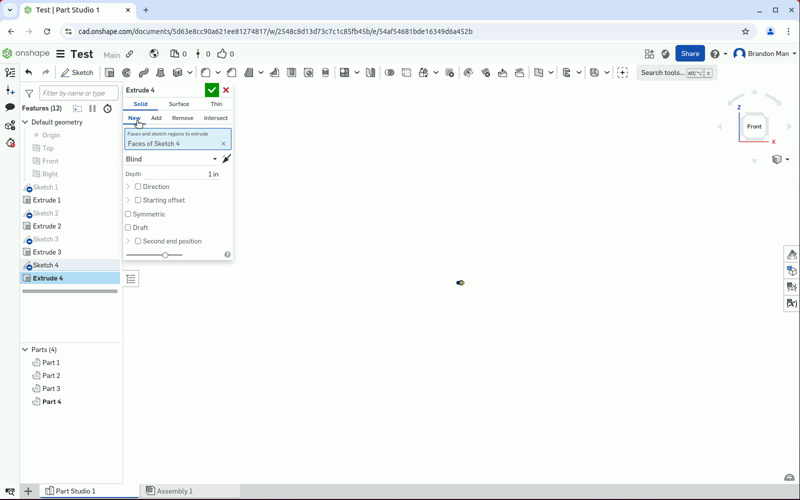
key(tab, 4)
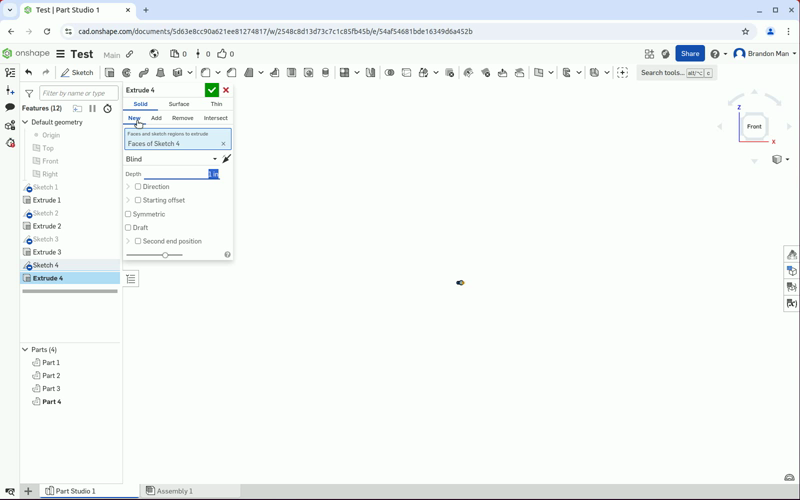
text(7.703)
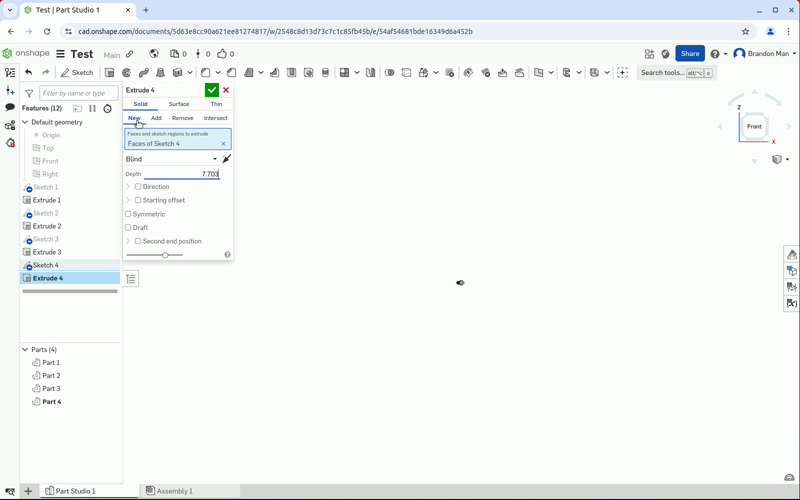
key(enter)
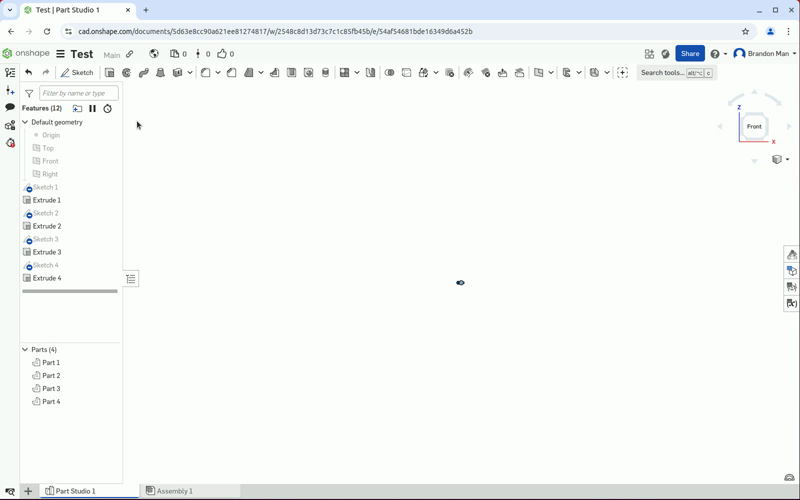
key(shift+h)
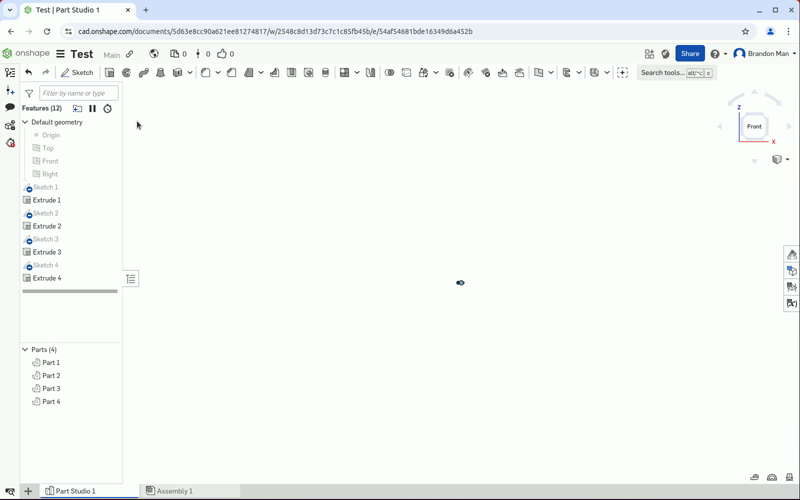
key(shift+h)
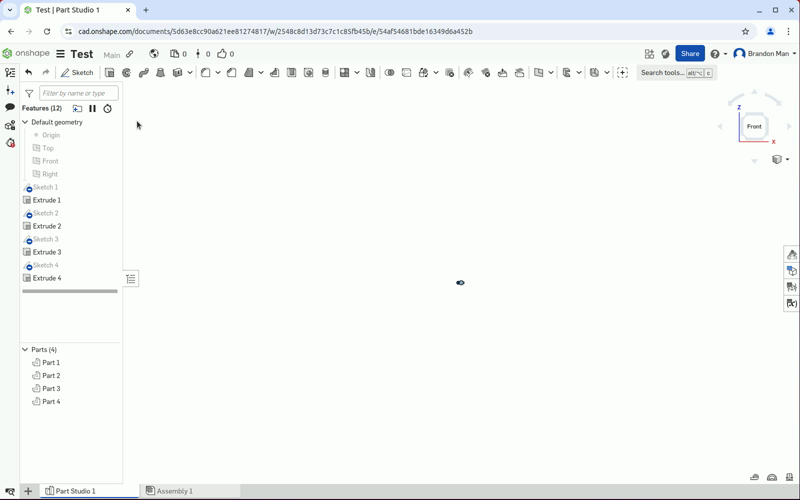
mouse_move(73, 189)
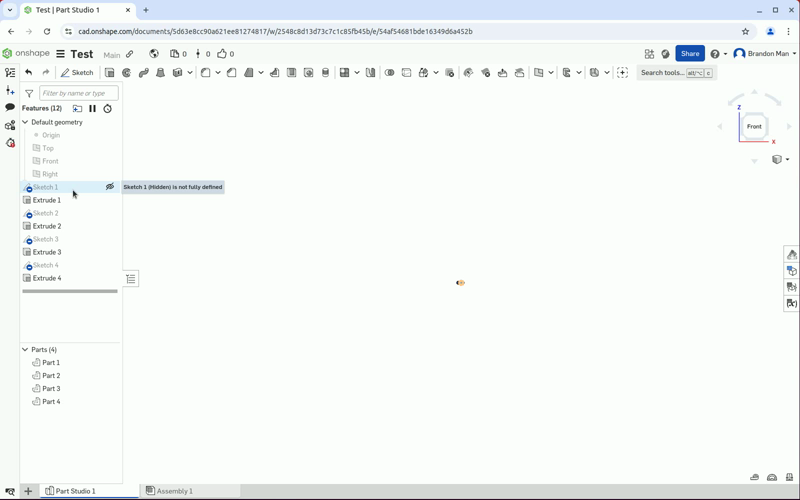
click(73, 189)
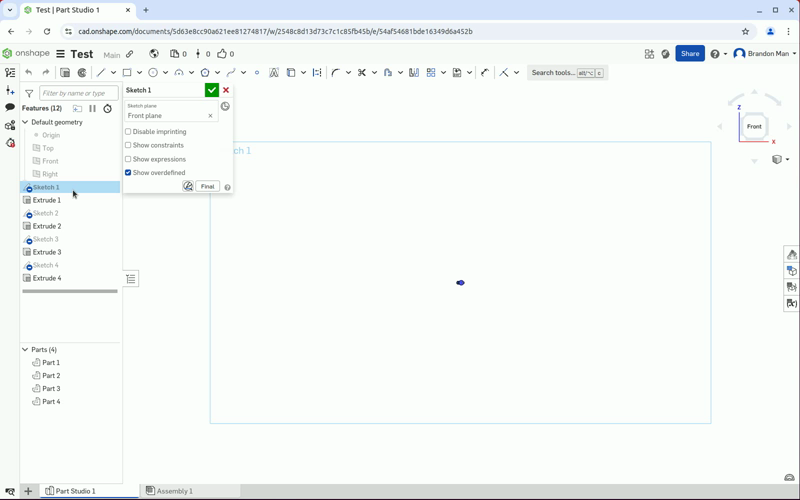
mouse_move(229, 92)
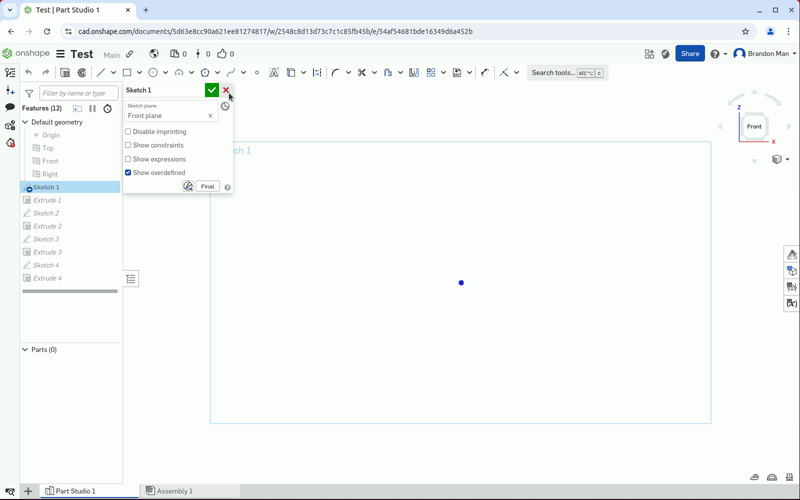
click(229, 92)
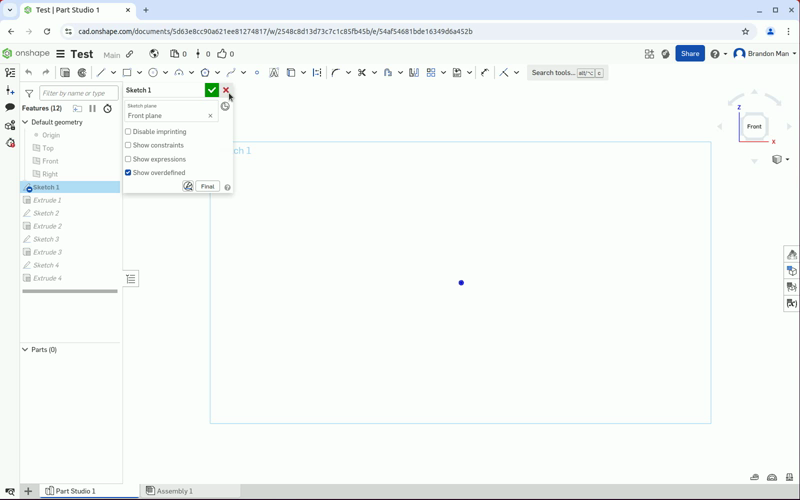
key(shift+s)
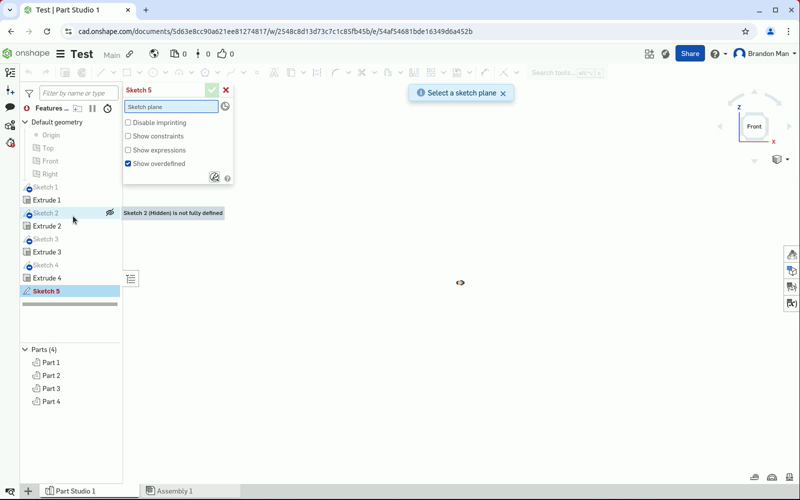
scroll(3)
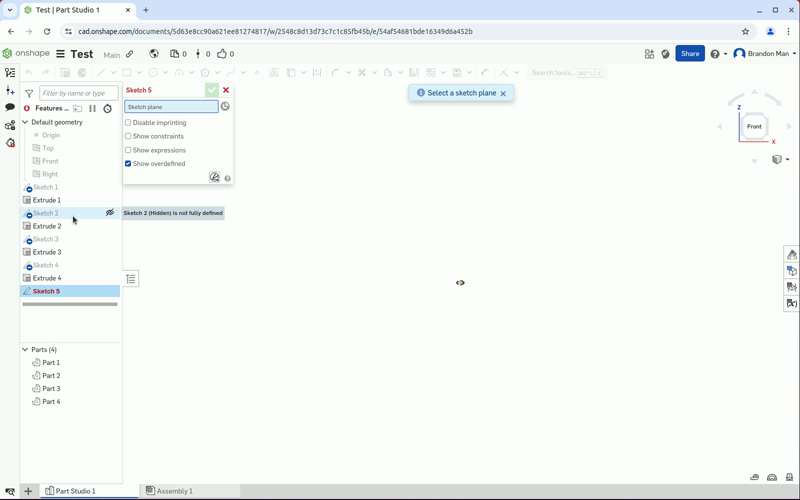
mouse_move(73, 163)
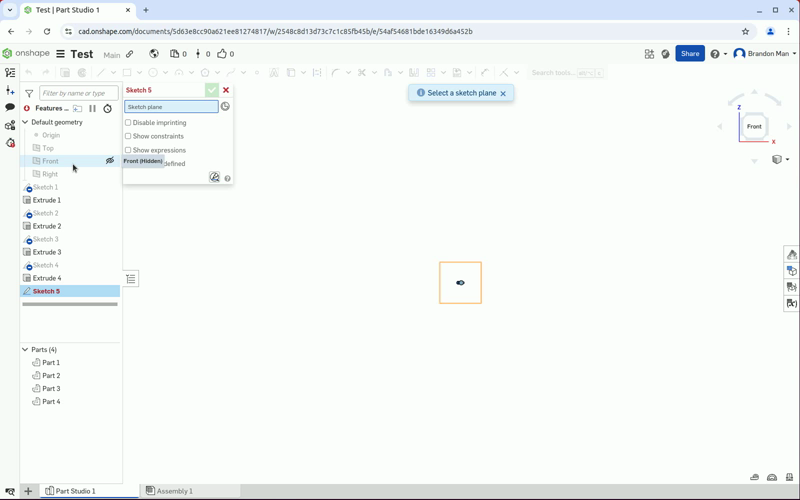
click(73, 163)
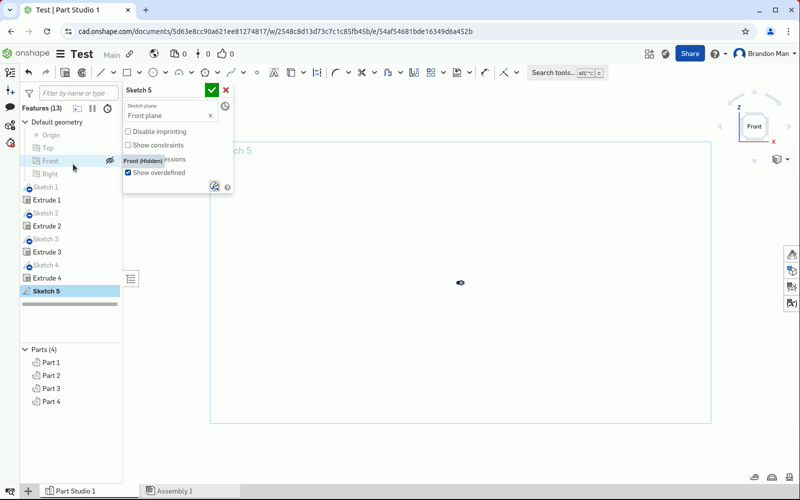
mouse_move(73, 352)
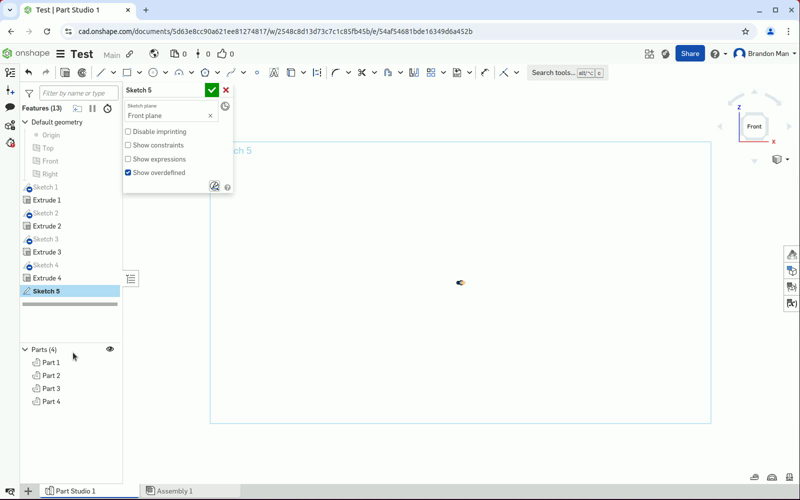
key(y)
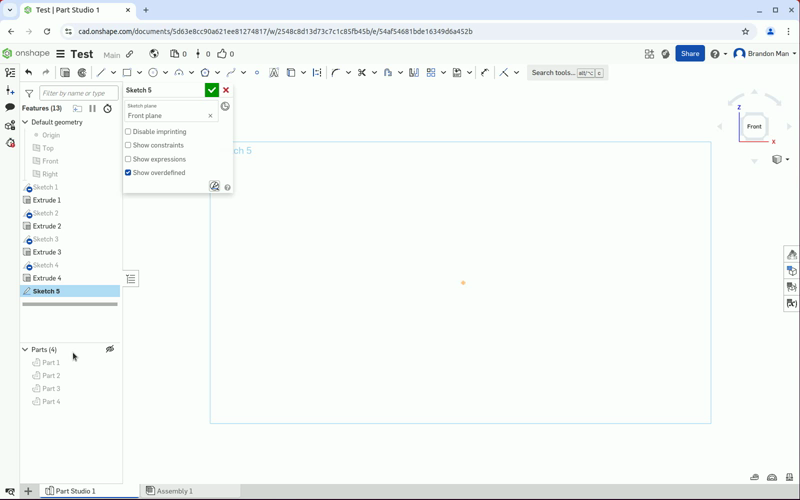
key(c)
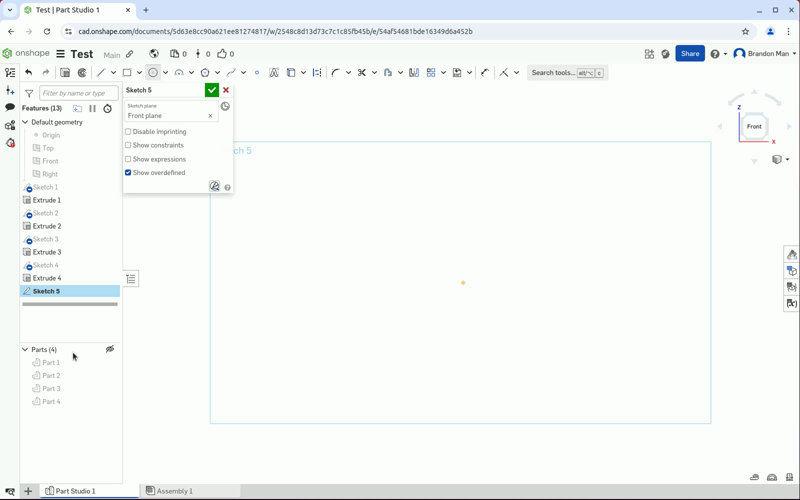
key_down(shift)
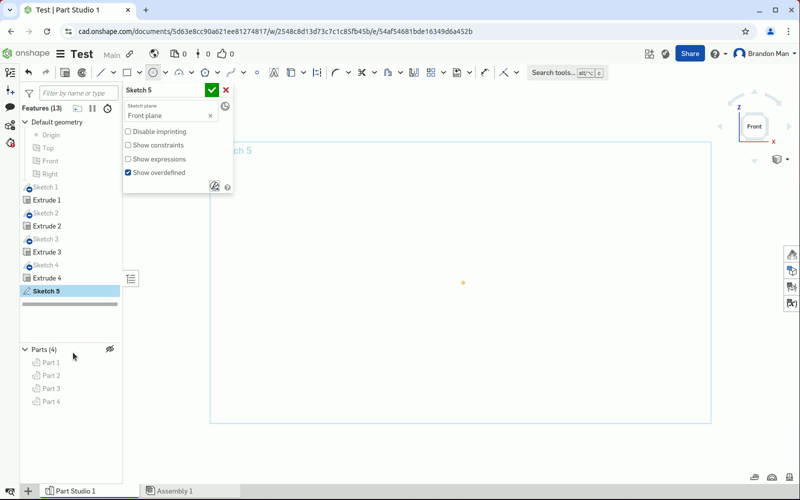
mouse_move(464, 282)
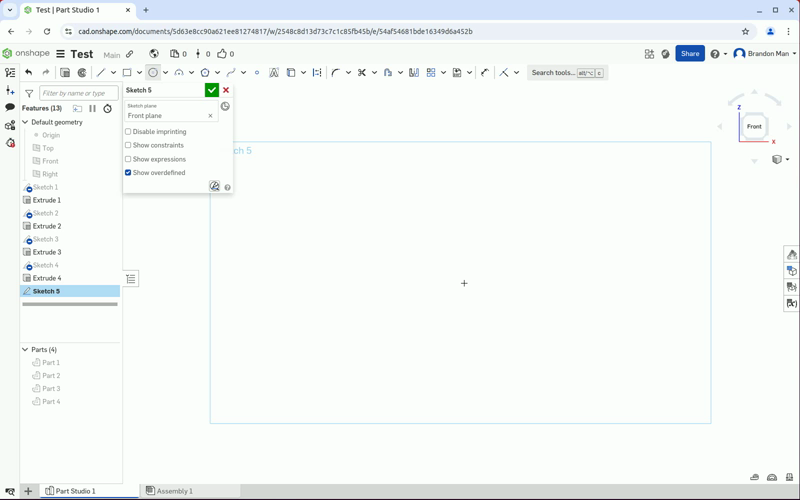
click(464, 282)
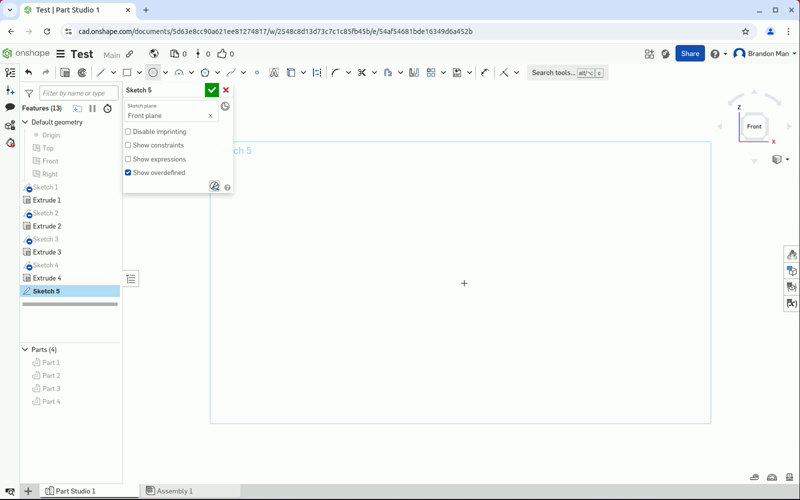
key_up(shift)
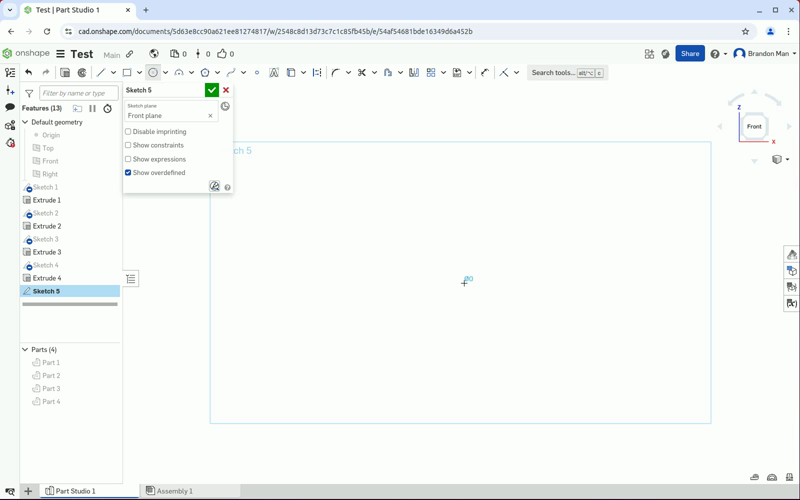
mouse_move(465, 282)
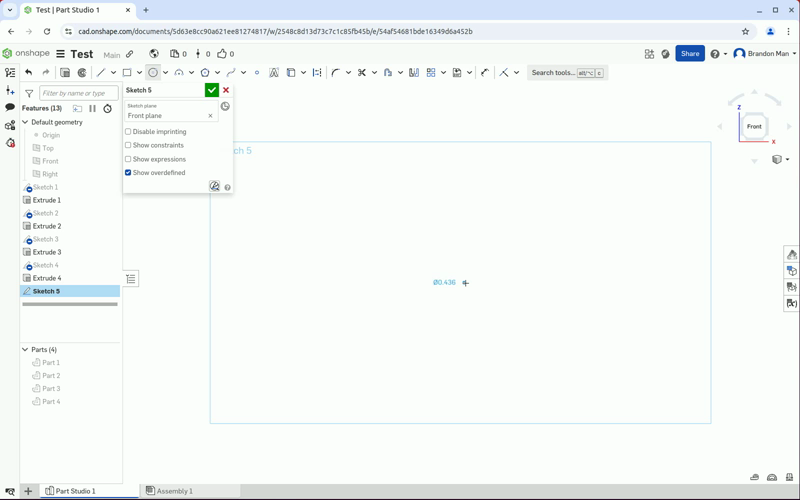
scroll(6)
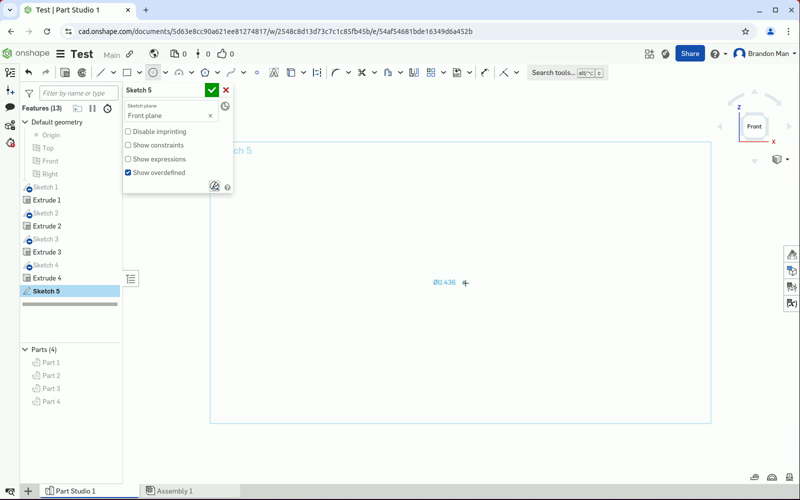
scroll(6)
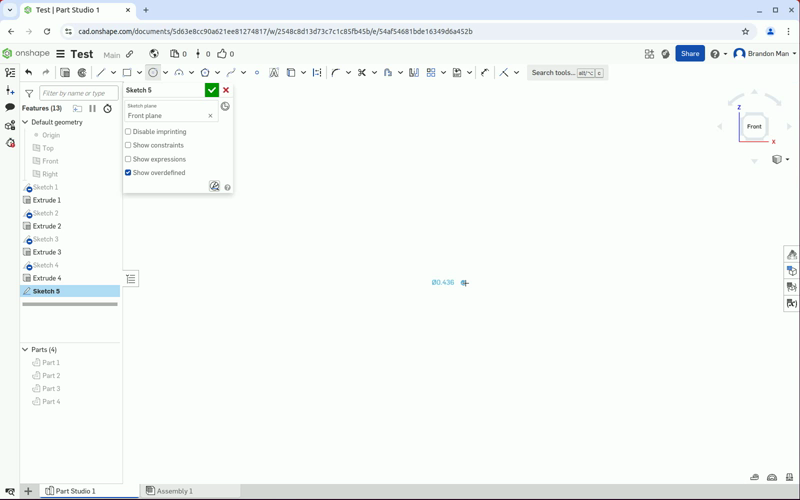
scroll(6)
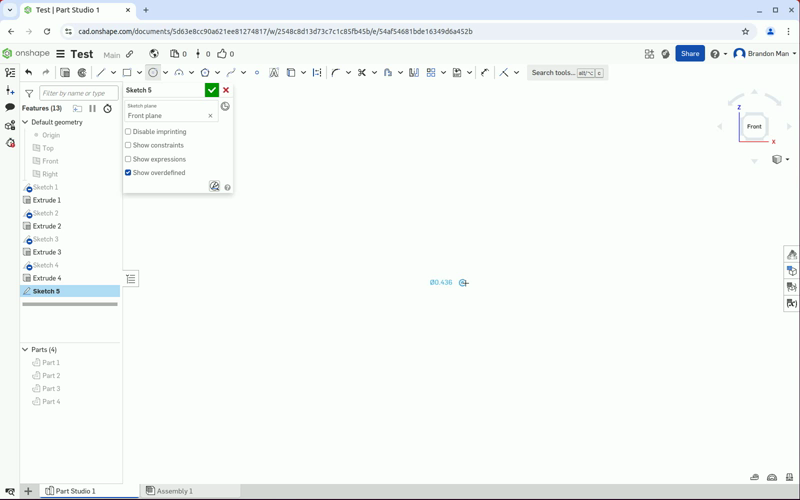
scroll(6)
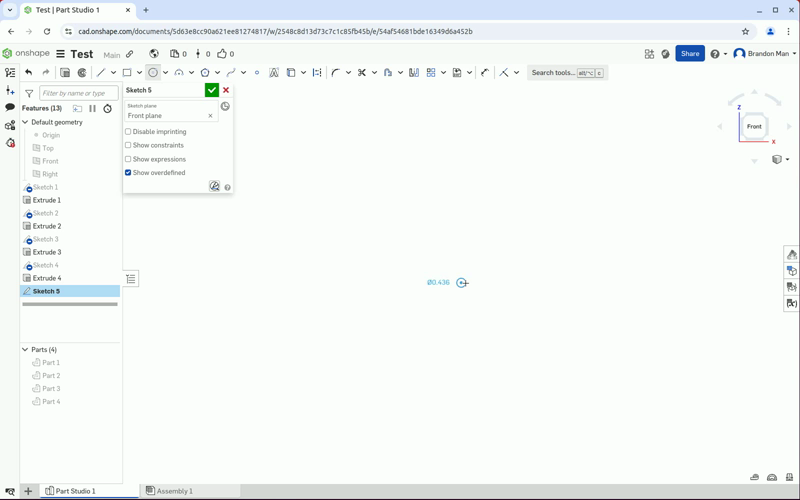
scroll(6)
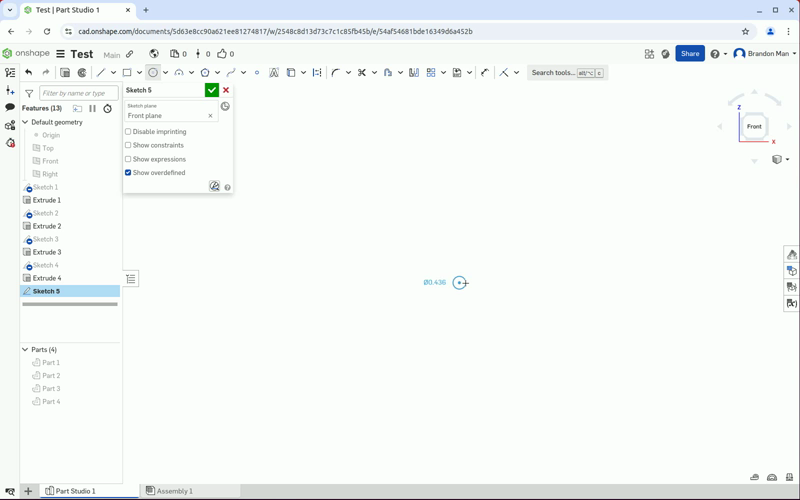
scroll(6)
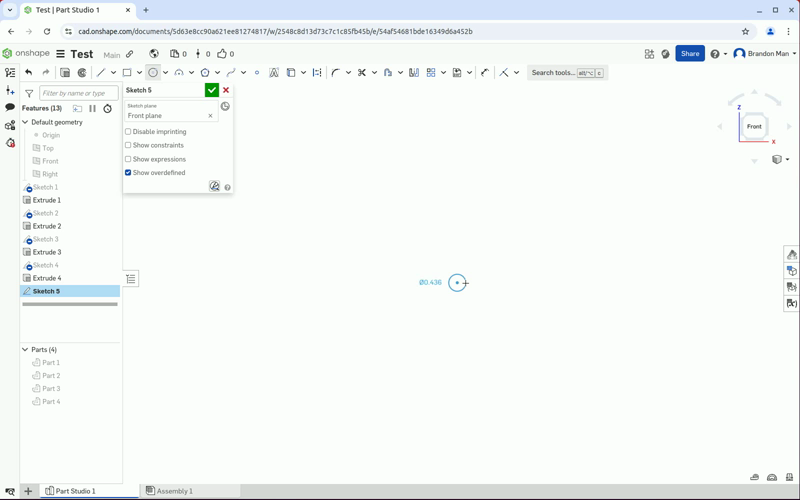
scroll(6)
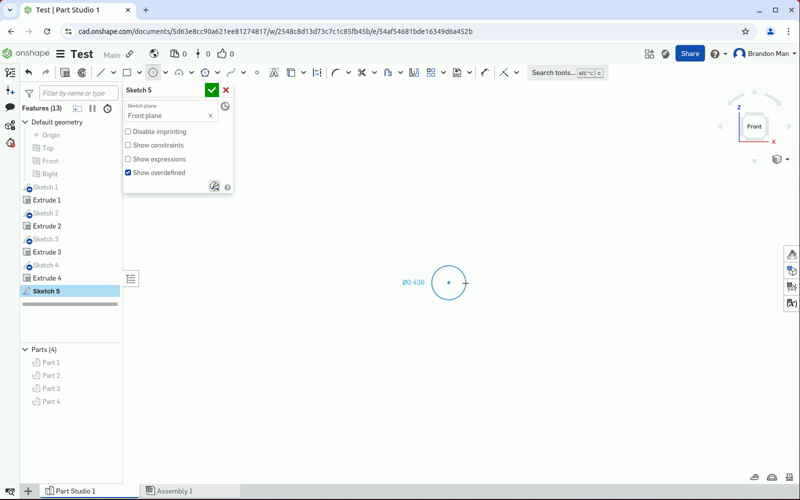
click(465, 282)
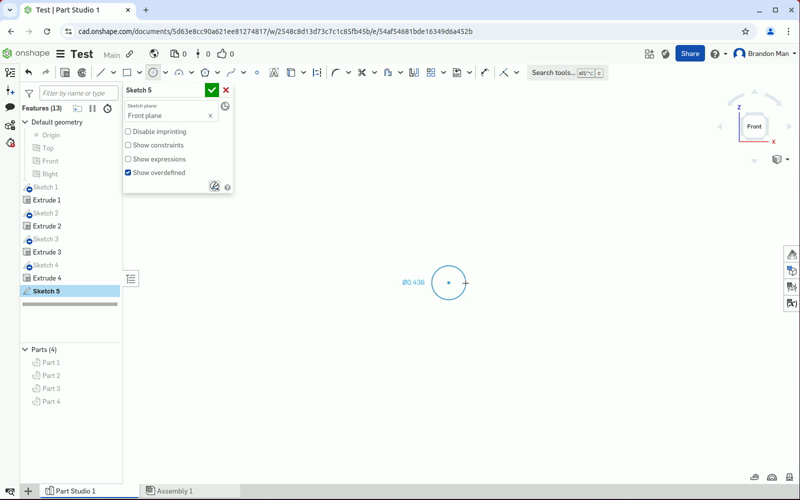
scroll(-6)
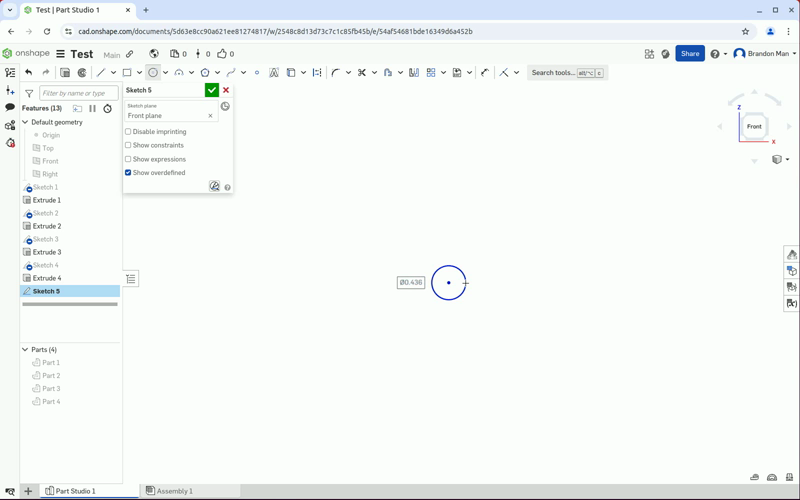
scroll(-6)
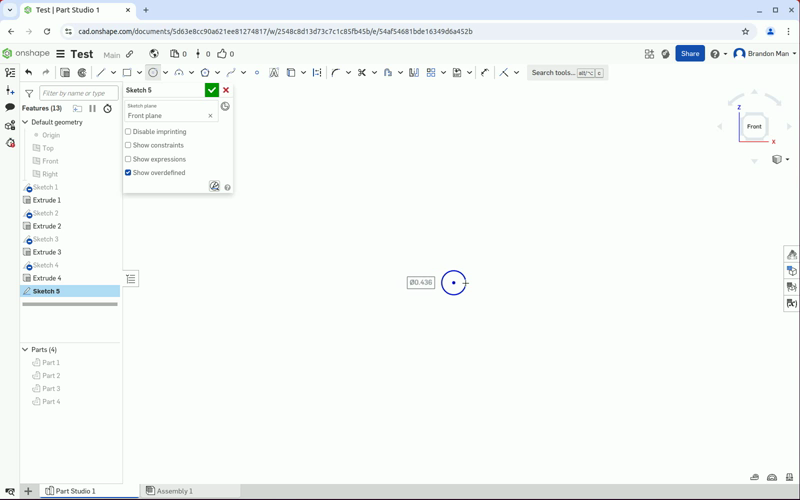
scroll(-6)
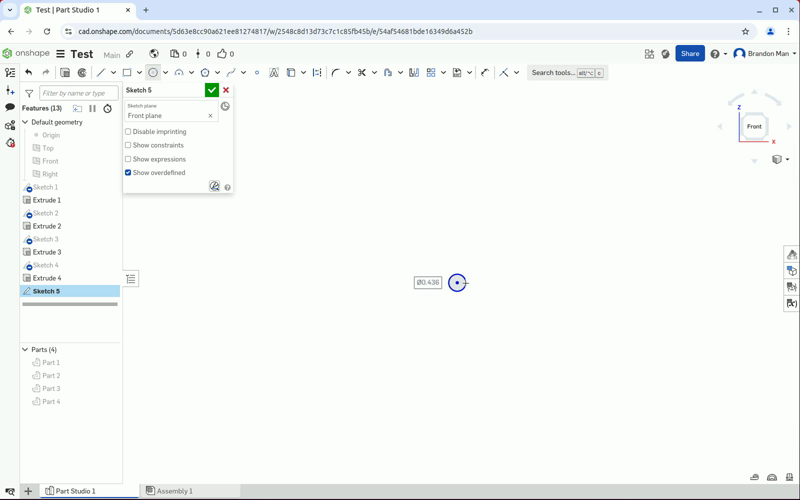
scroll(-6)
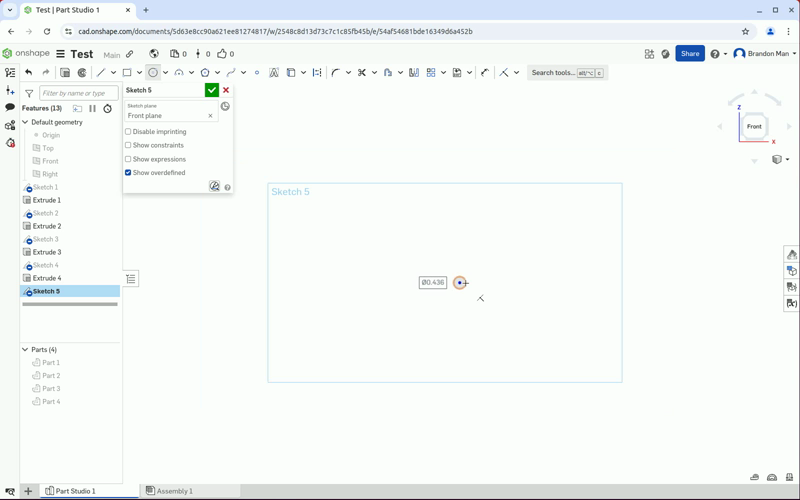
scroll(-6)
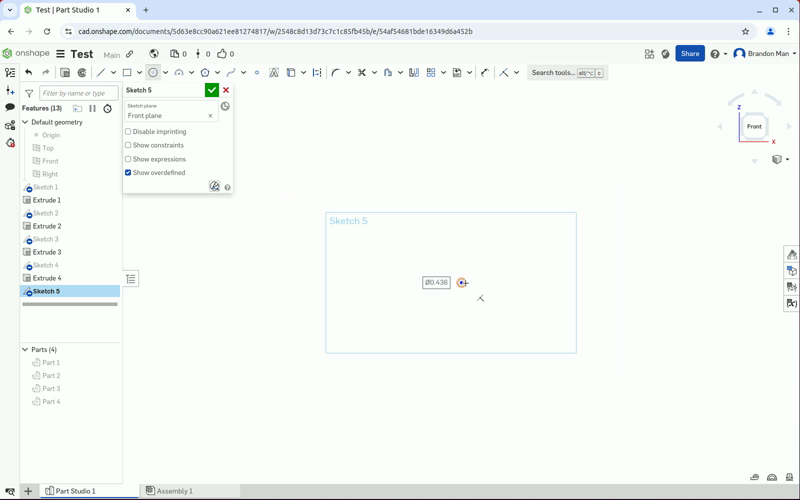
scroll(-6)
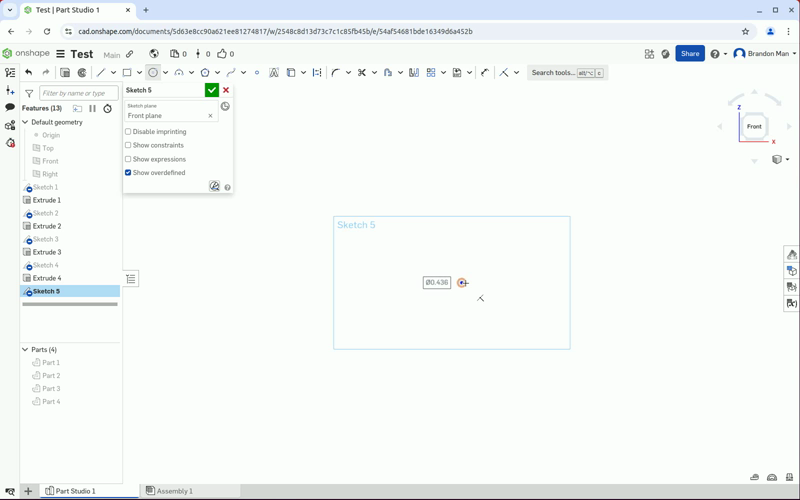
scroll(-6)
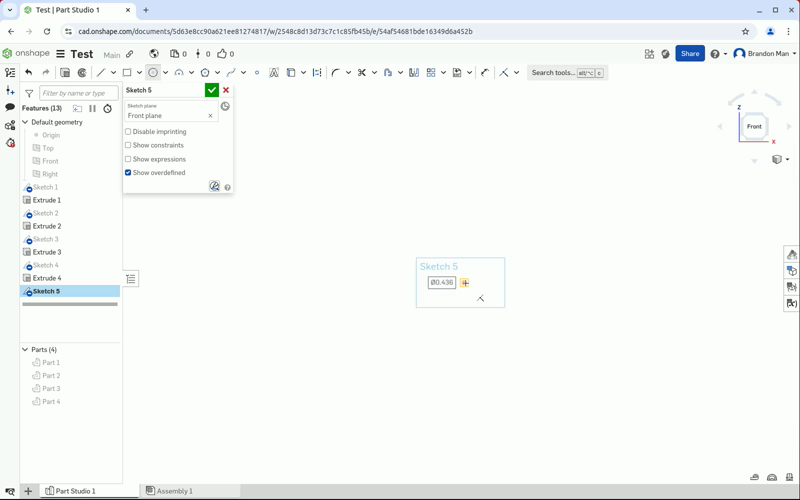
key(esc)
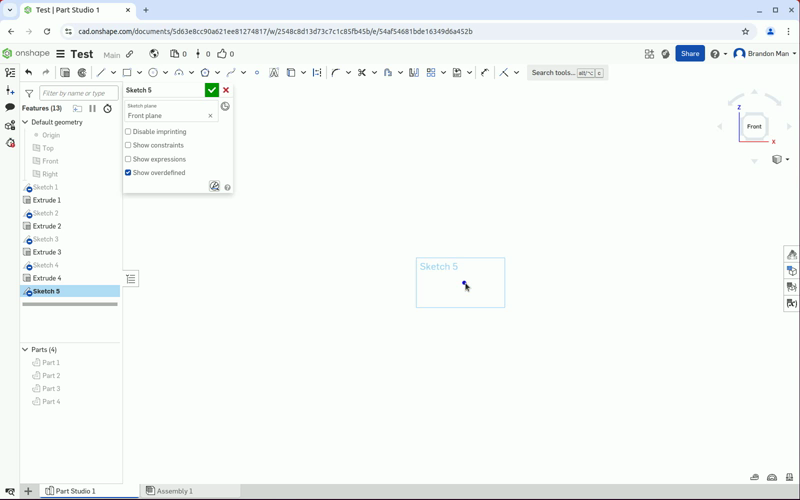
mouse_move(463, 283)
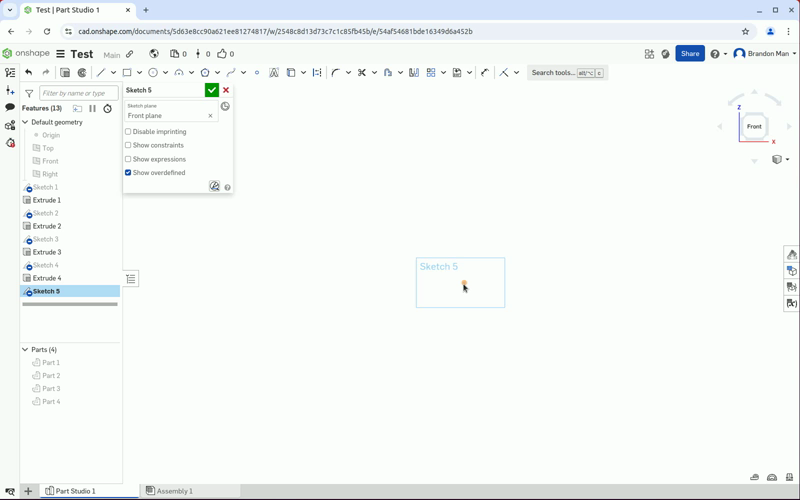
scroll(6)
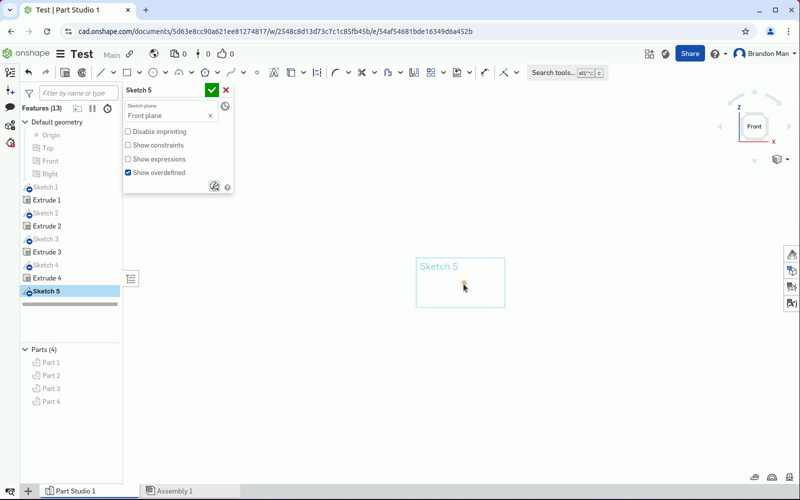
scroll(6)
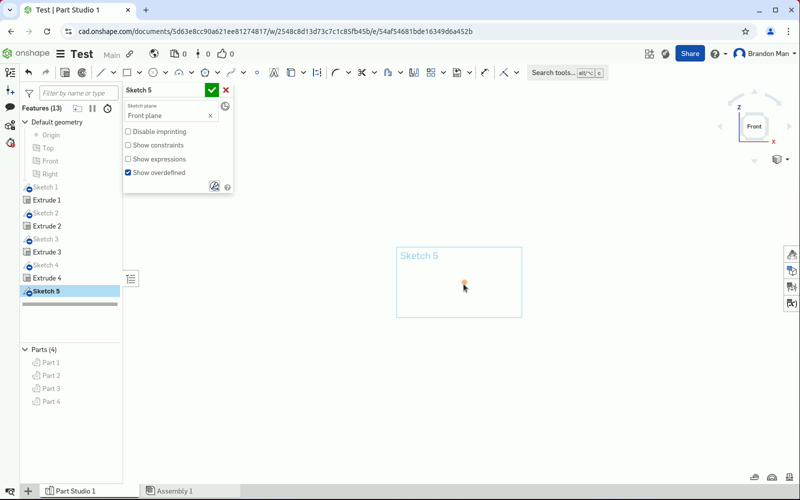
scroll(6)
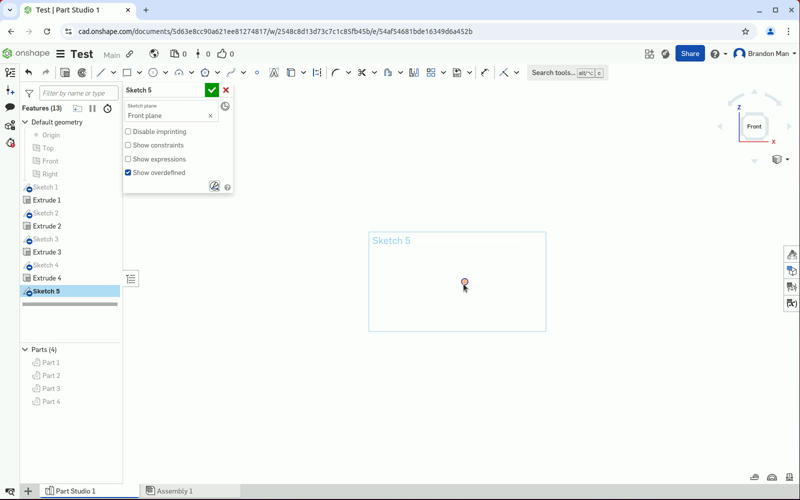
scroll(6)
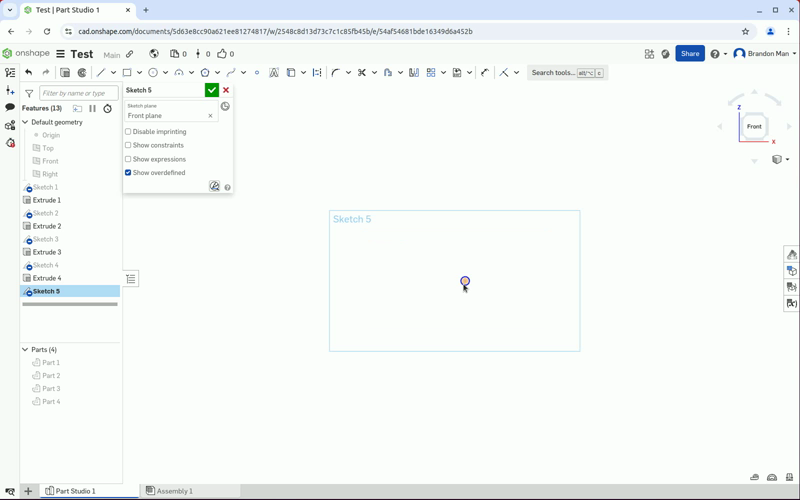
scroll(6)
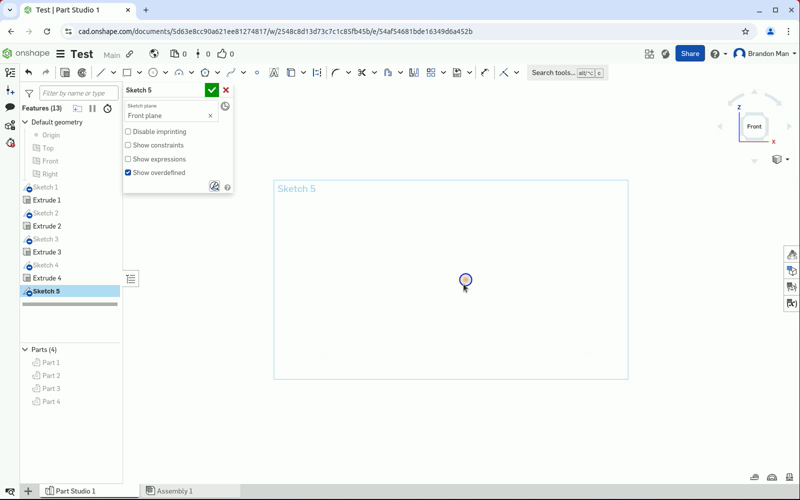
scroll(6)
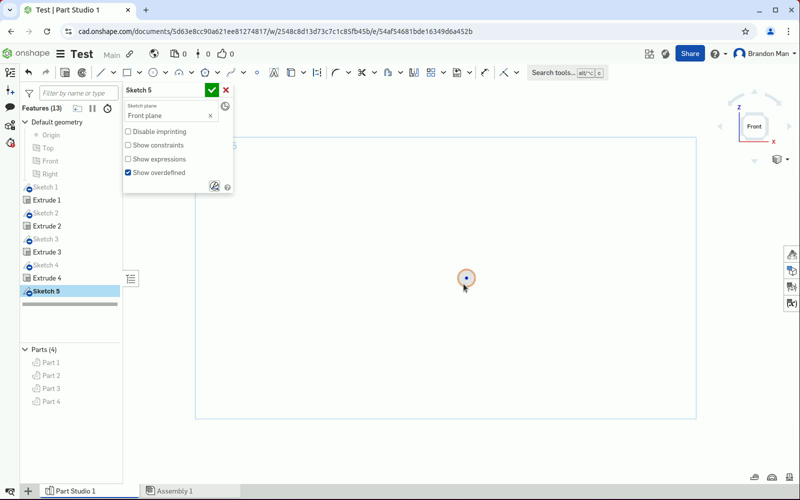
scroll(6)
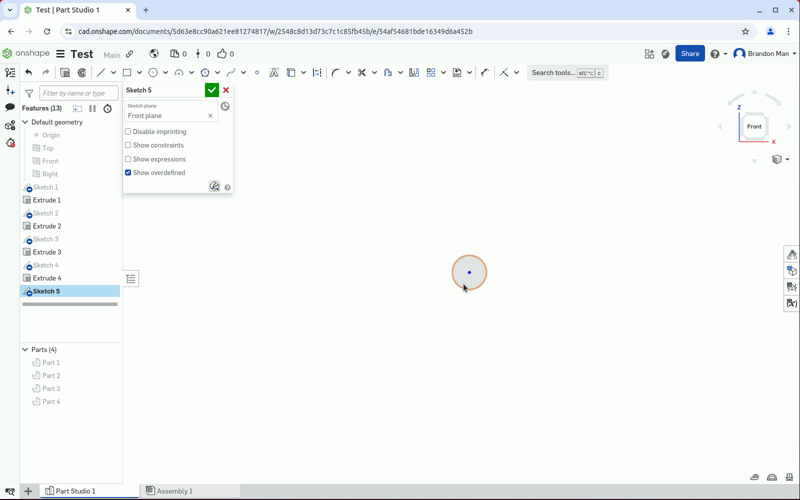
click(463, 283)
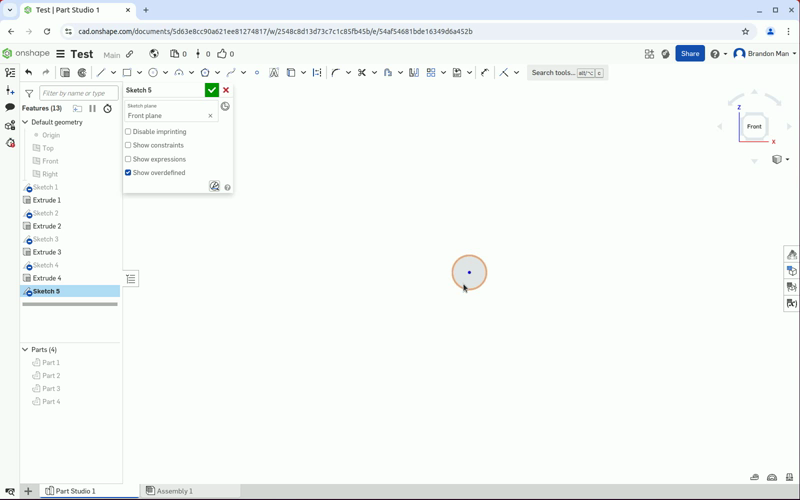
scroll(-6)
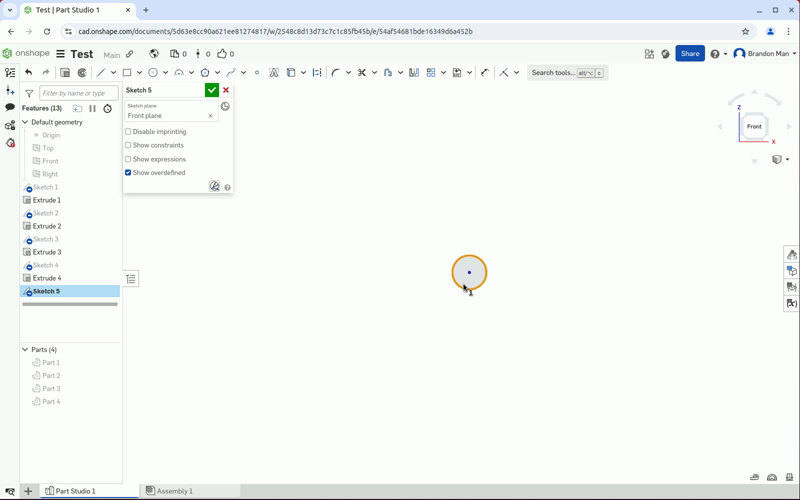
scroll(-6)
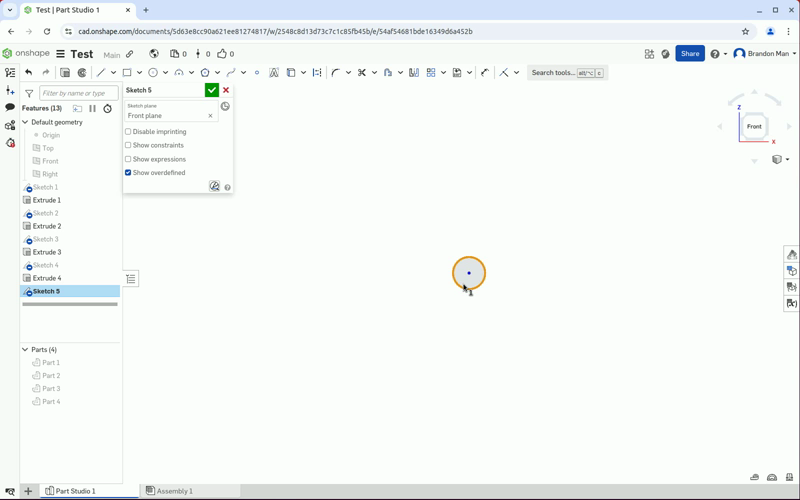
scroll(-6)
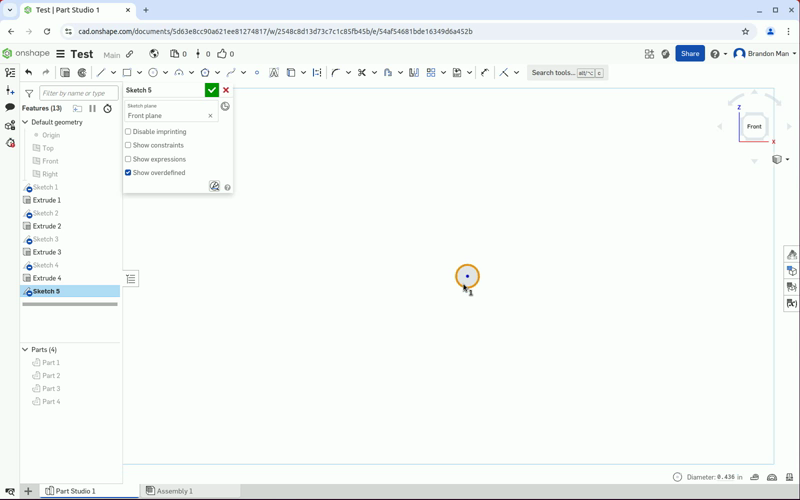
scroll(-6)
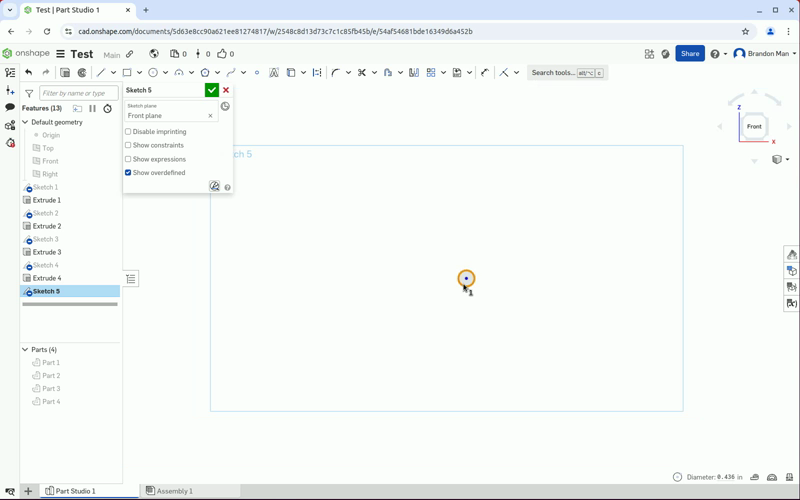
scroll(-6)
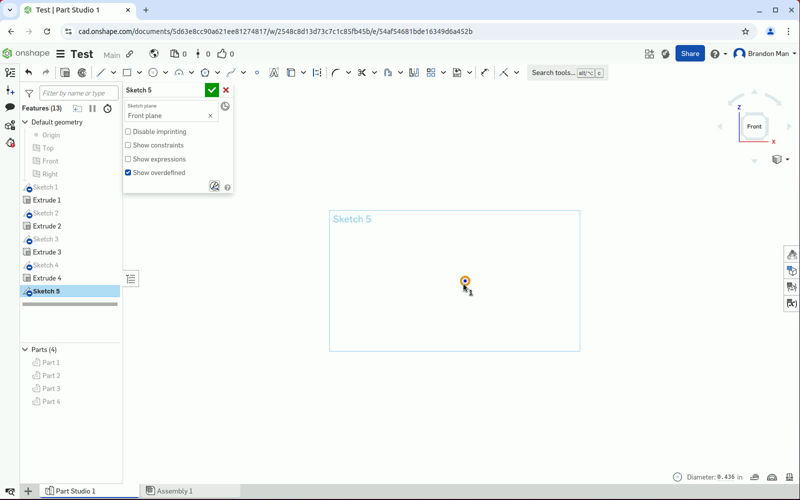
scroll(-6)
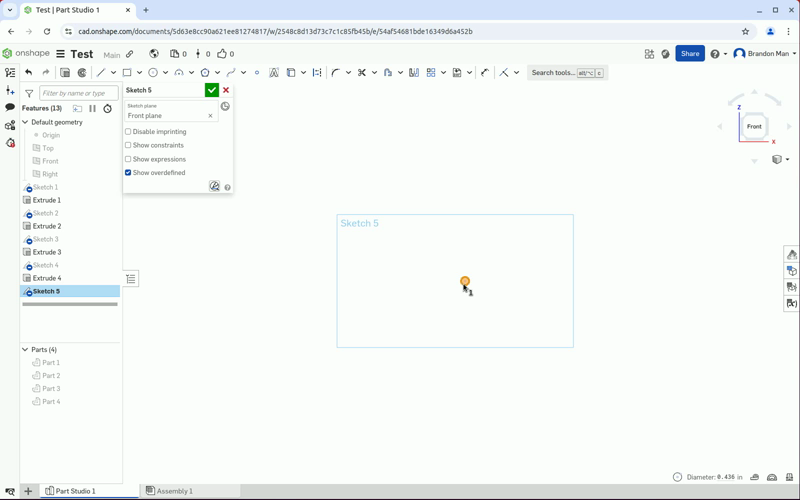
scroll(-6)
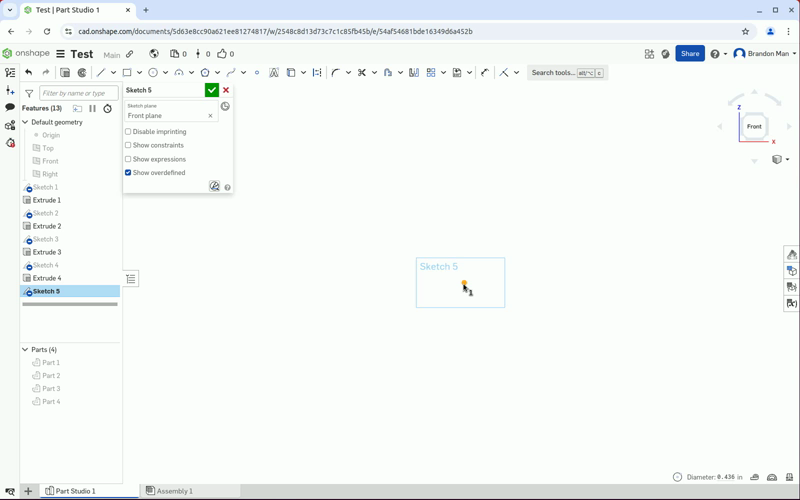
mouse_move(73, 352)
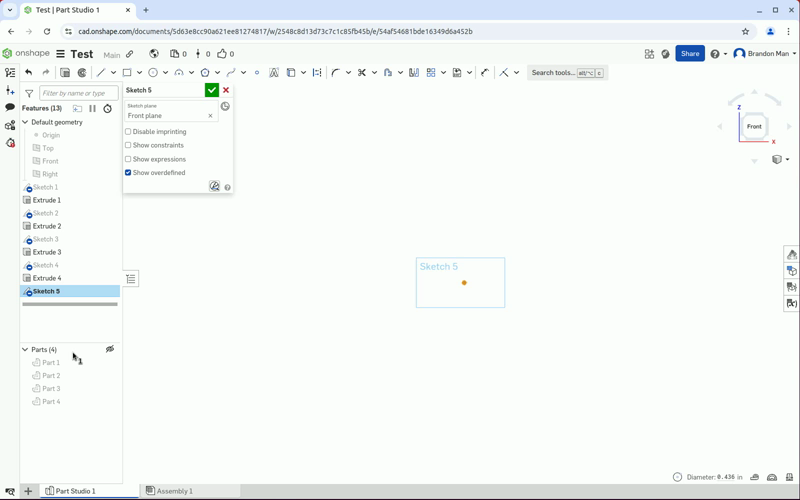
key(shift+y)
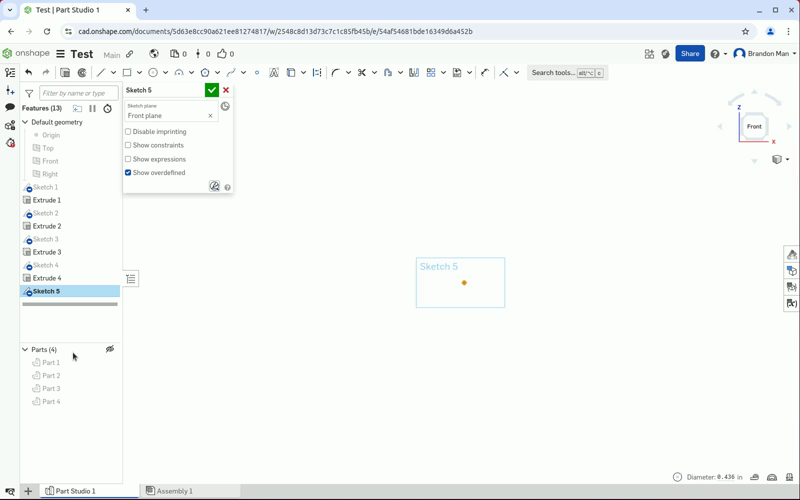
key(shift+e)
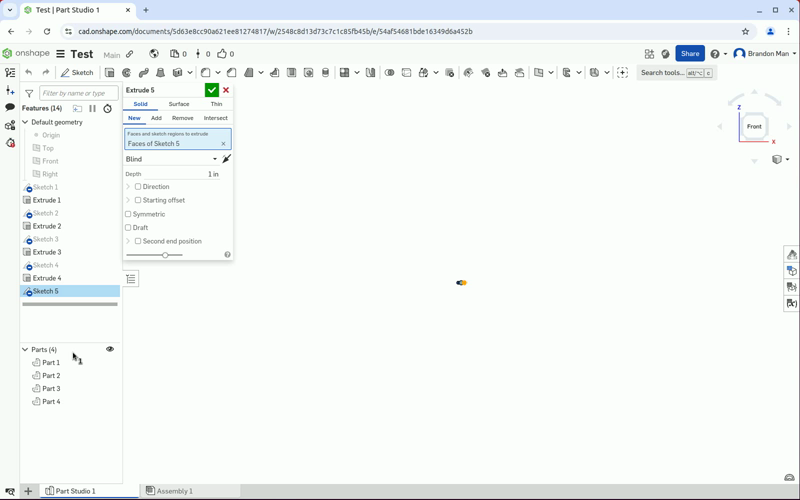
mouse_move(143, 106)
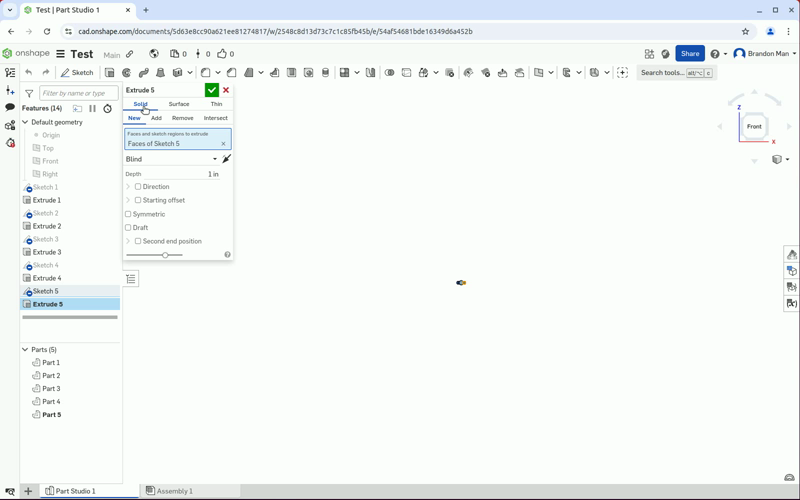
click(143, 106)
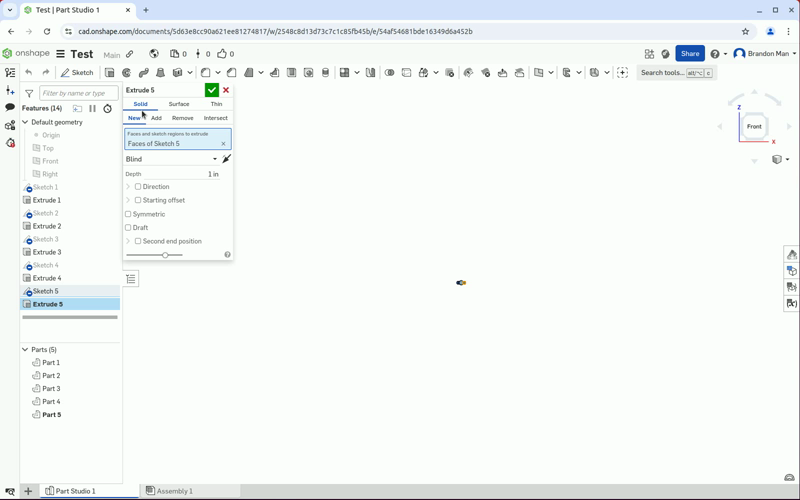
mouse_move(137, 120)
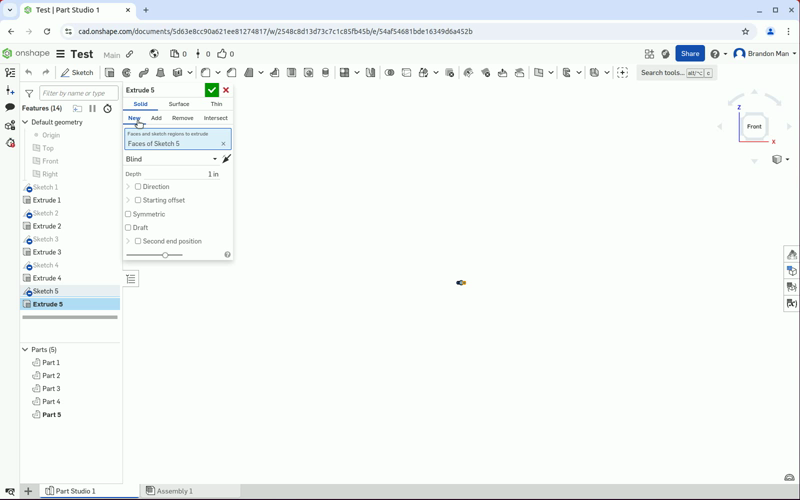
click(137, 120)
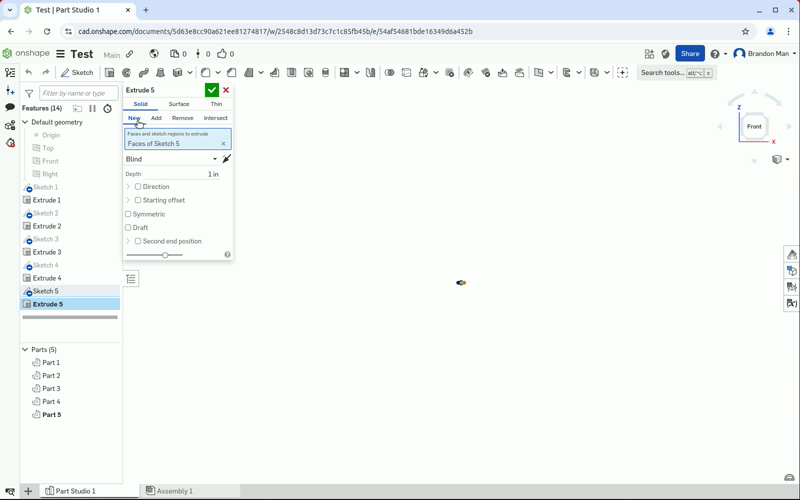
key(tab, 4)
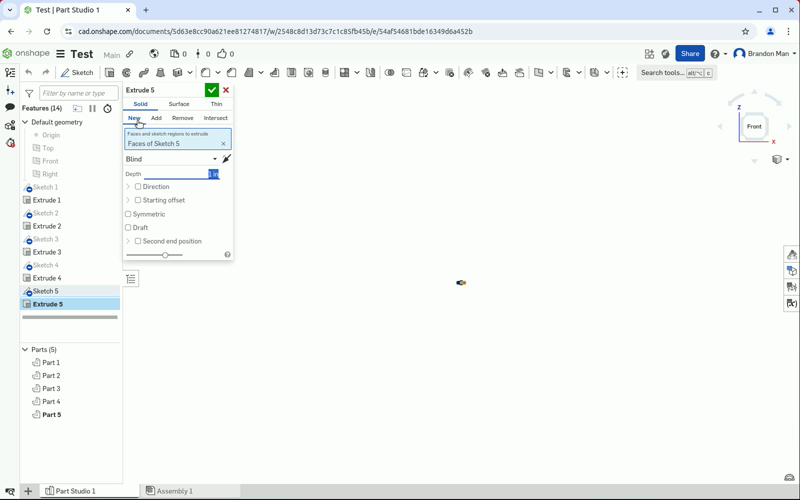
text(23.108)
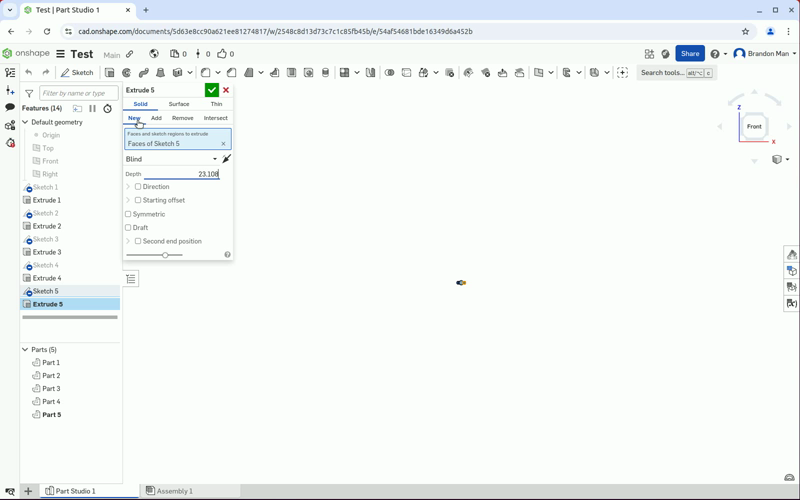
key(enter)
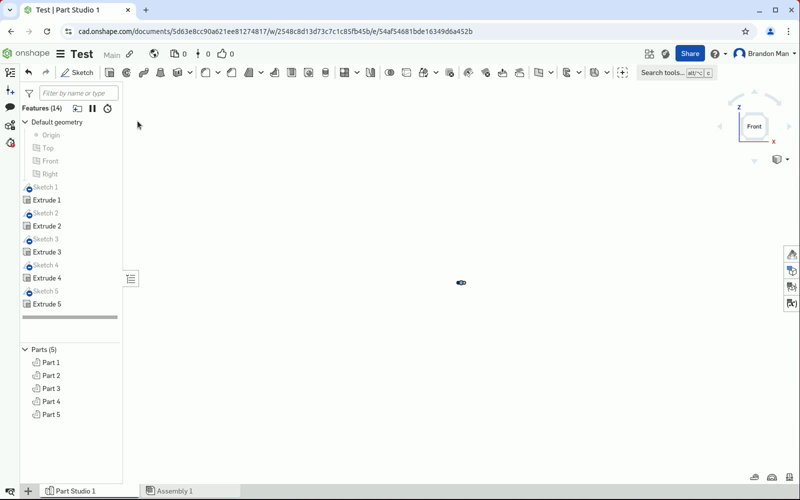
key(shift+h)
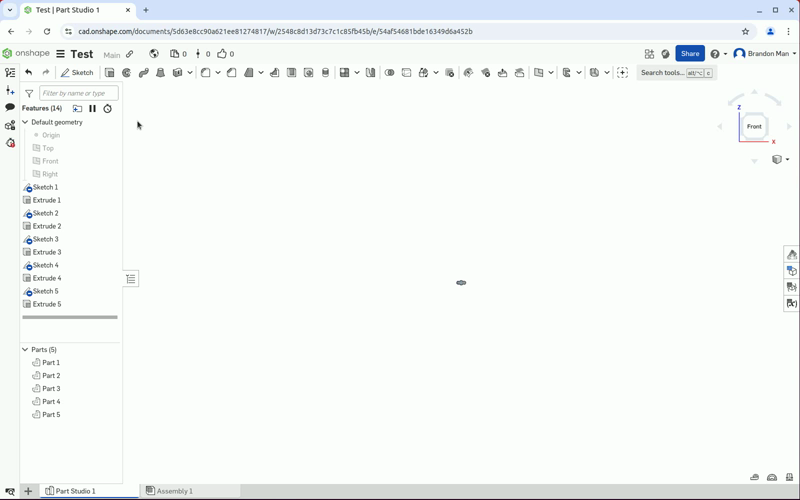
key(shift+h)
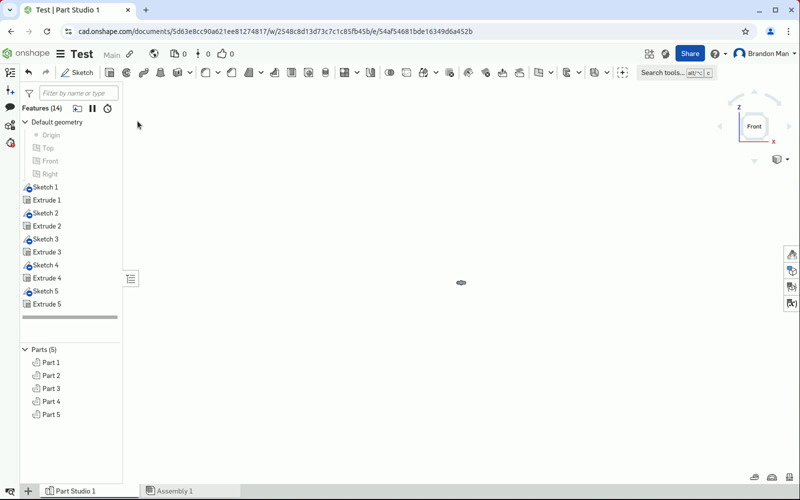
key(shift+7)
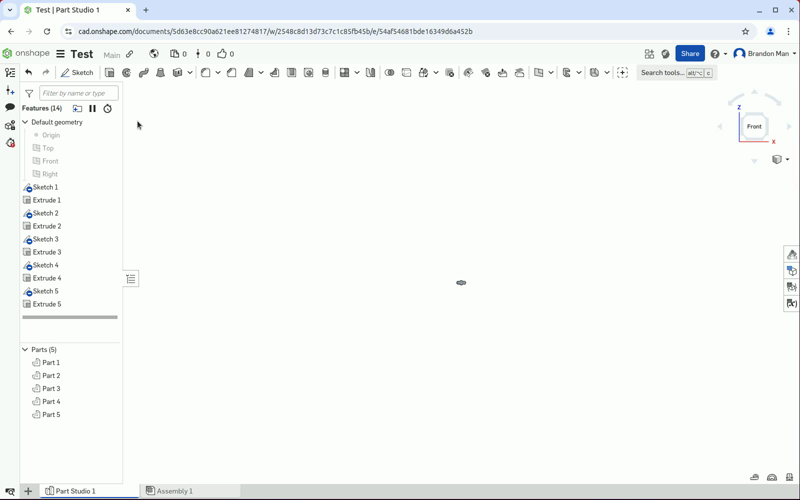
key(left, 2)
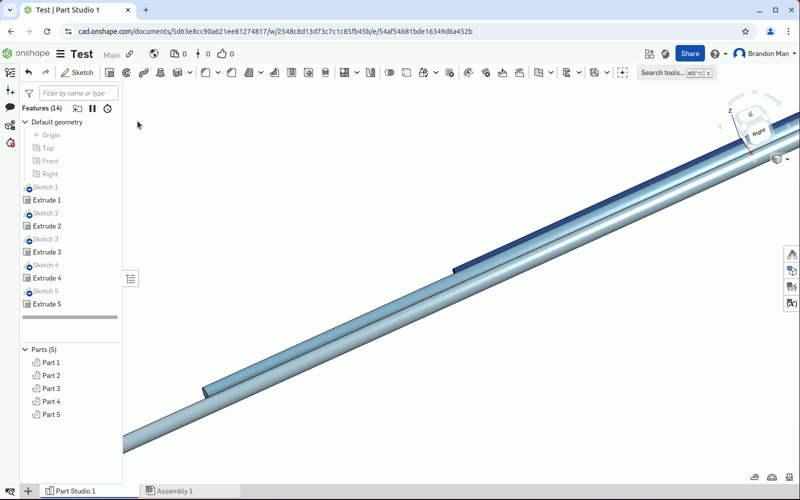
key(down, 2)
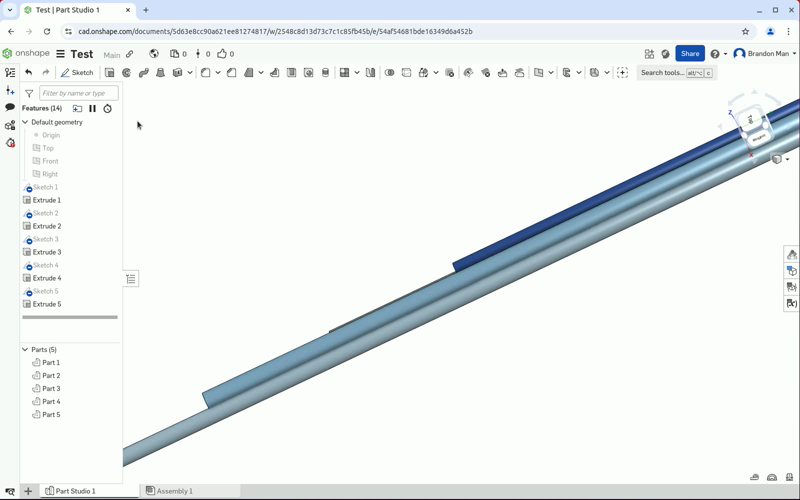
key(up, 2)
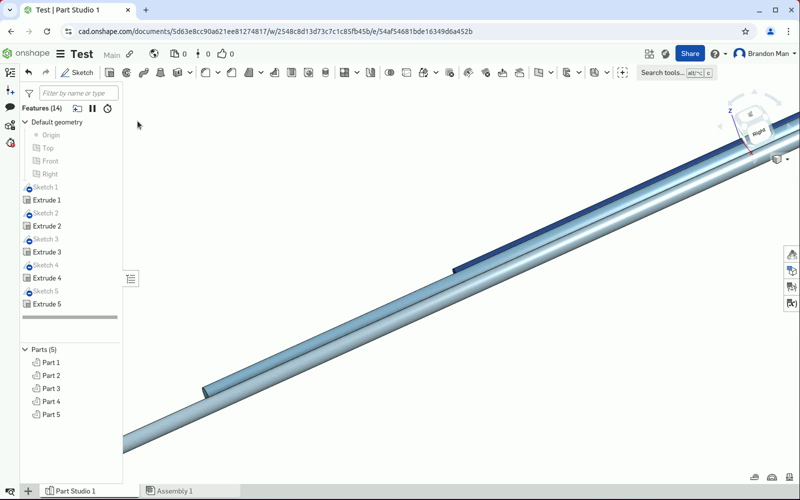
key(right, 2)
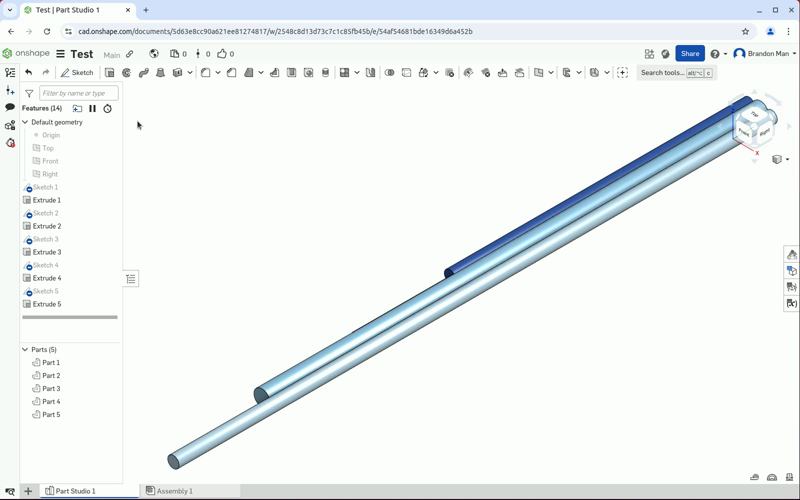
mouse_move(73, 189)
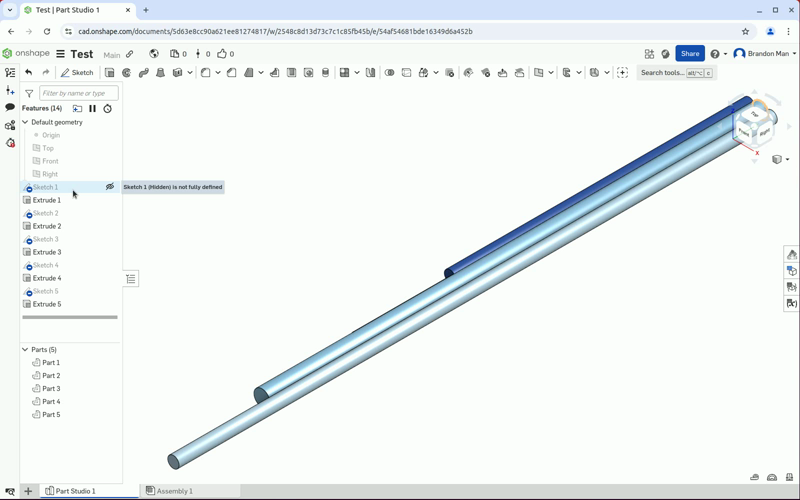
click(73, 189)